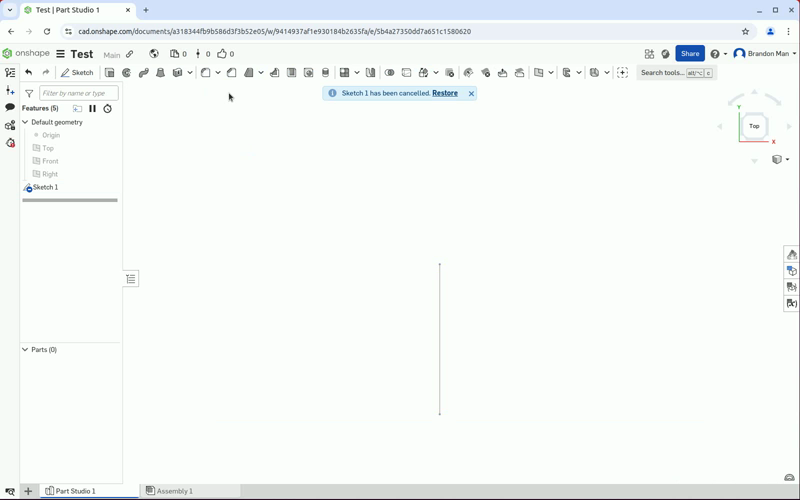
key(shift+h)
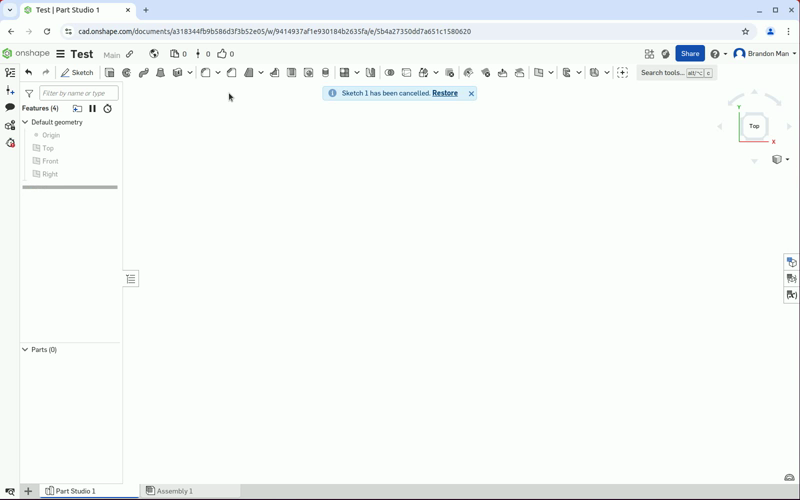
mouse_move(73, 352)
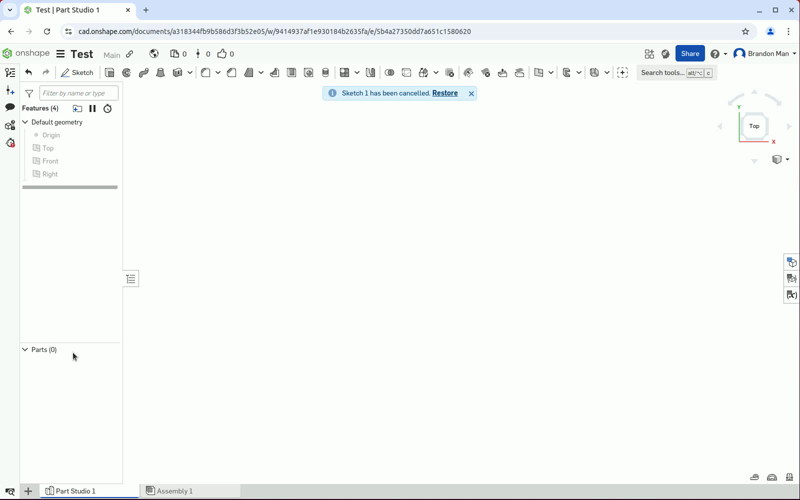
key(y)
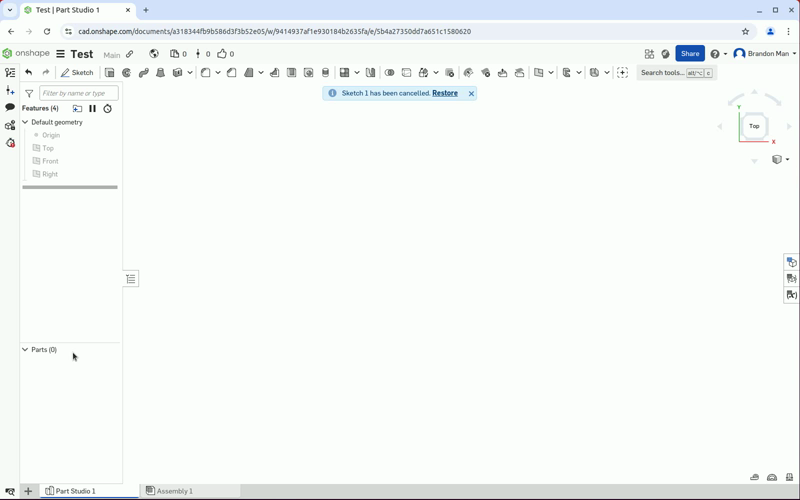
key(shift+p)
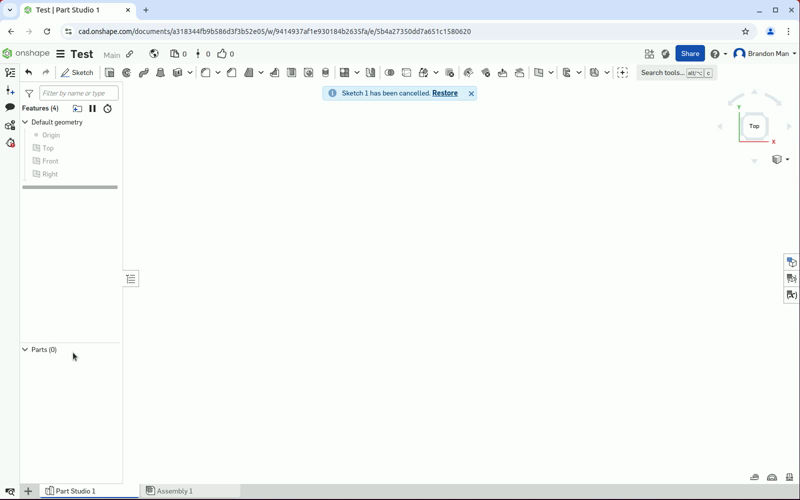
key(space)
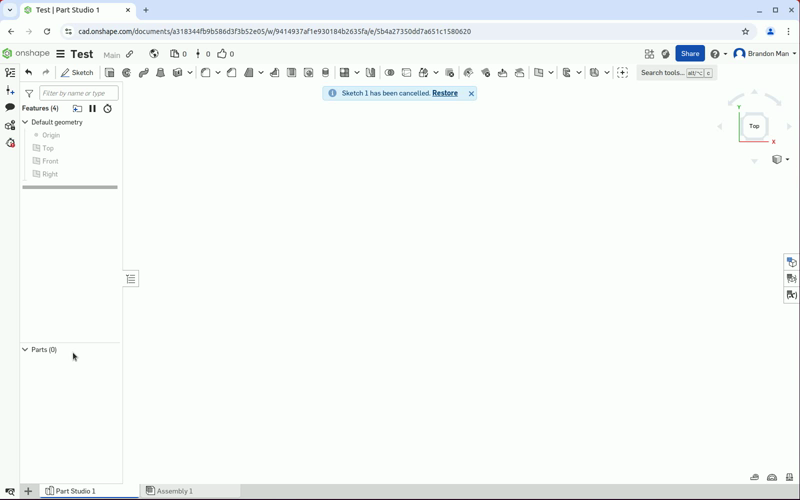
key_down(shift)
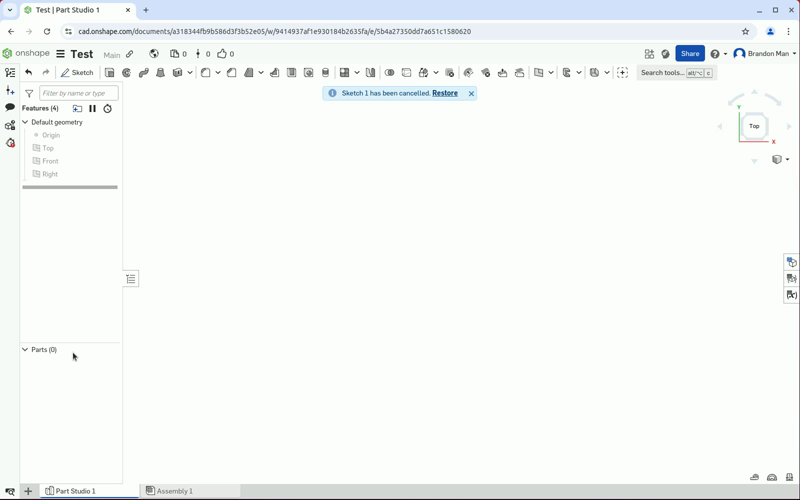
key(up)
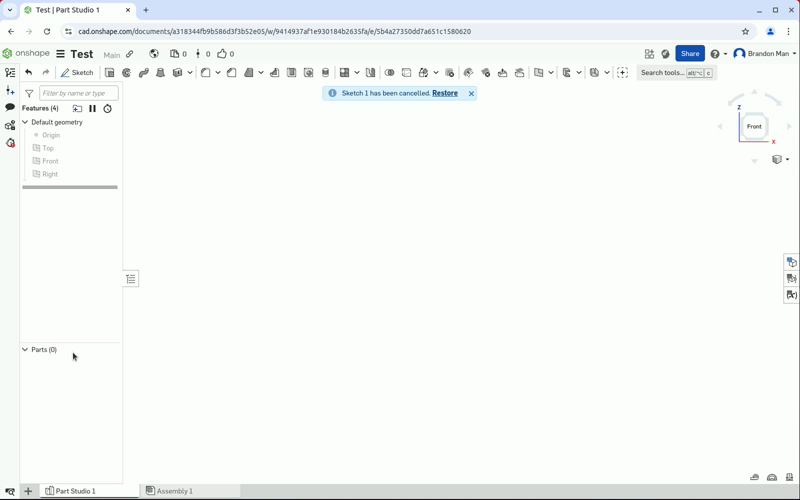
key_up(shift)
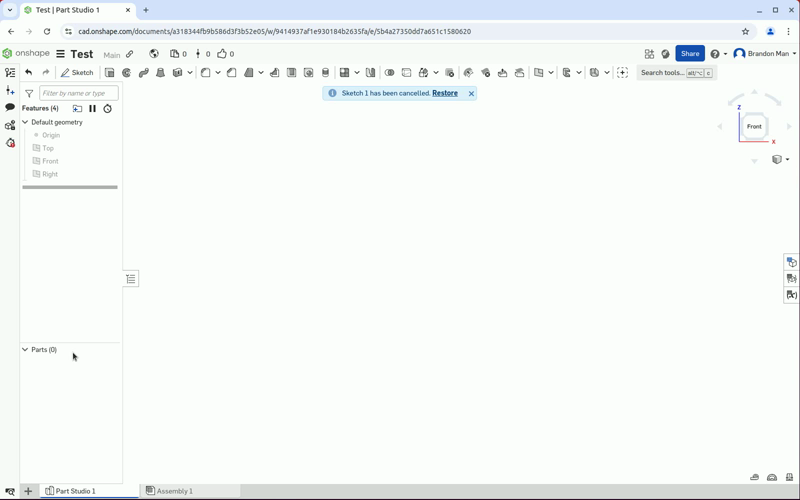
key(space)
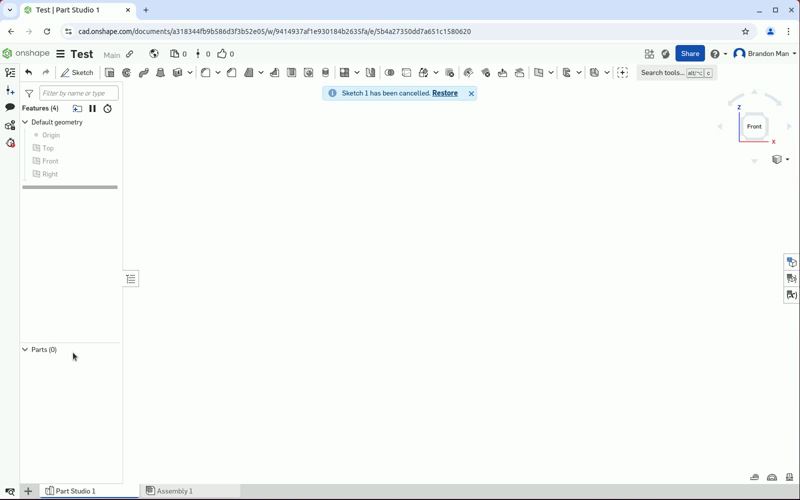
key_down(shift)
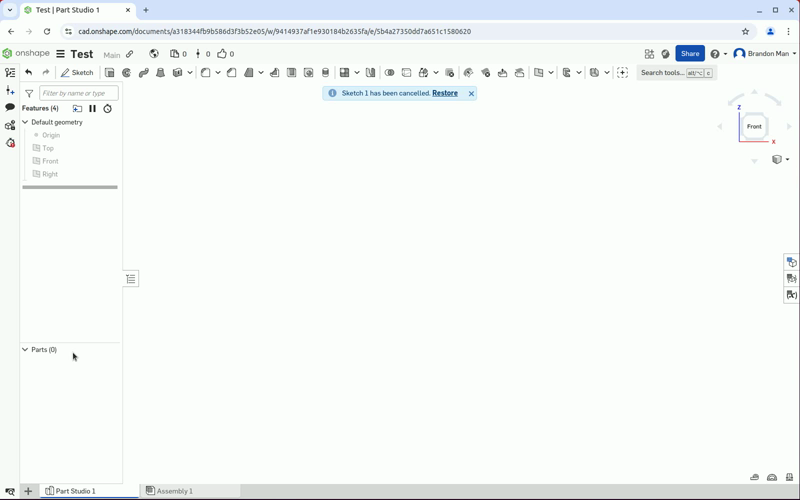
key(left)
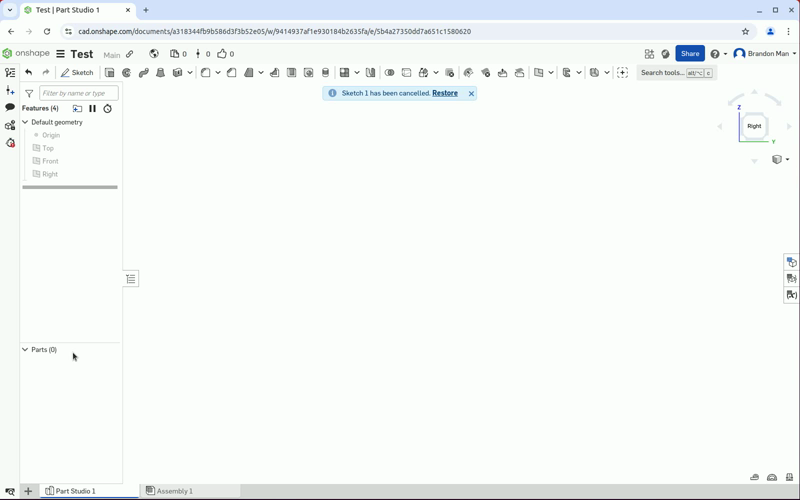
key_up(shift)
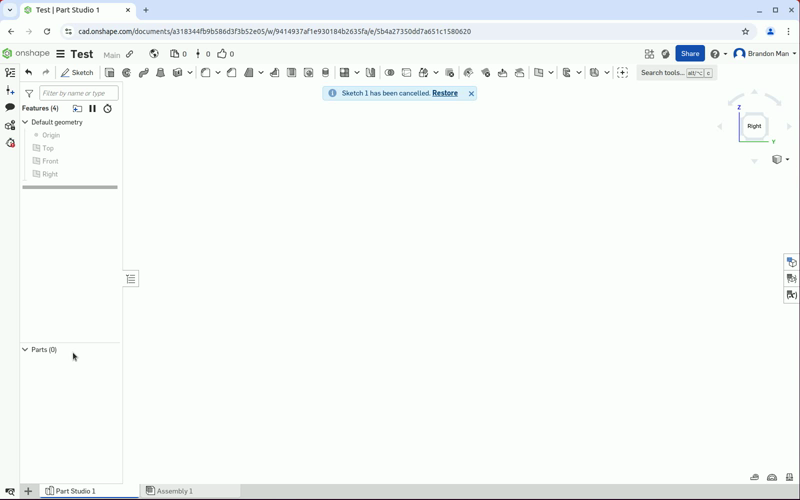
mouse_move(73, 352)
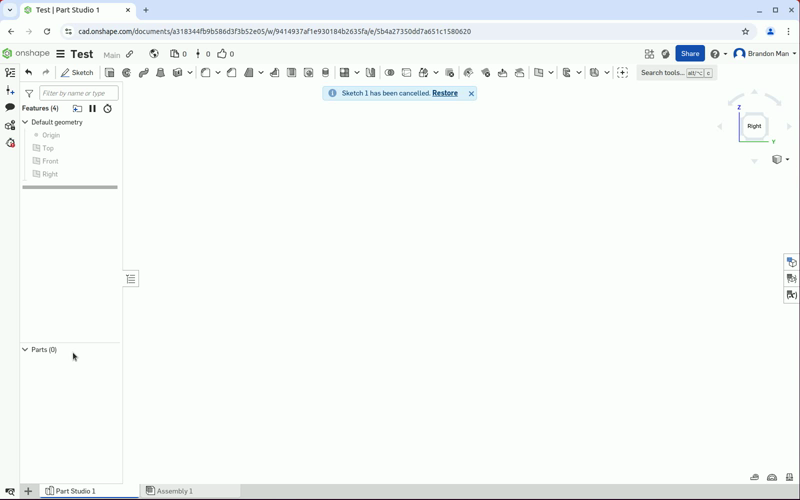
key(shift+y)
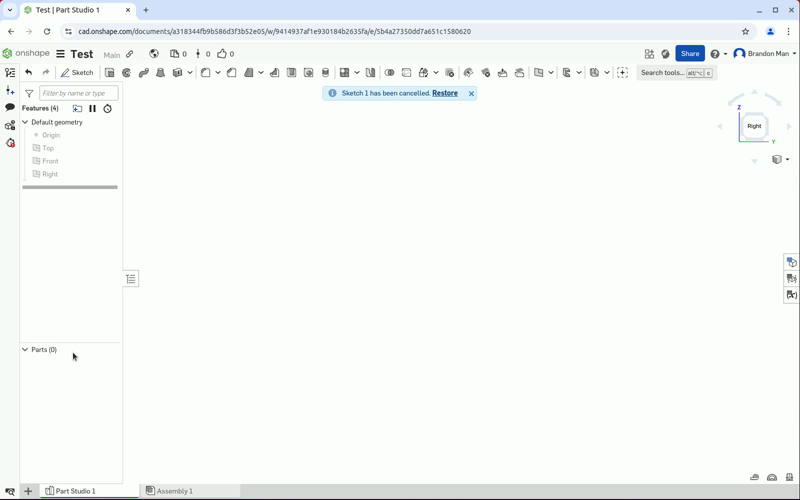
key(shift+s)
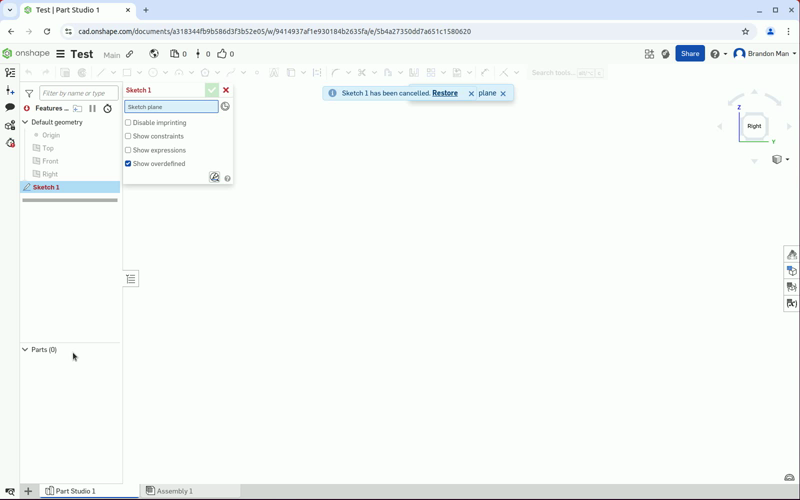
mouse_move(73, 176)
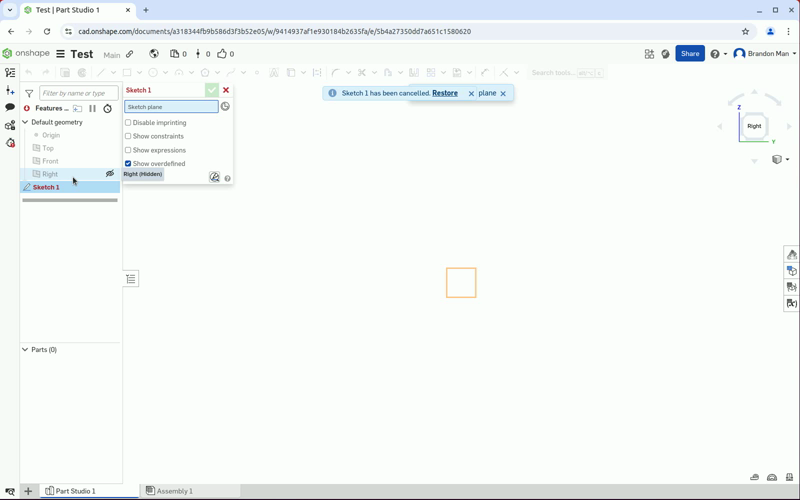
click(73, 176)
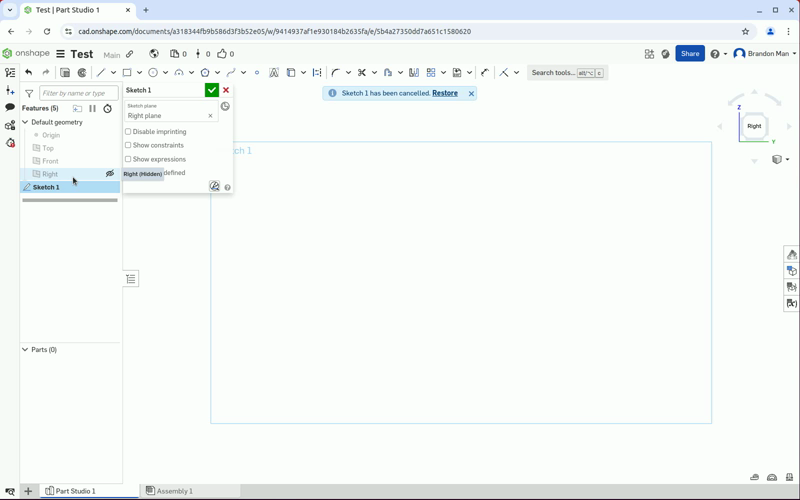
mouse_move(73, 352)
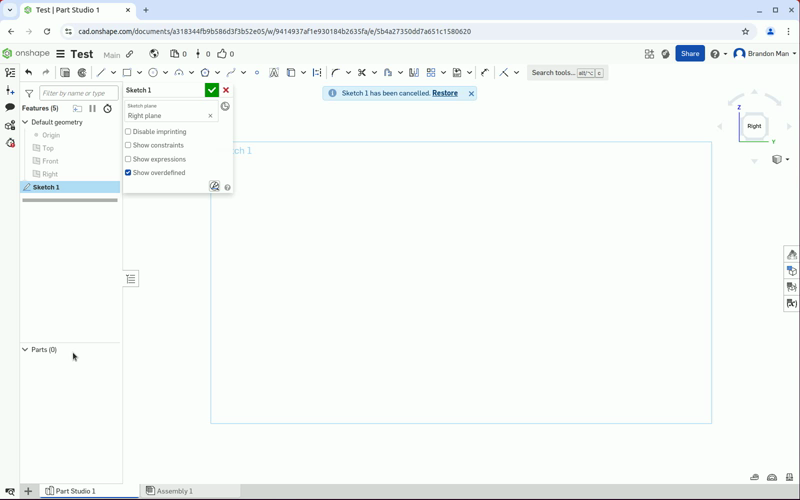
key(y)
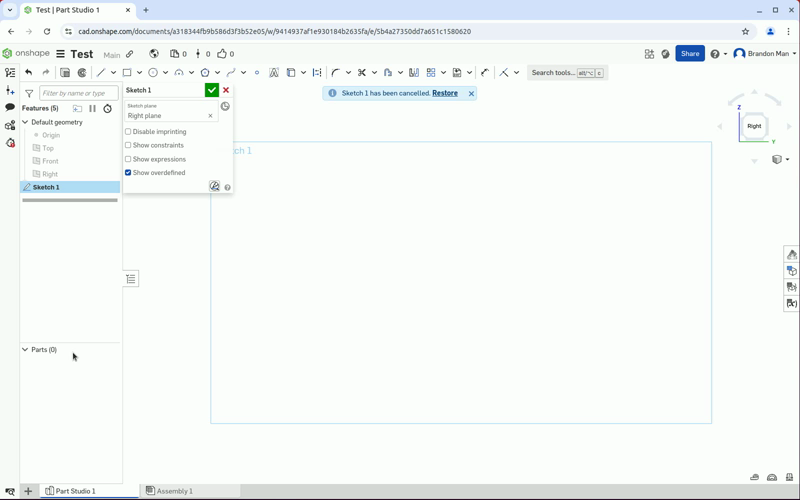
key(l)
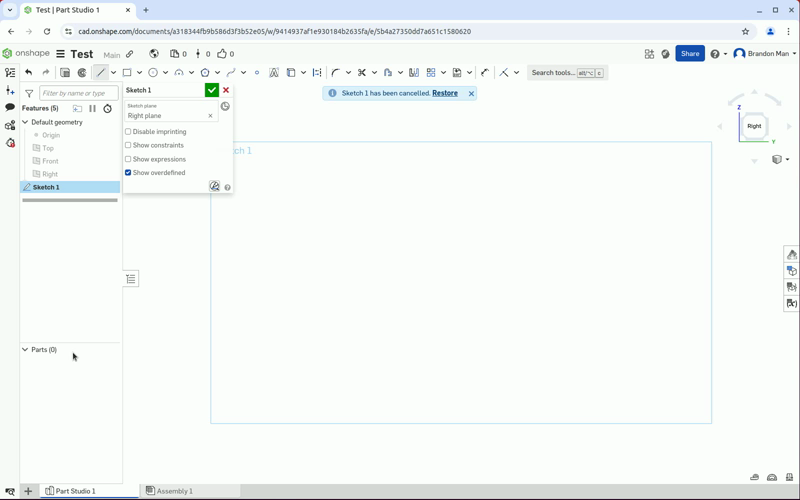
key_down(shift)
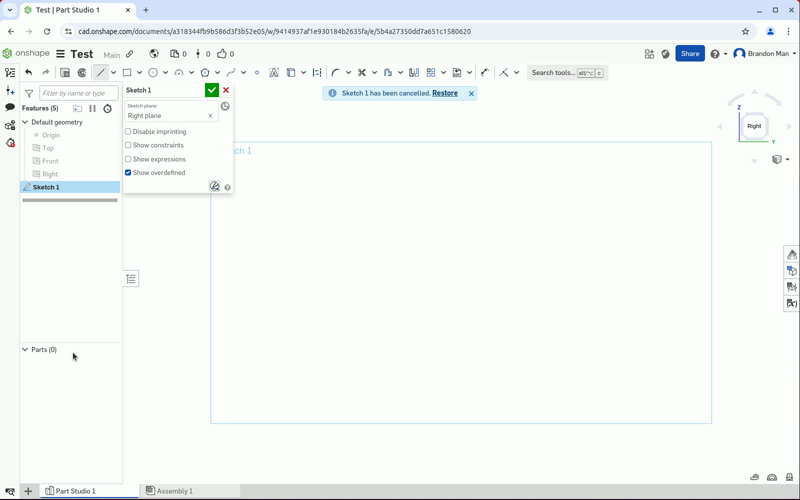
mouse_move(460, 282)
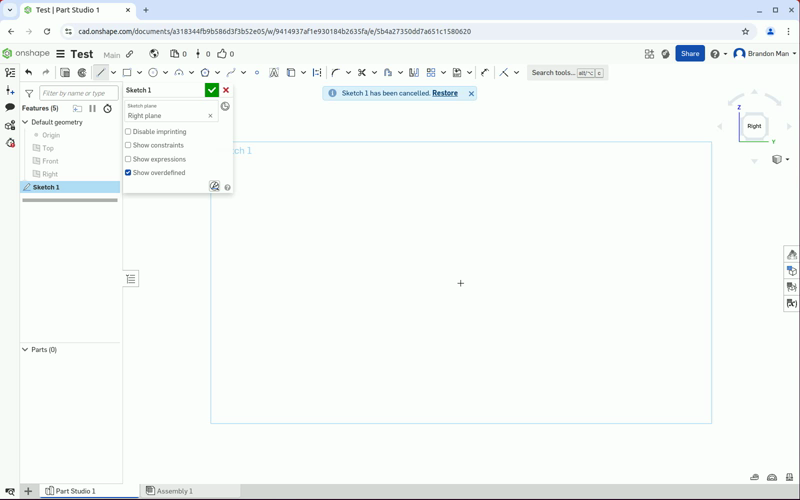
click(460, 282)
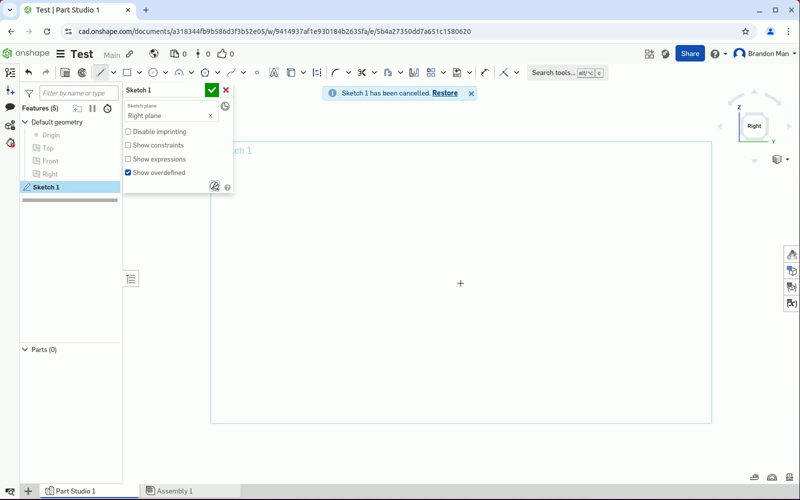
key_up(shift)
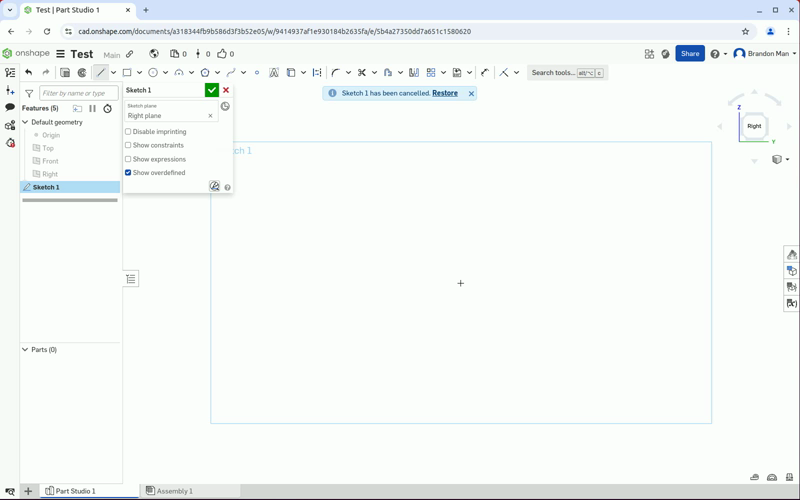
key_down(shift)
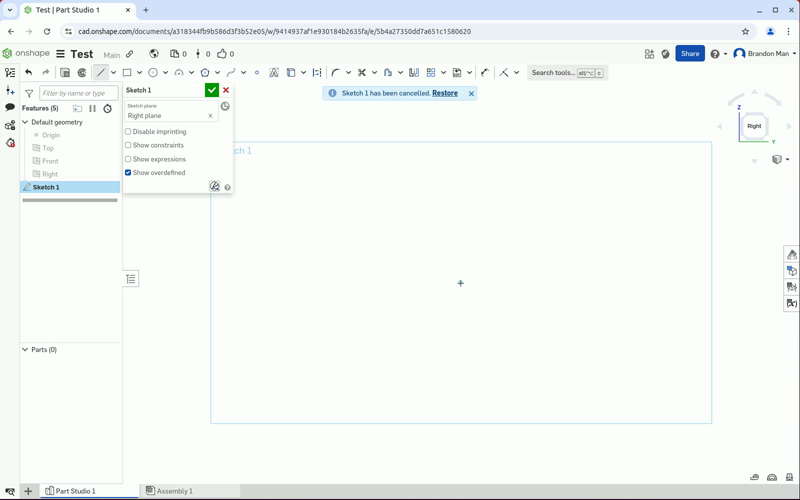
mouse_move(535, 282)
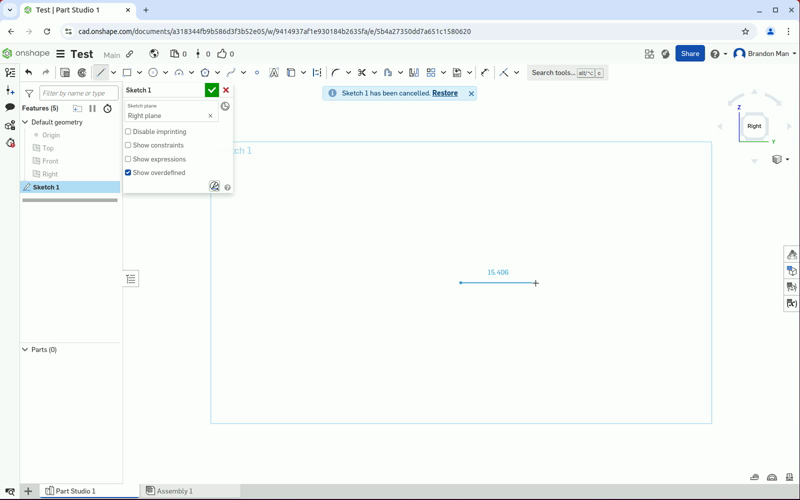
click(535, 282)
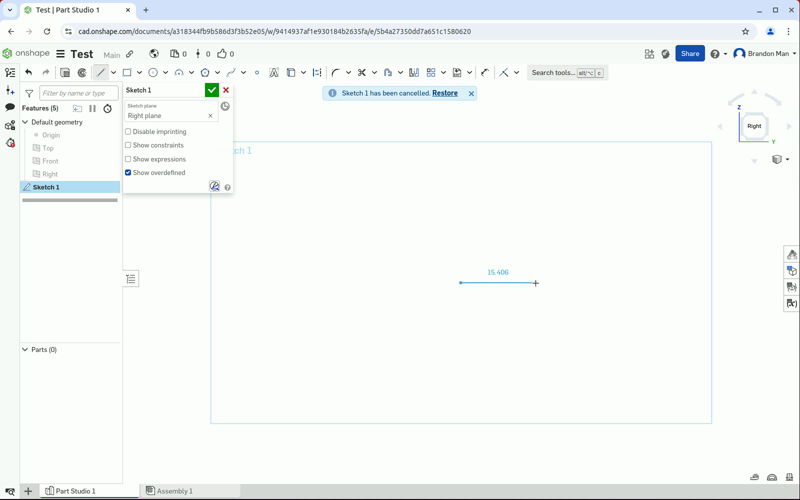
key_up(shift)
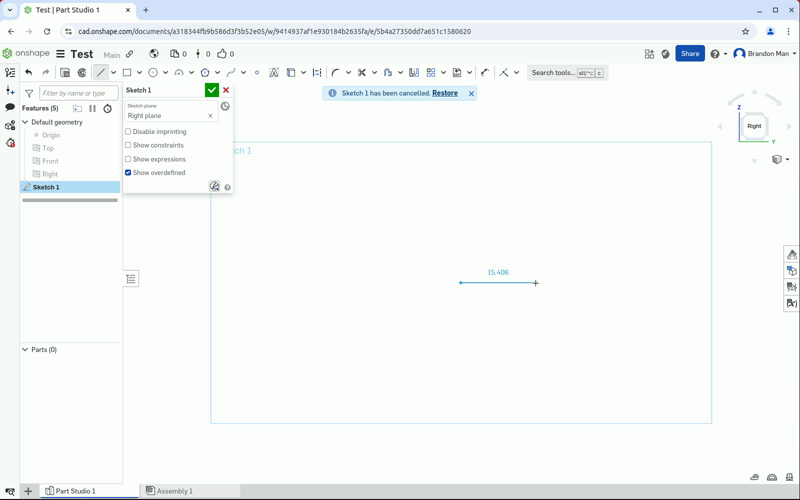
key_down(shift)
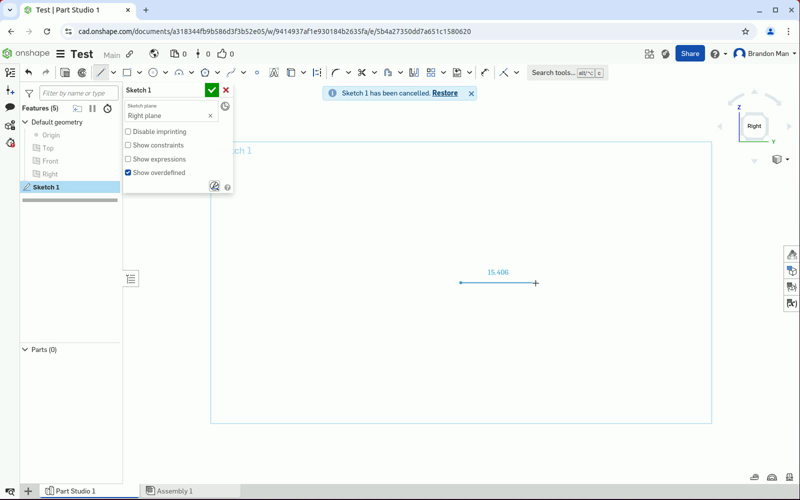
mouse_move(535, 189)
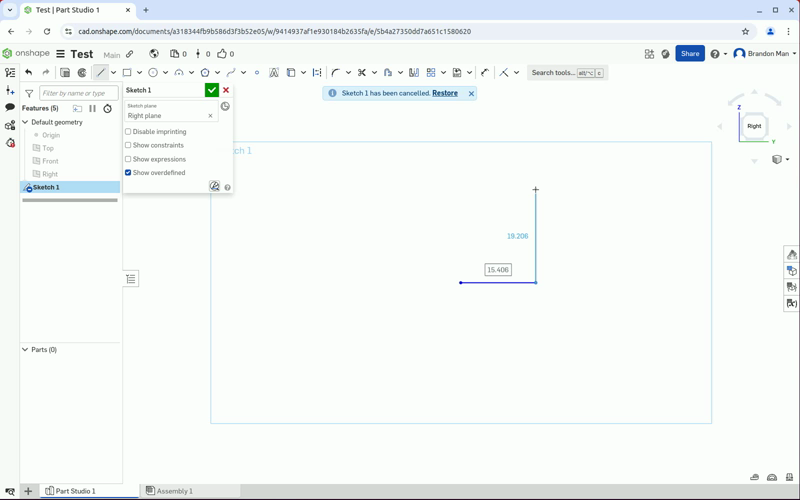
click(535, 189)
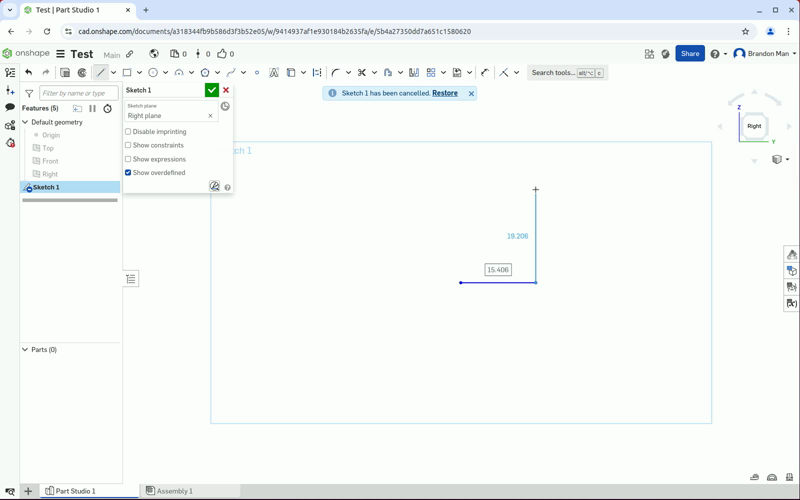
key_up(shift)
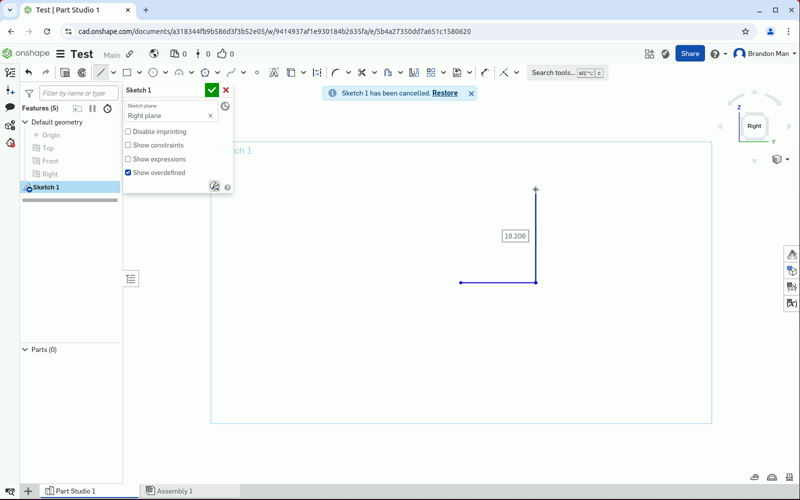
key_down(shift)
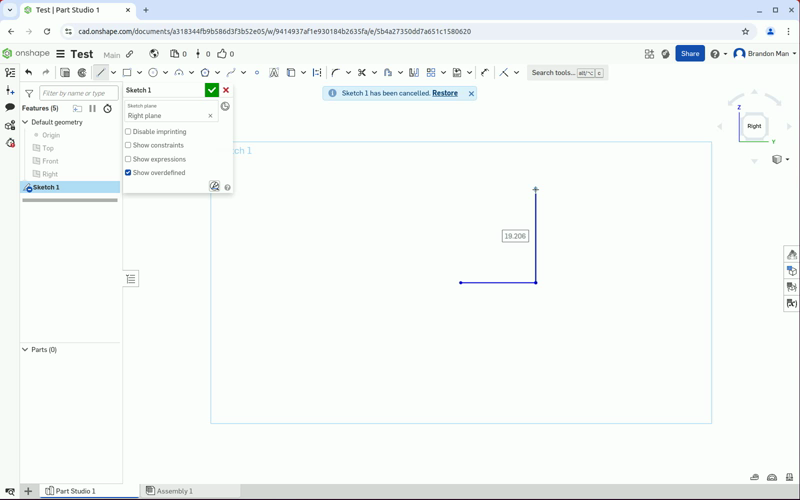
mouse_move(460, 189)
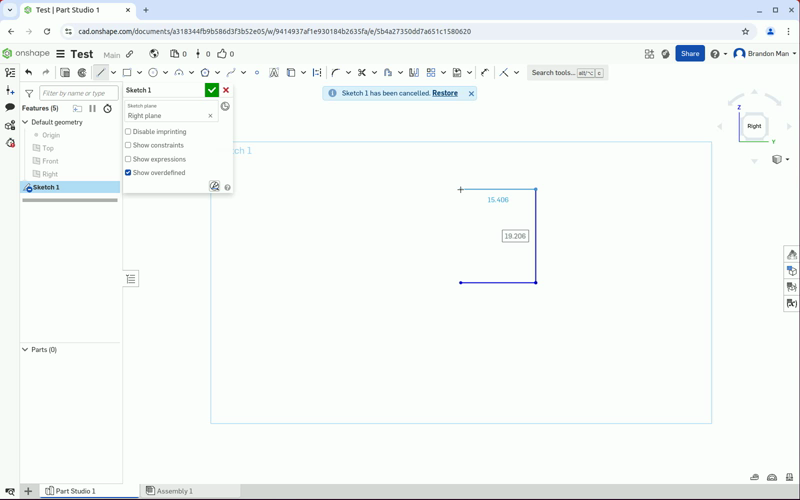
click(460, 189)
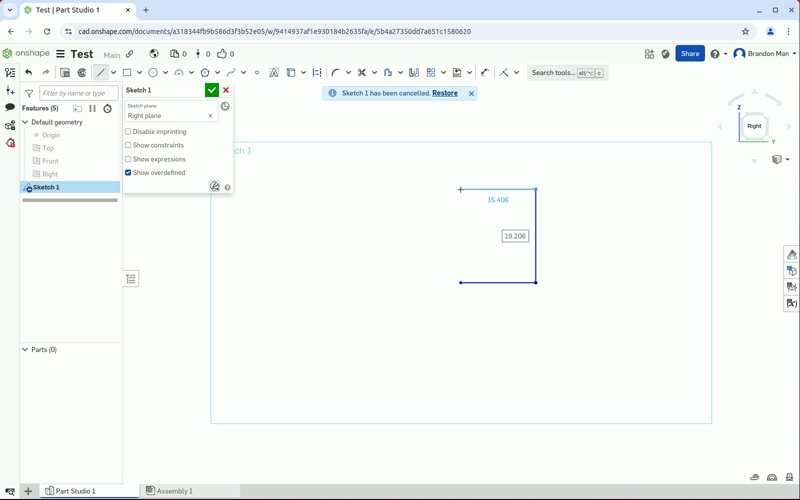
key_up(shift)
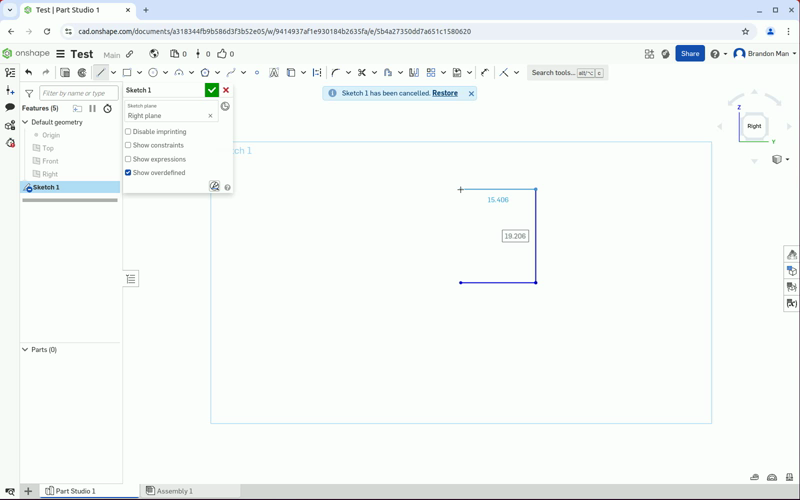
key_down(shift)
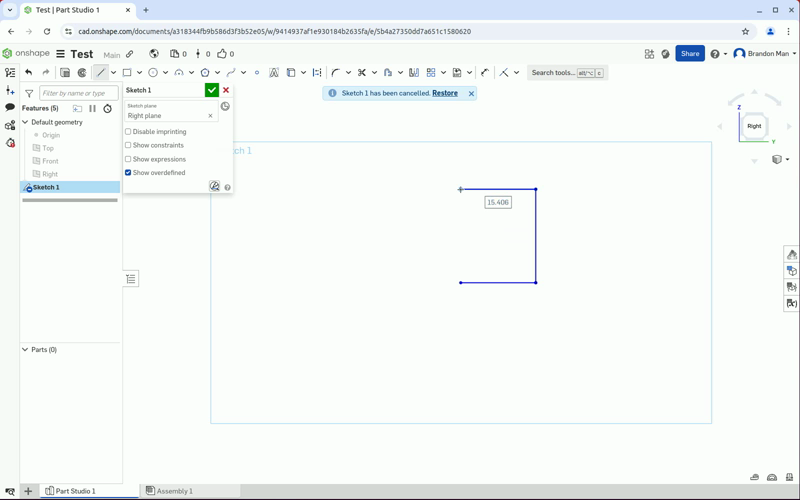
mouse_move(460, 282)
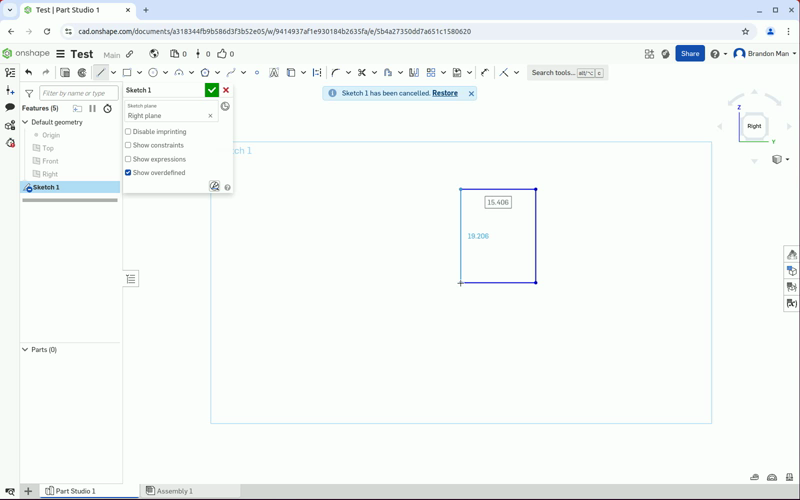
key_up(shift)
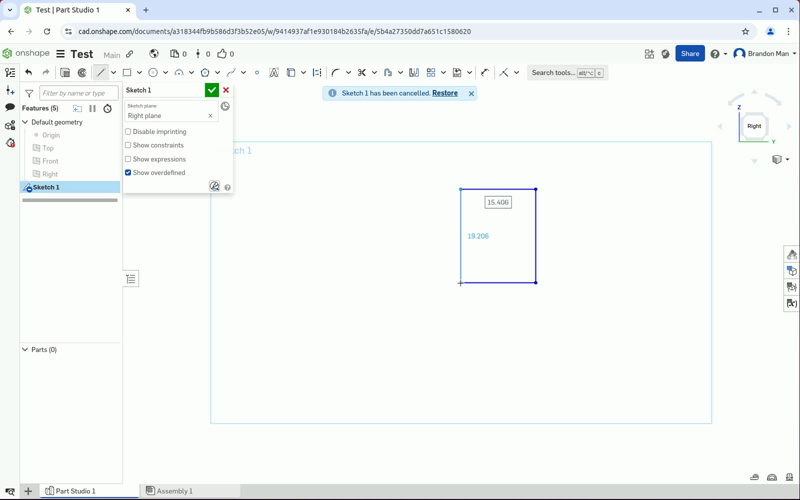
click(460, 282)
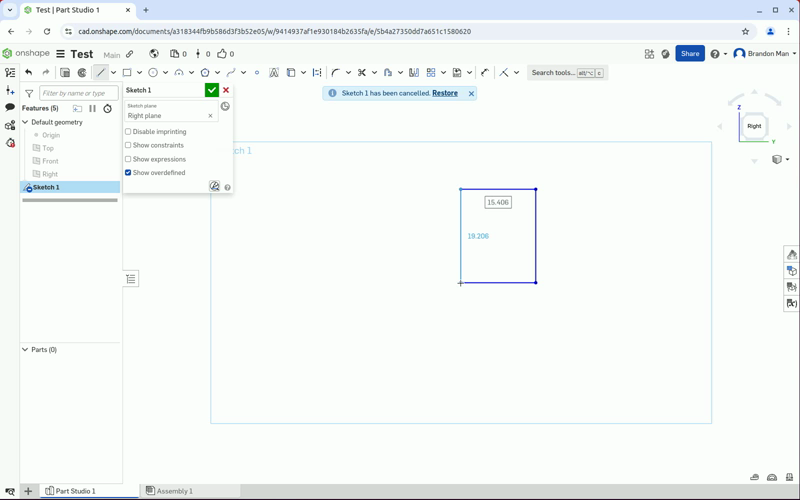
key(esc)
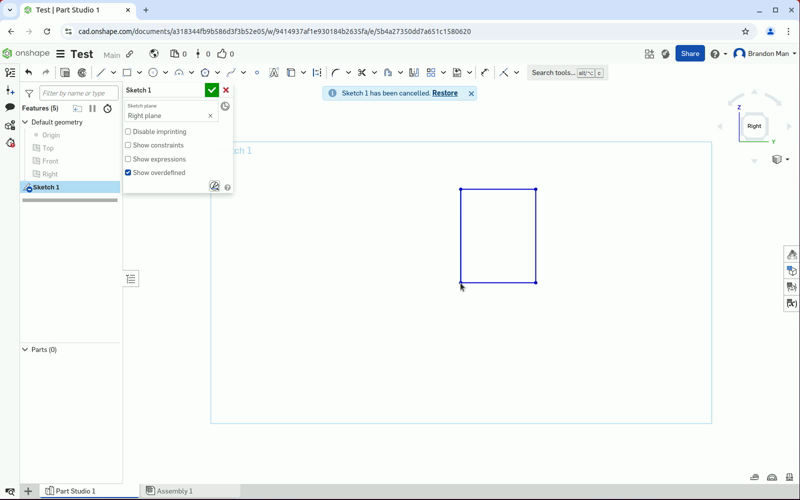
mouse_move(484, 251)
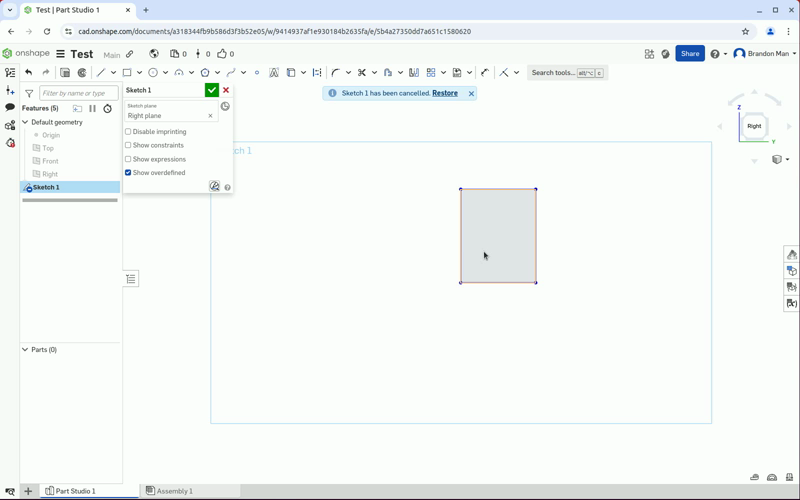
click(484, 251)
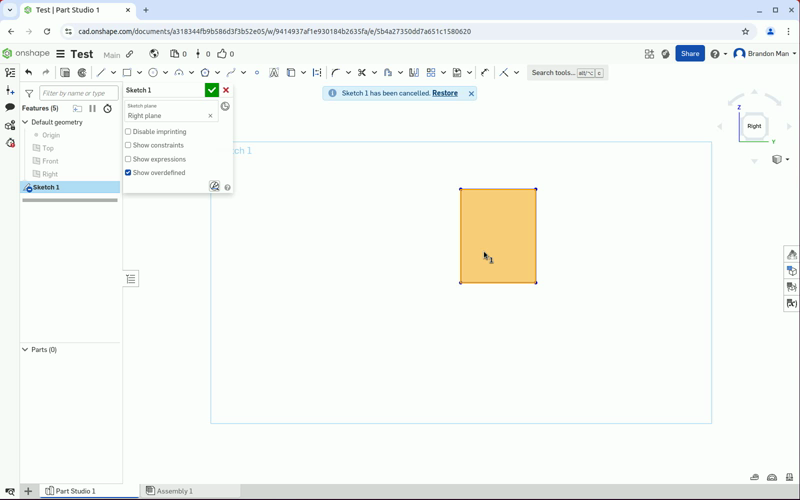
mouse_move(73, 352)
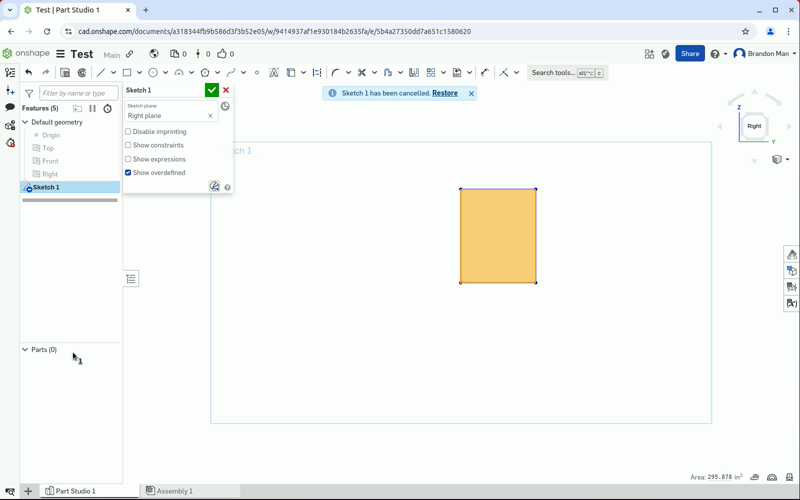
key(shift+y)
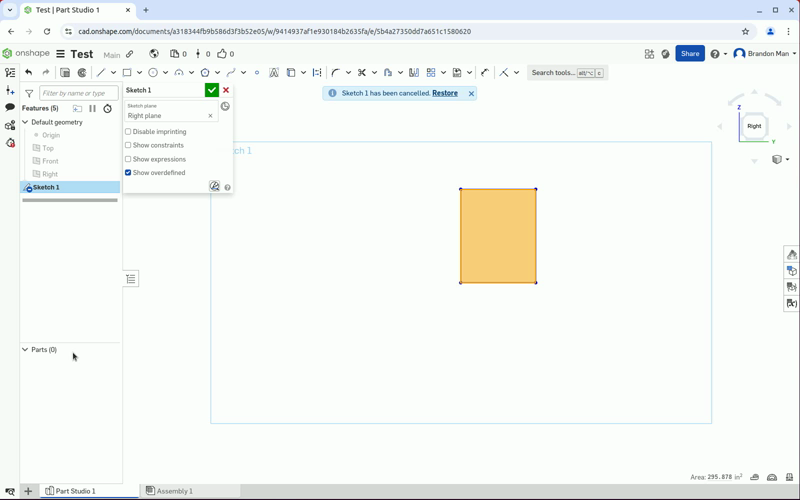
key(shift+e)
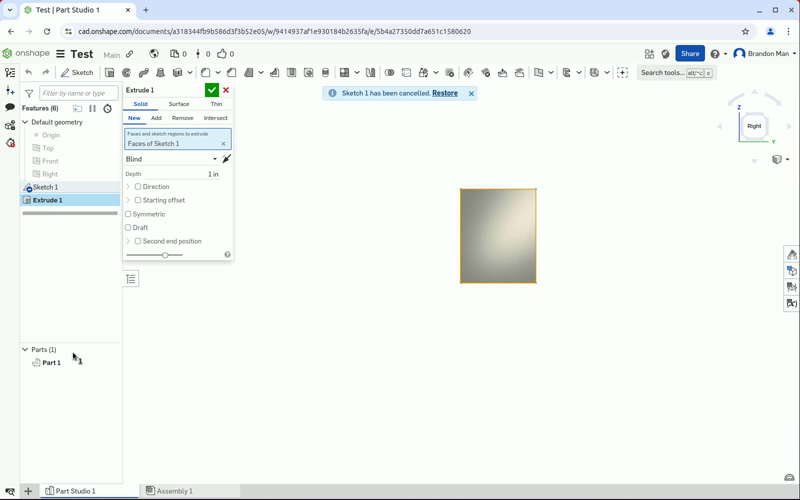
mouse_move(143, 106)
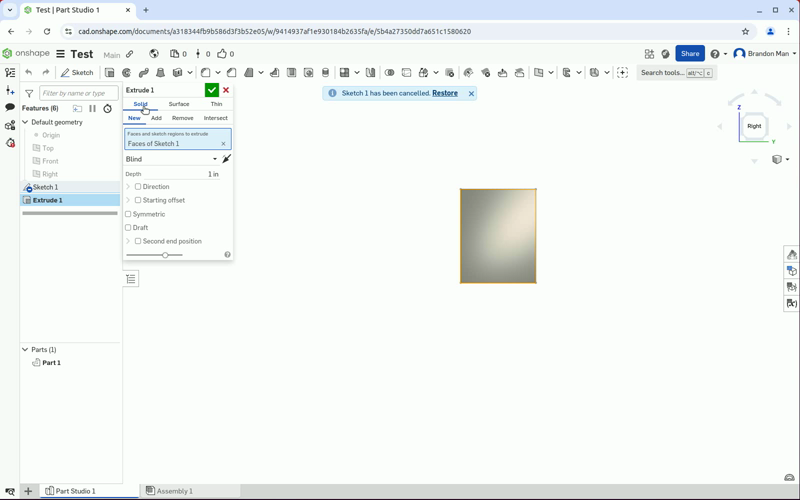
click(143, 106)
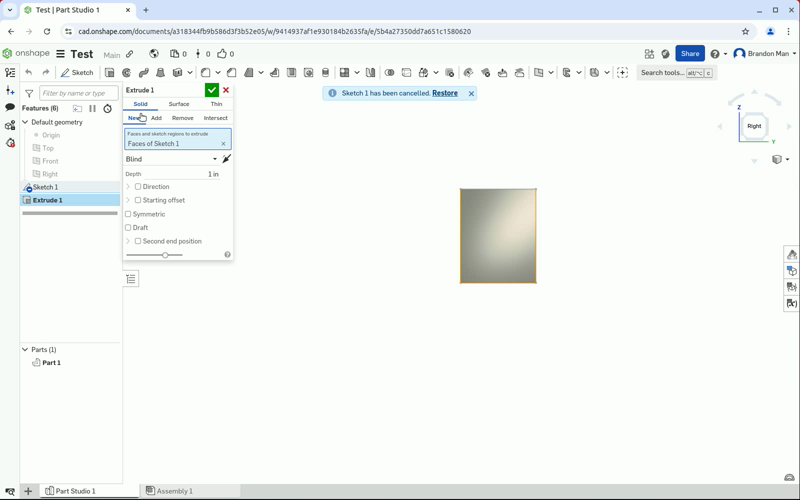
mouse_move(137, 120)
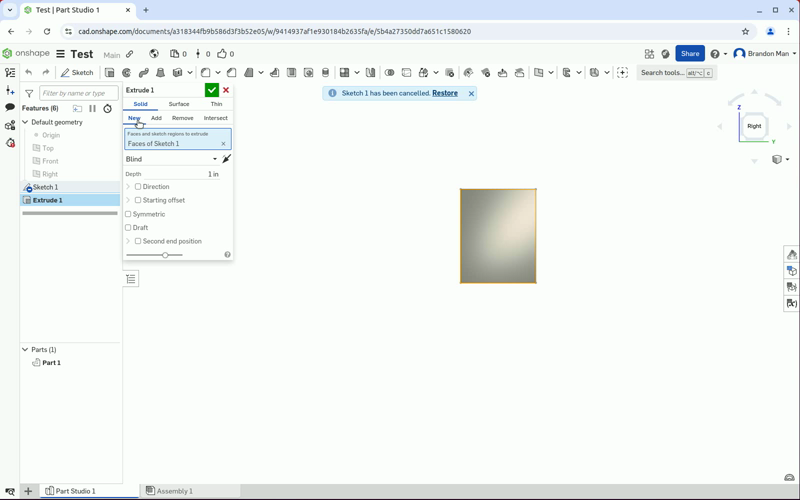
click(137, 120)
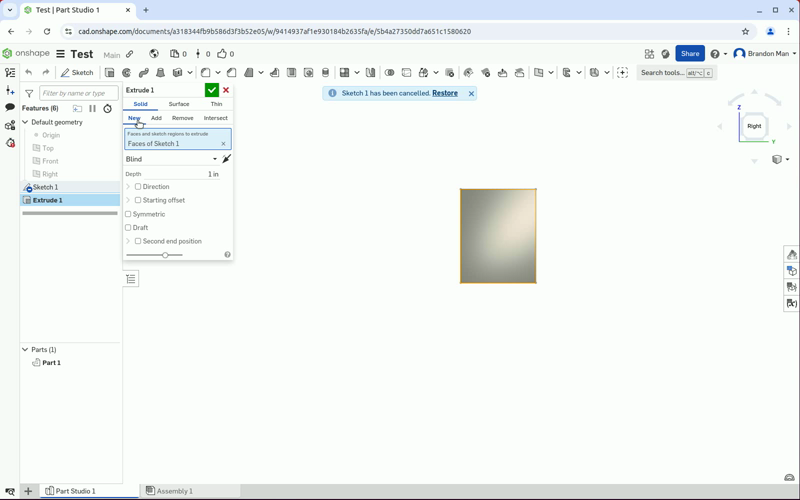
key(tab, 4)
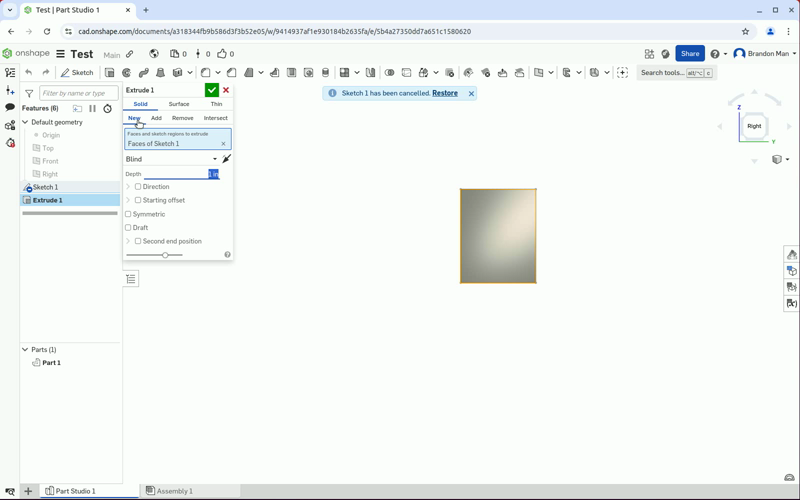
text(23.108)
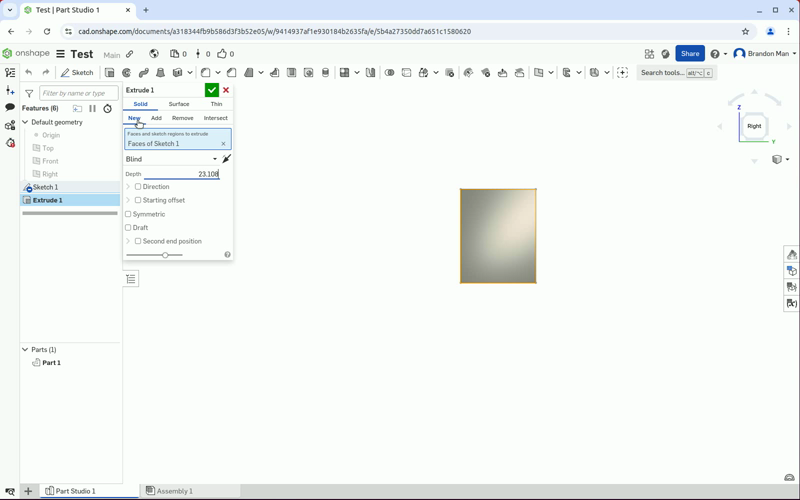
key(enter)
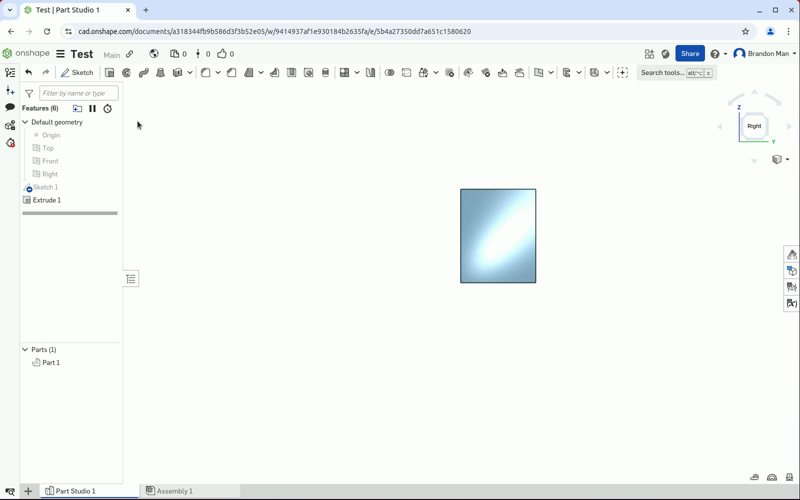
key(shift+h)
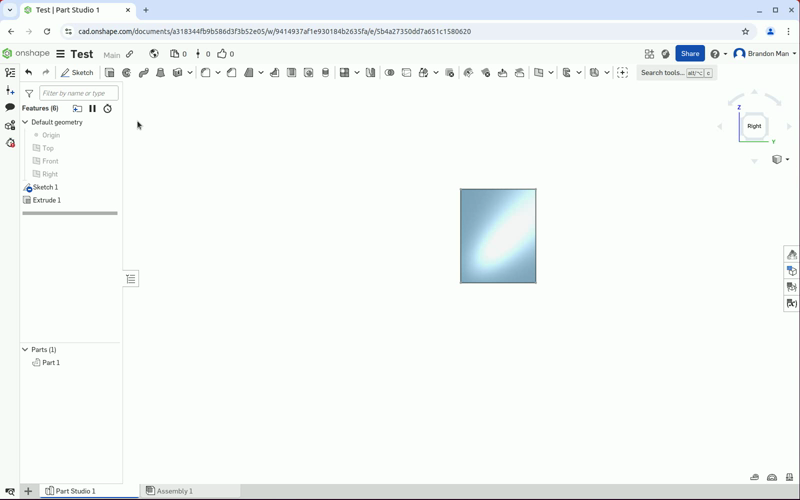
key(shift+h)
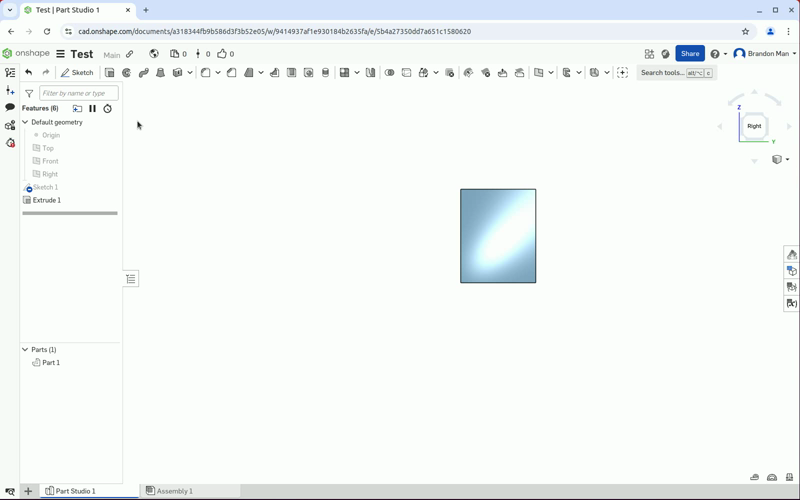
mouse_move(73, 189)
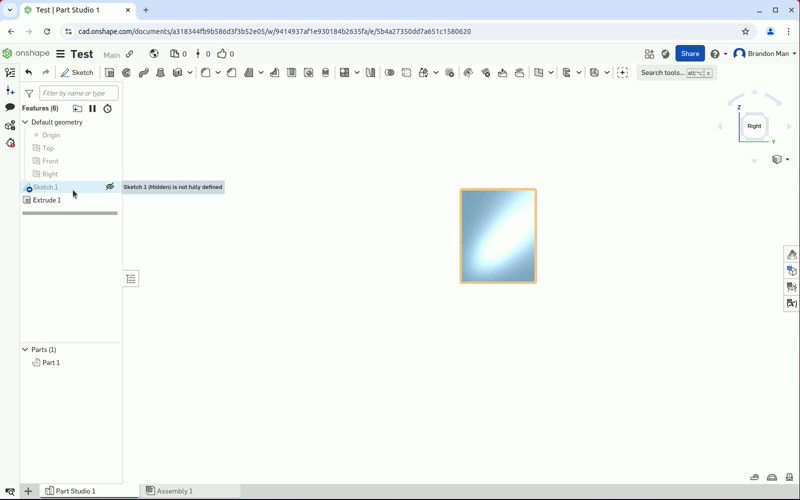
click(73, 189)
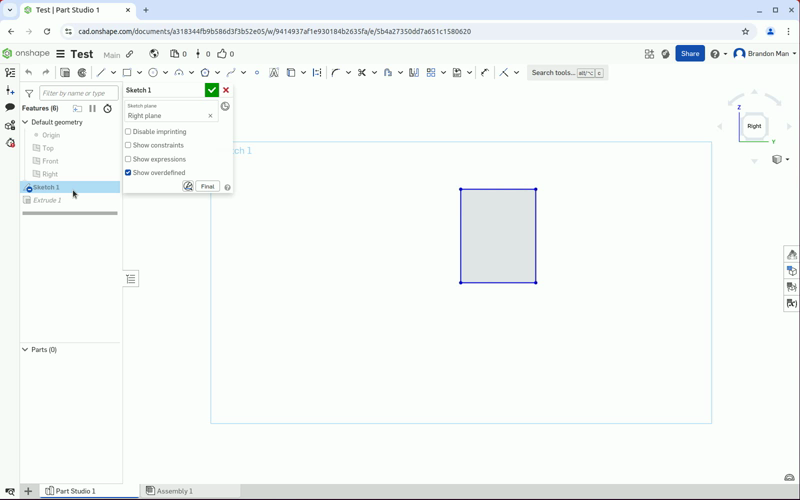
mouse_move(229, 92)
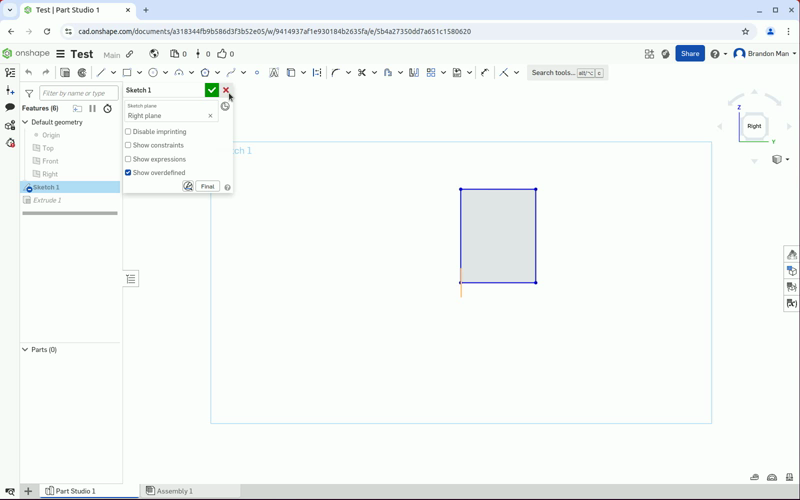
click(229, 92)
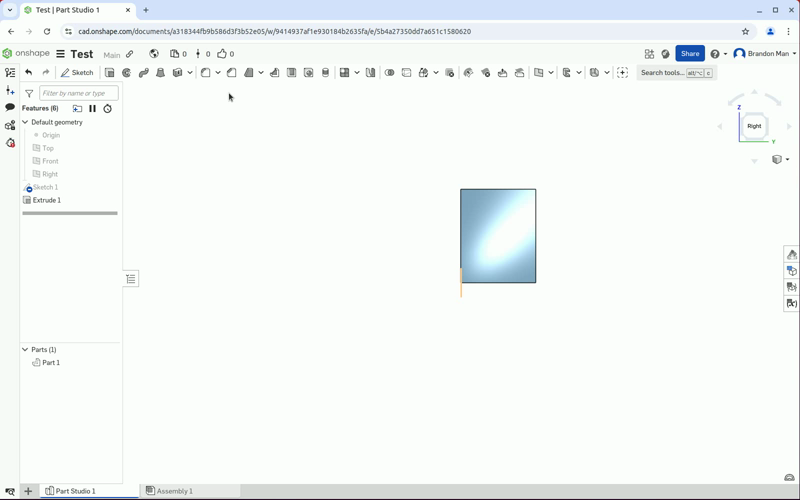
mouse_move(73, 352)
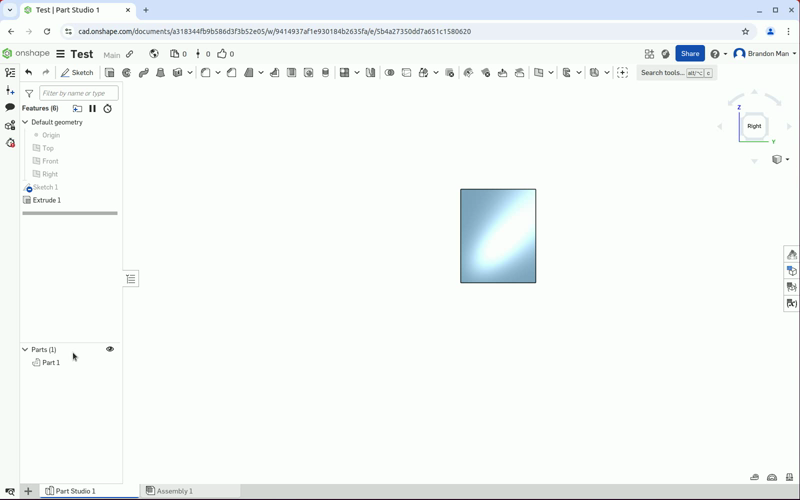
key(y)
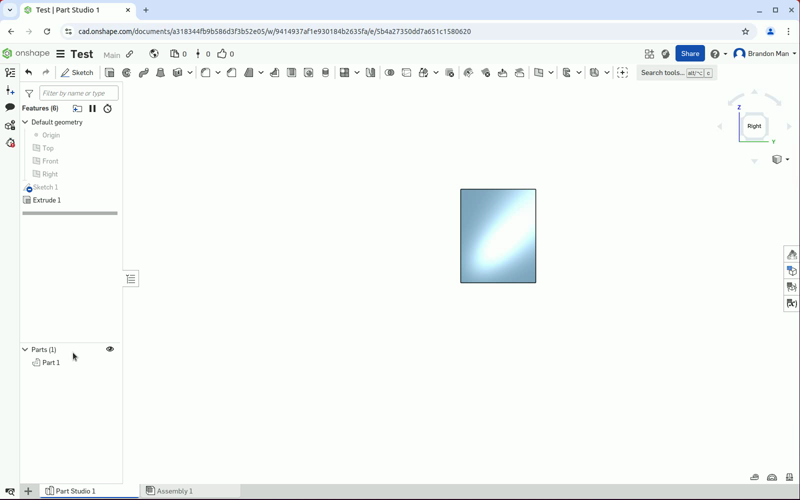
key(shift+p)
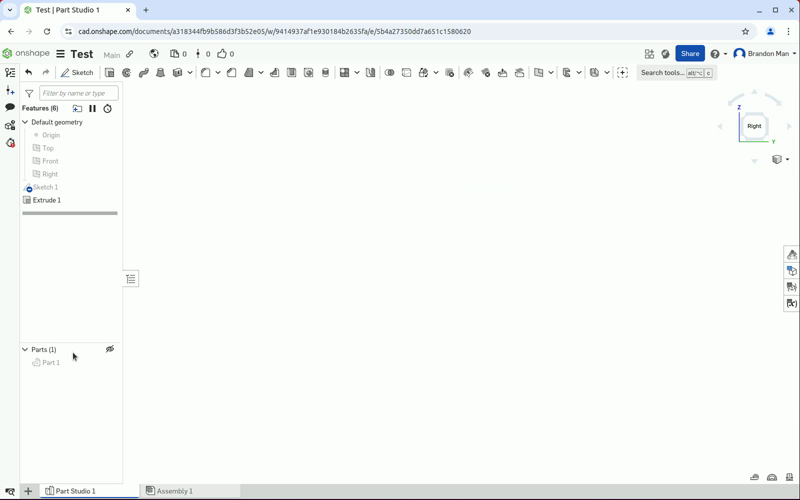
key(space)
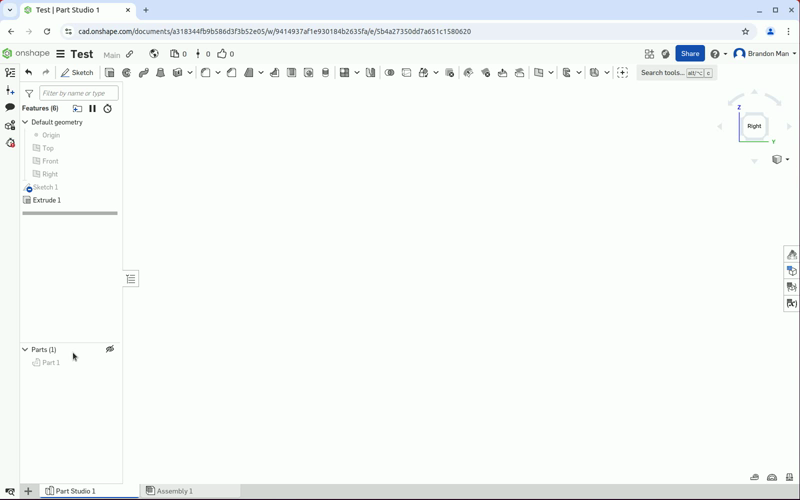
key_down(shift)
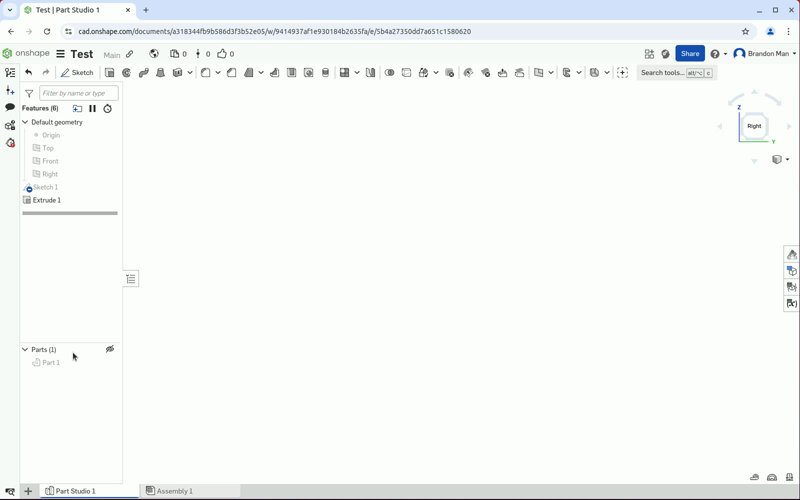
key(right)
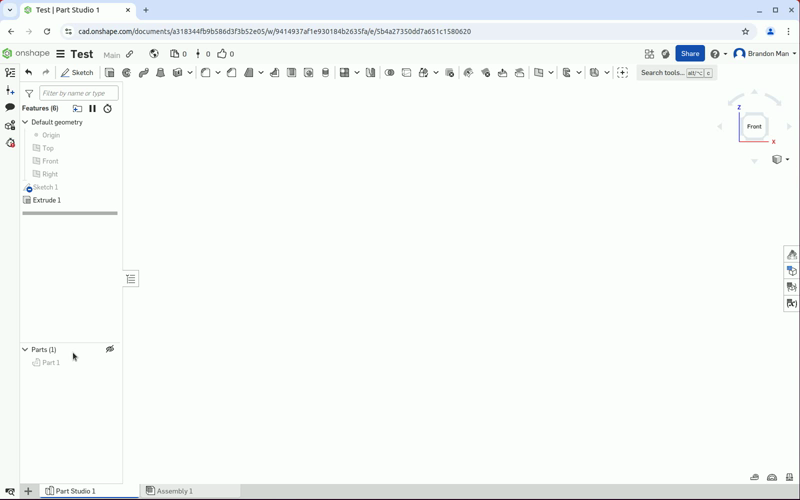
key_up(shift)
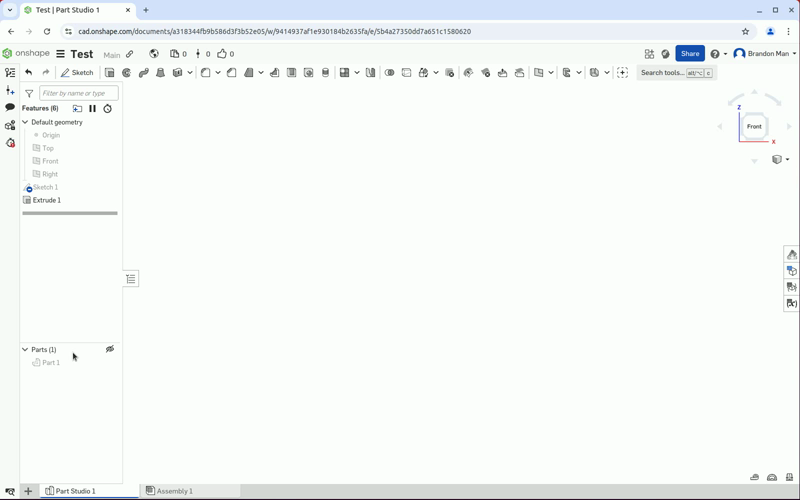
mouse_move(73, 352)
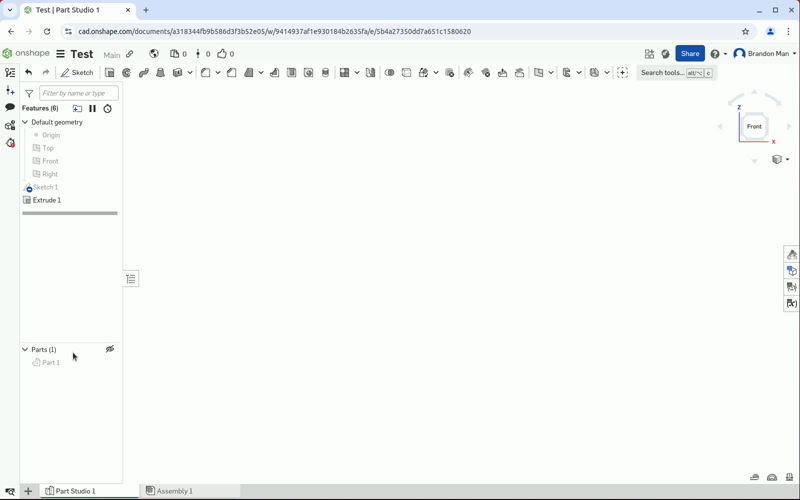
key(shift+y)
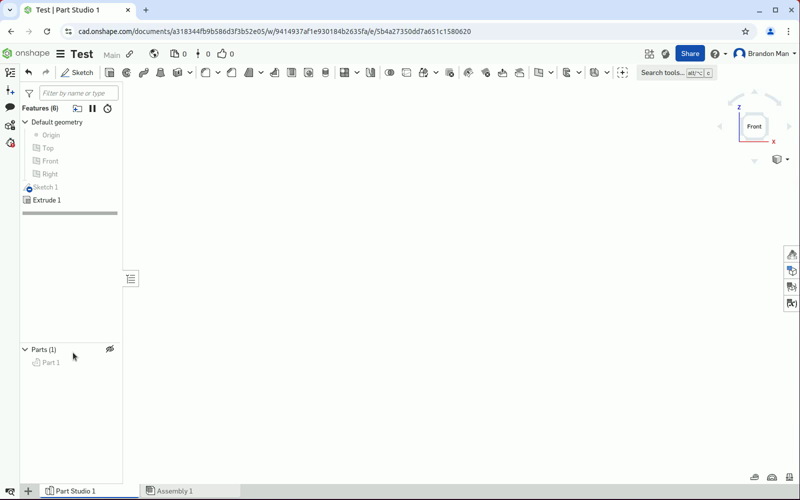
key(shift+s)
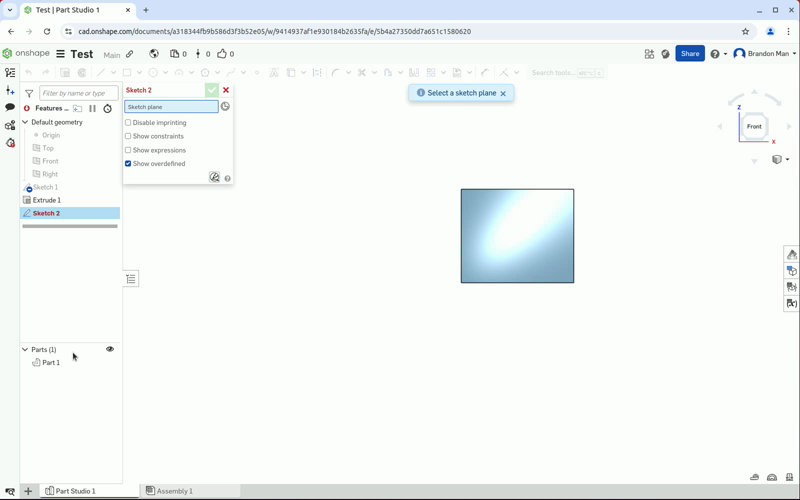
mouse_move(73, 163)
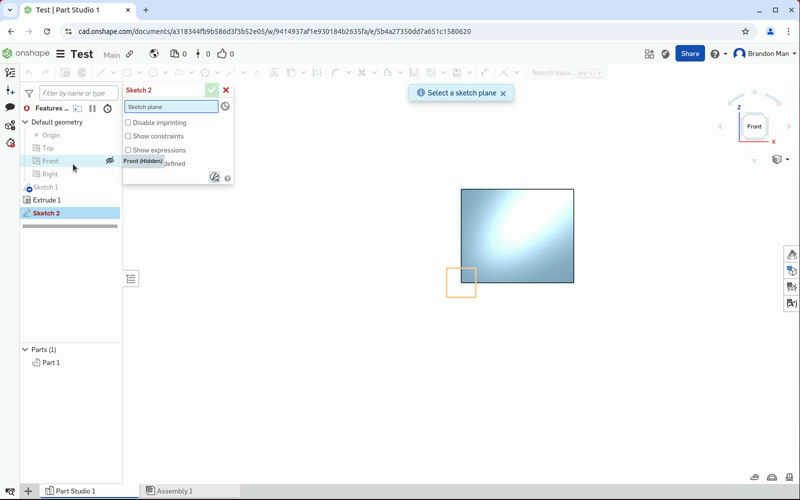
click(73, 163)
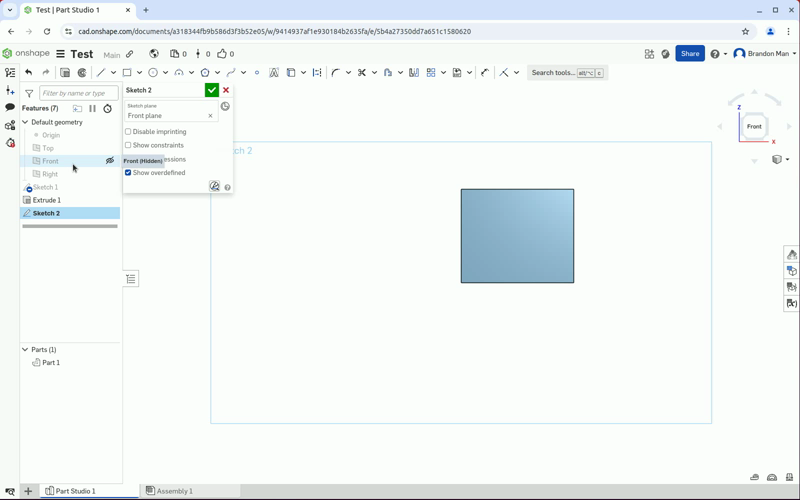
mouse_move(73, 352)
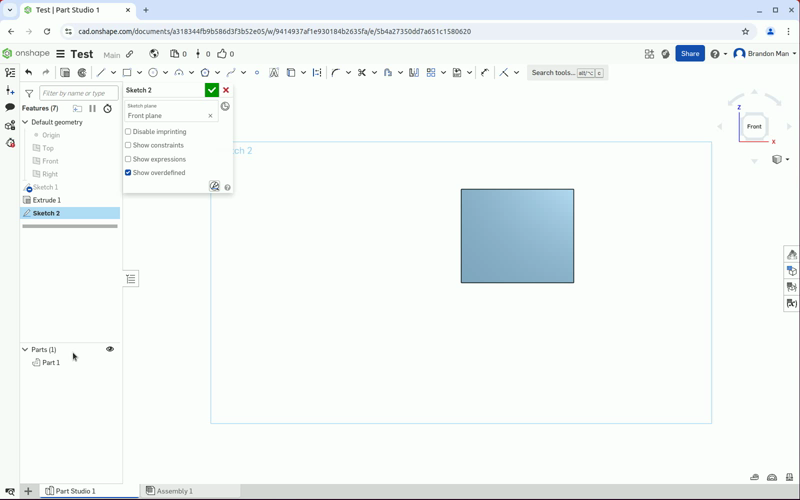
key(y)
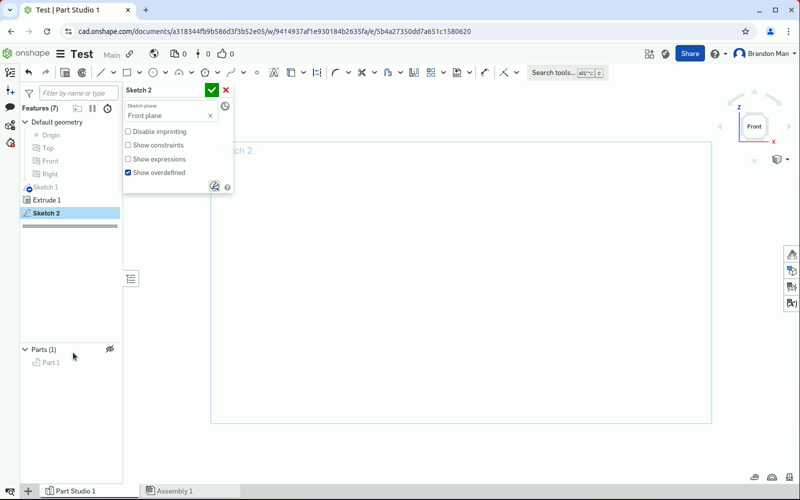
key(l)
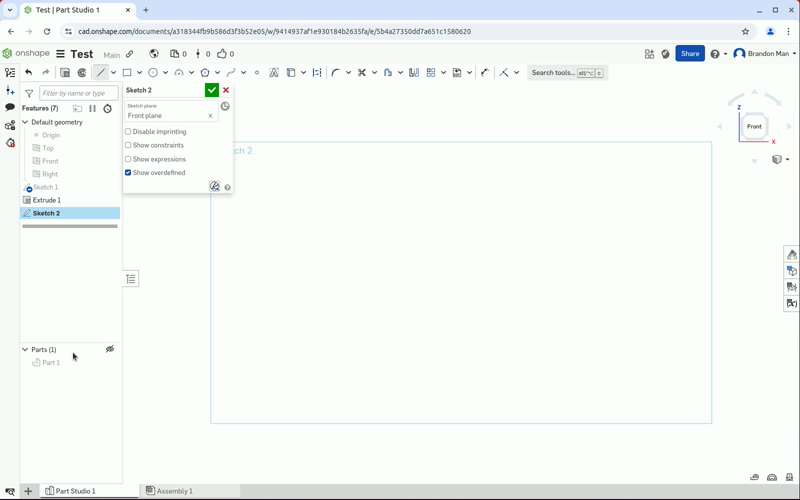
key_down(shift)
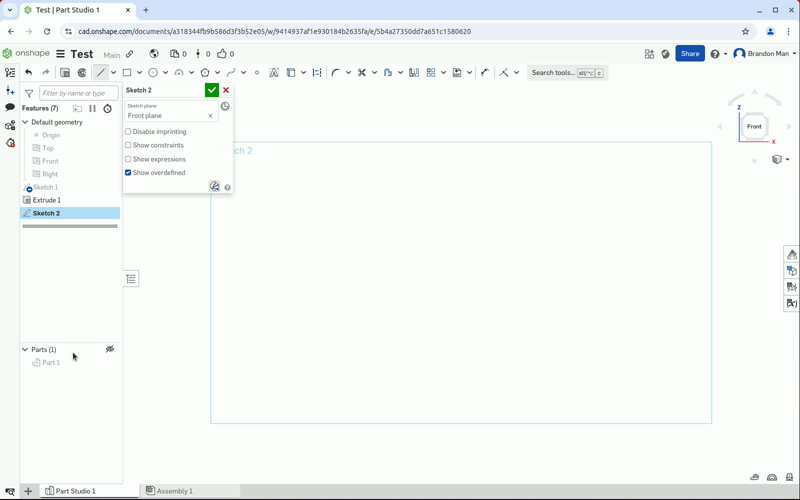
mouse_move(498, 282)
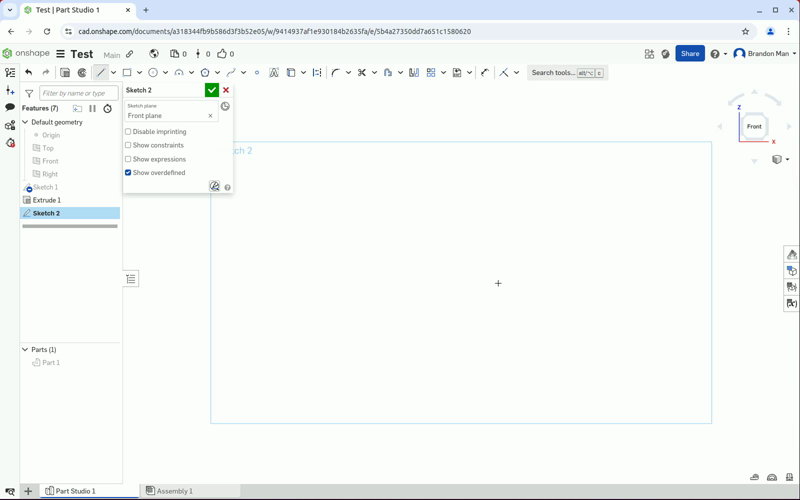
click(498, 282)
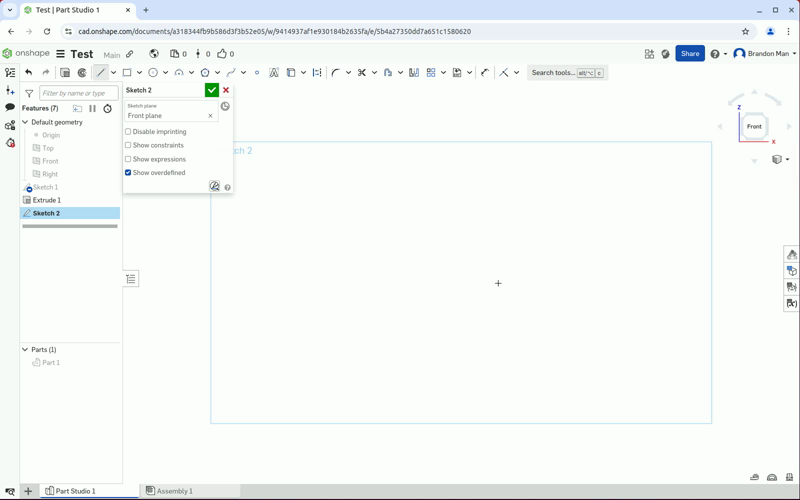
key_up(shift)
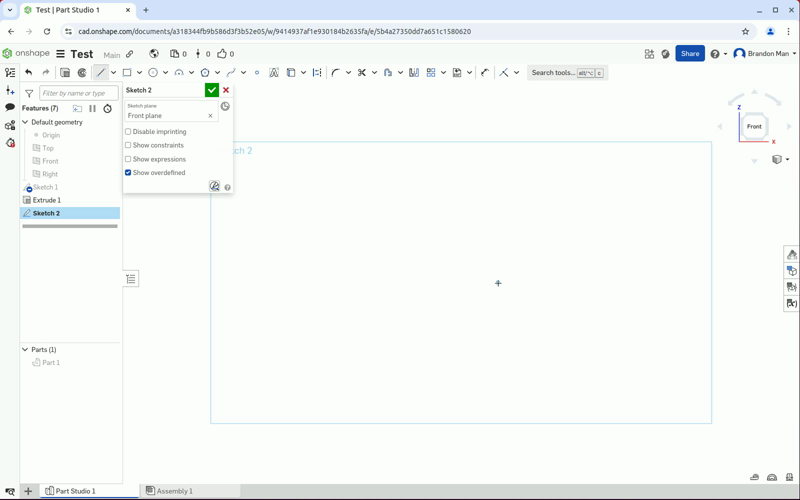
key_down(shift)
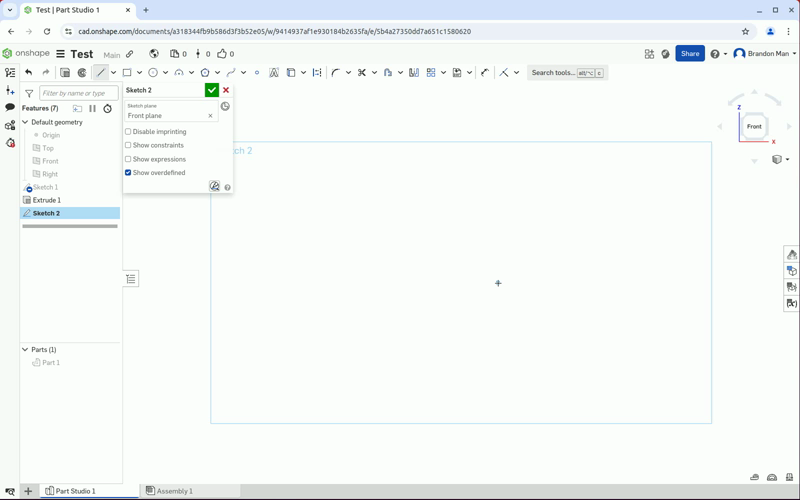
mouse_move(528, 282)
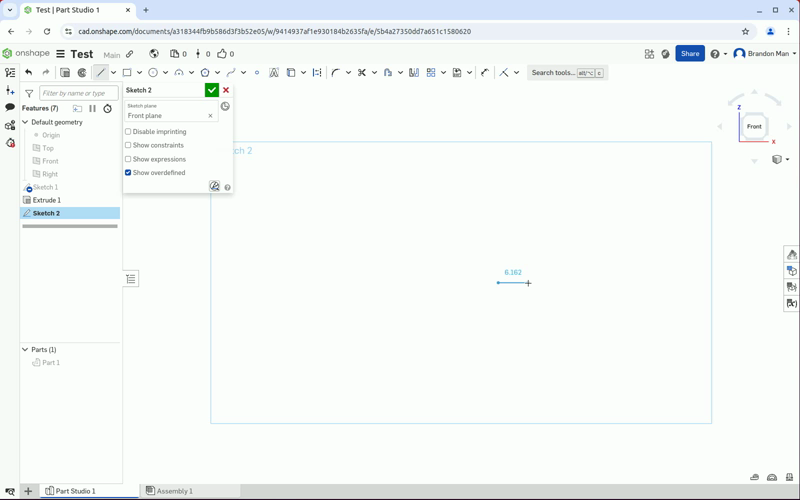
mouse_move(536, 282)
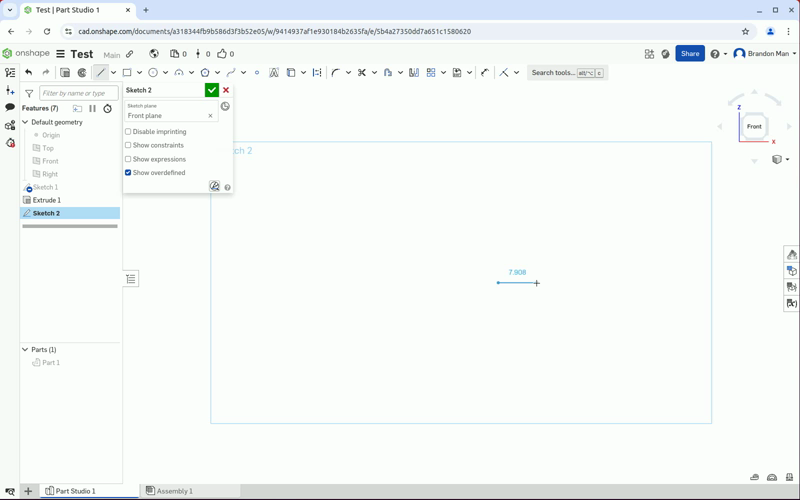
click(536, 282)
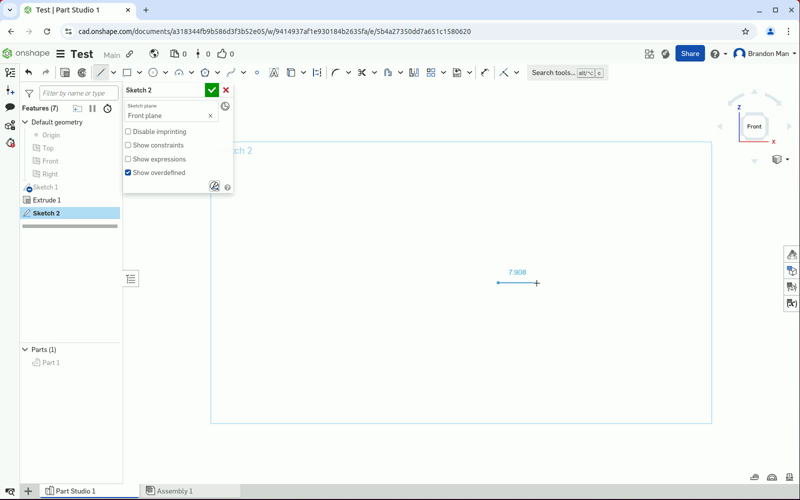
key_up(shift)
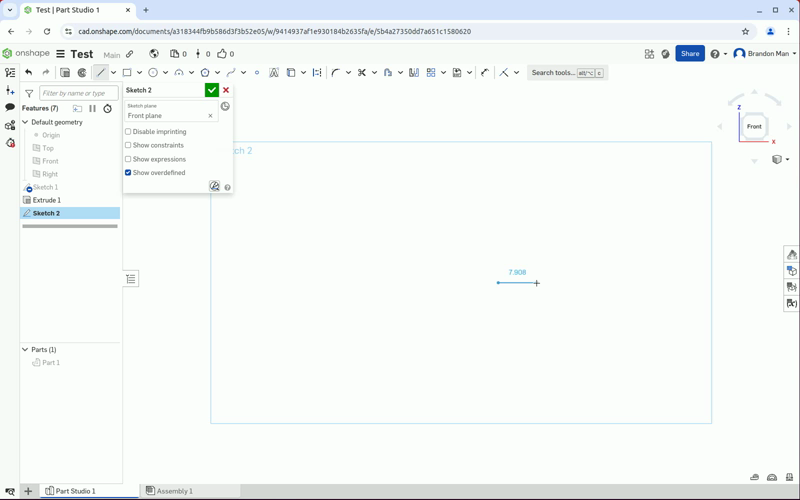
key_down(shift)
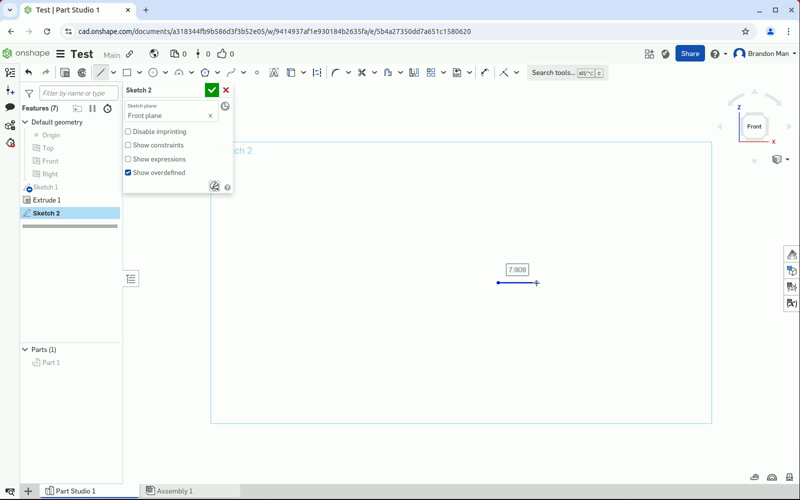
mouse_move(566, 282)
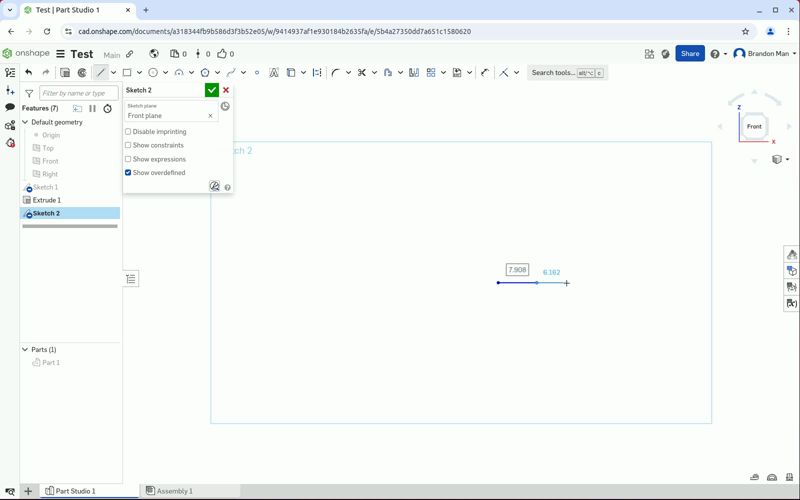
mouse_move(536, 263)
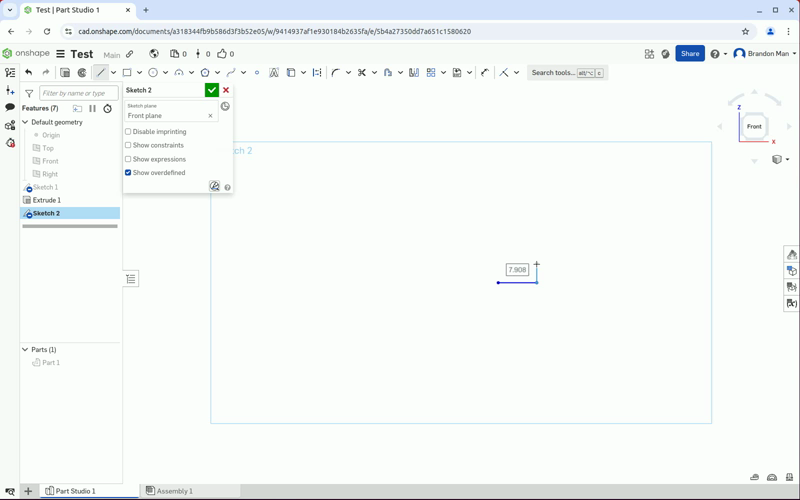
click(536, 263)
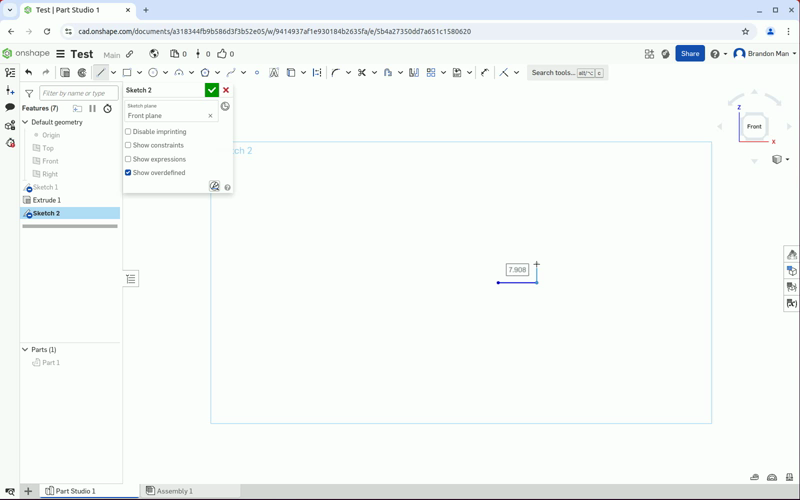
key_up(shift)
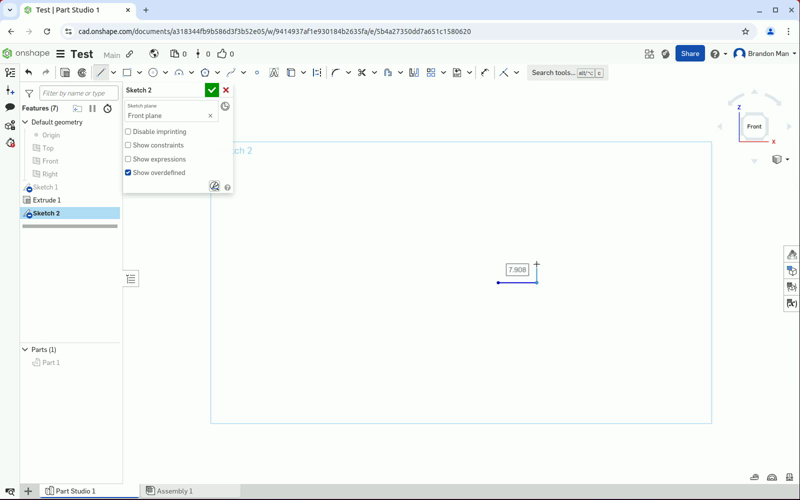
key_down(shift)
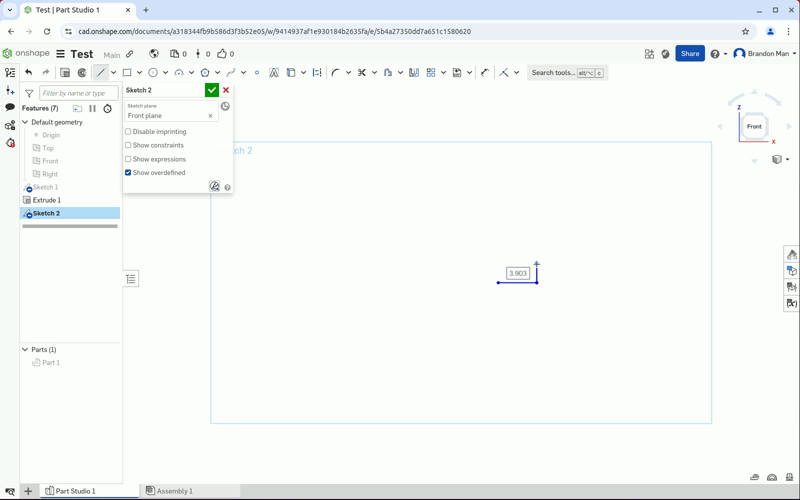
mouse_move(566, 263)
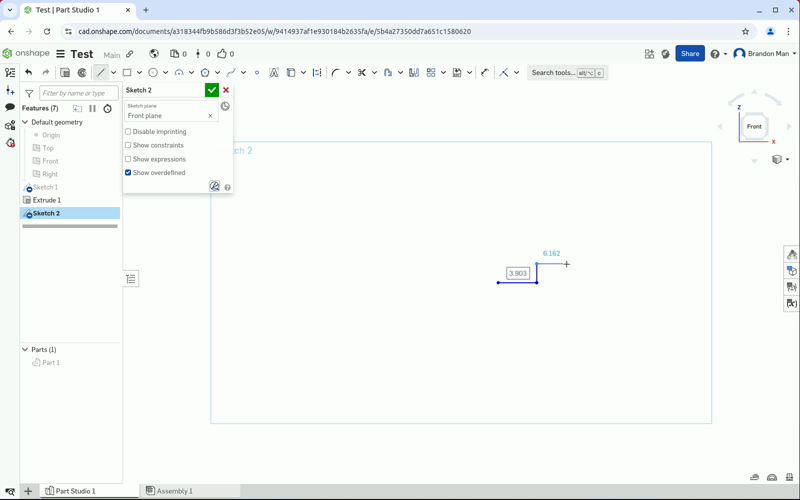
mouse_move(498, 263)
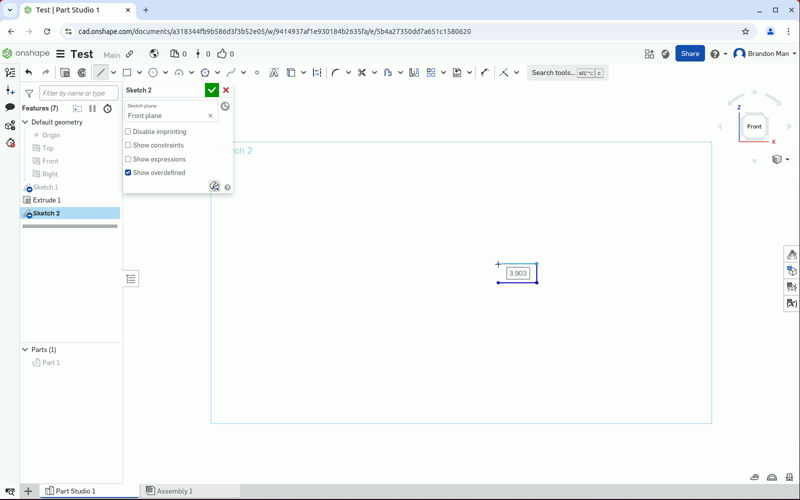
click(498, 263)
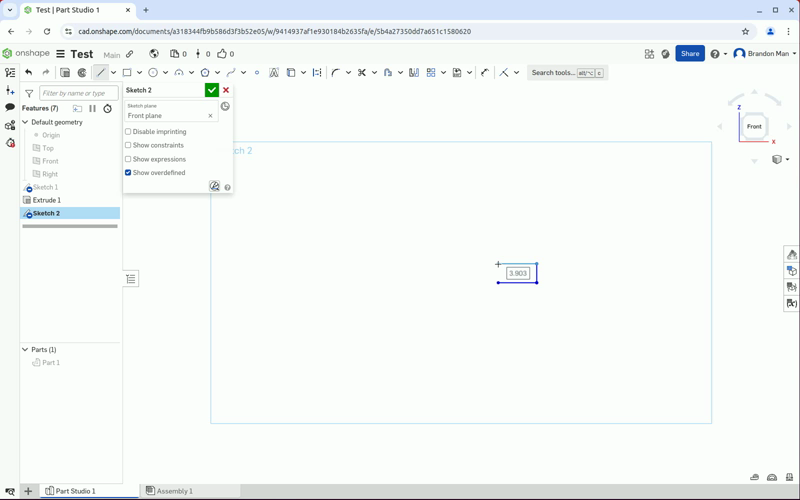
key_up(shift)
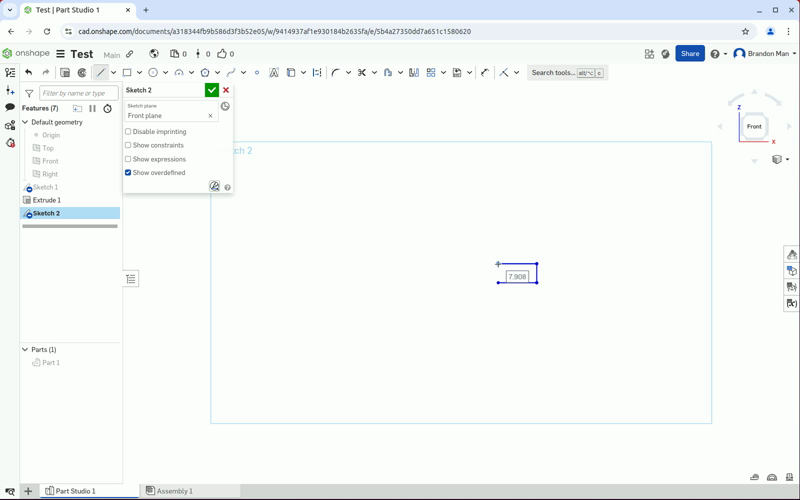
mouse_move(528, 263)
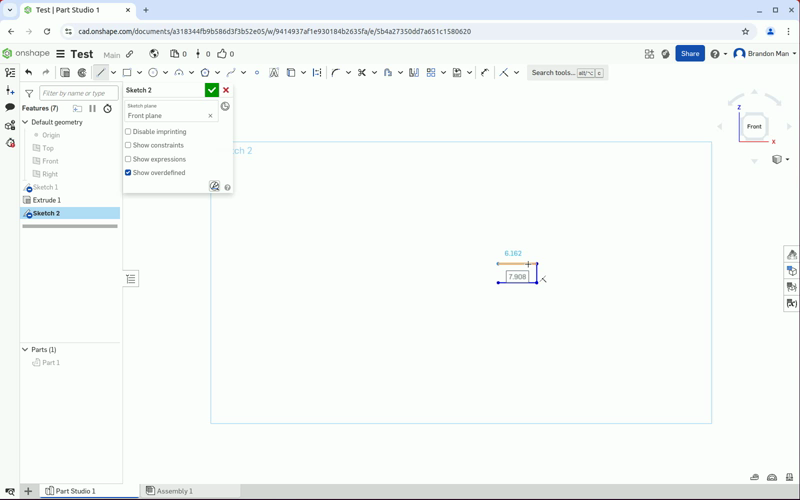
key_down(shift)
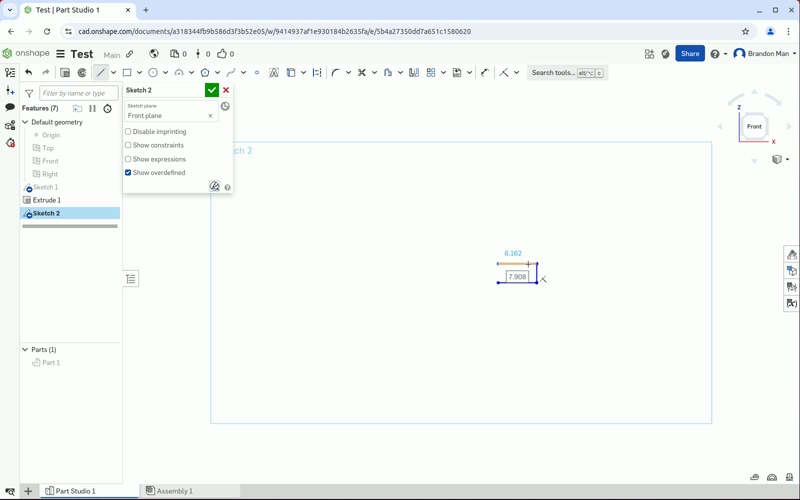
mouse_move(498, 282)
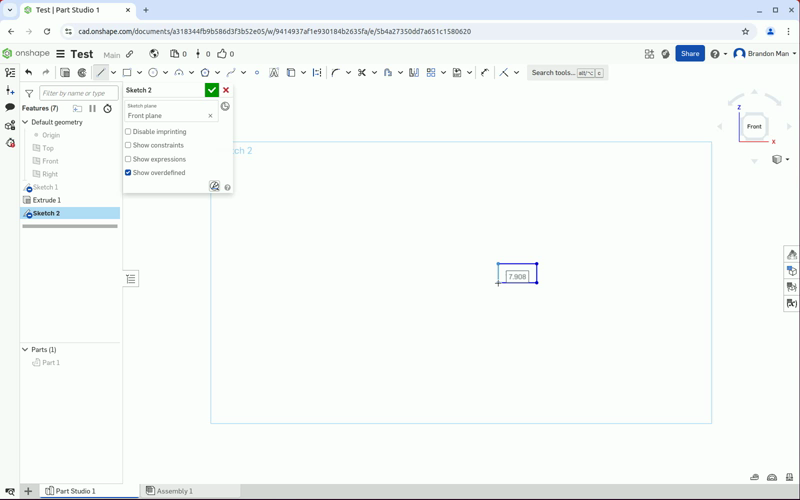
key_up(shift)
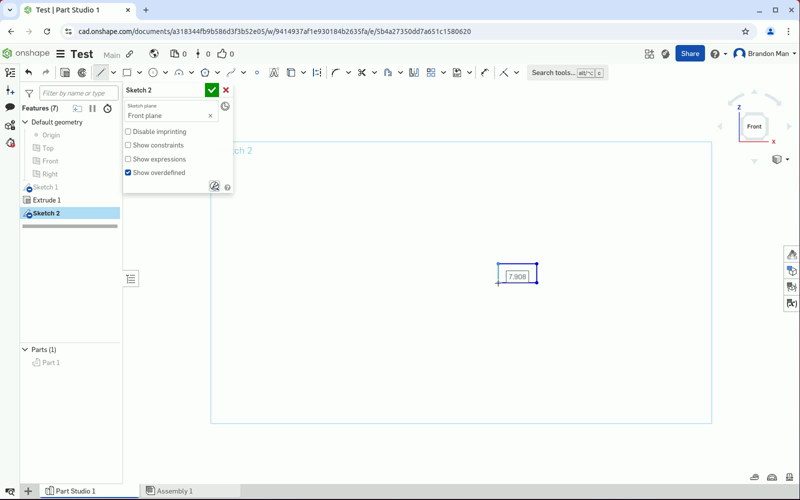
click(498, 282)
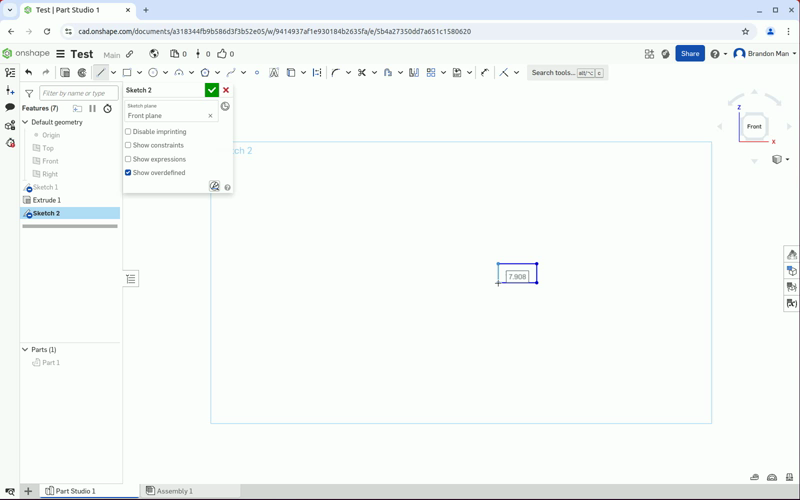
key(esc)
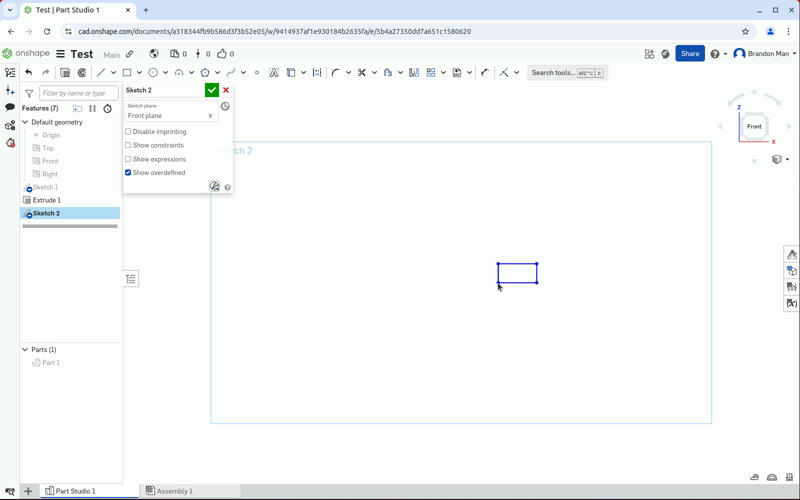
mouse_move(505, 277)
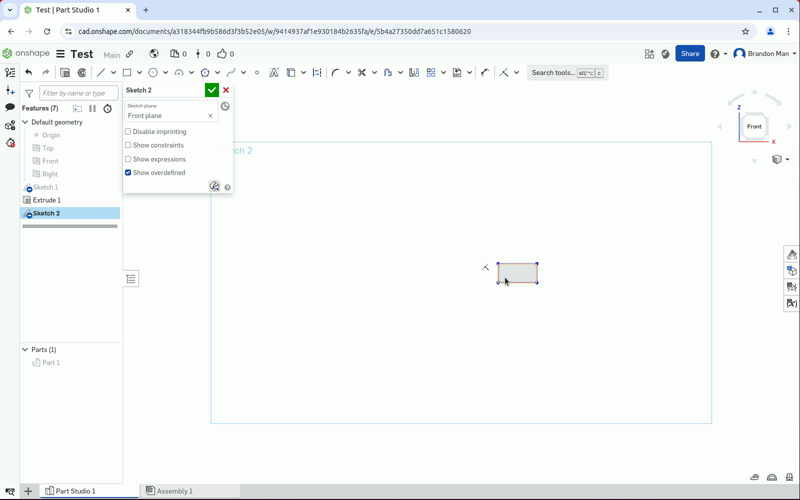
scroll(6)
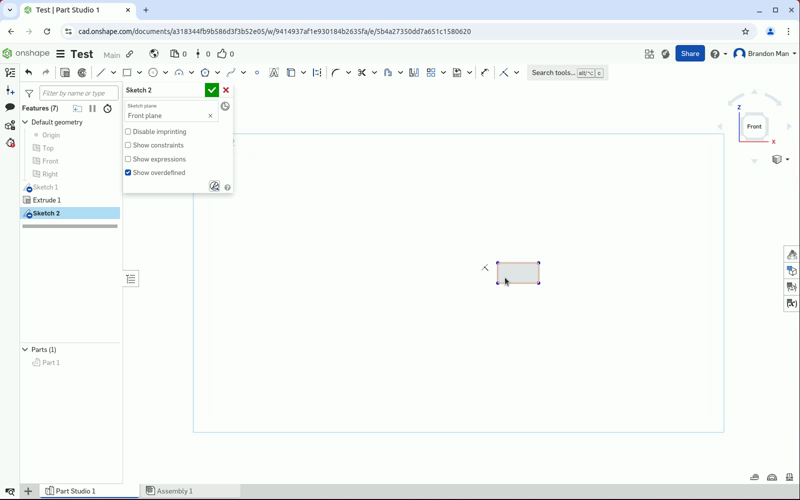
scroll(6)
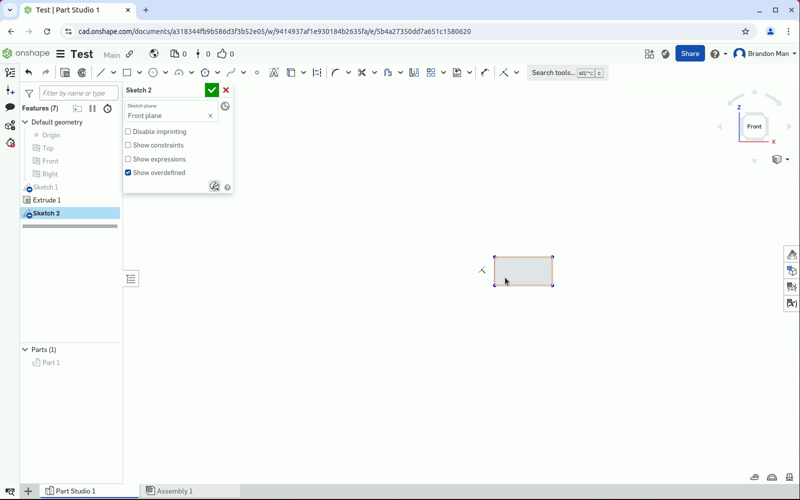
scroll(6)
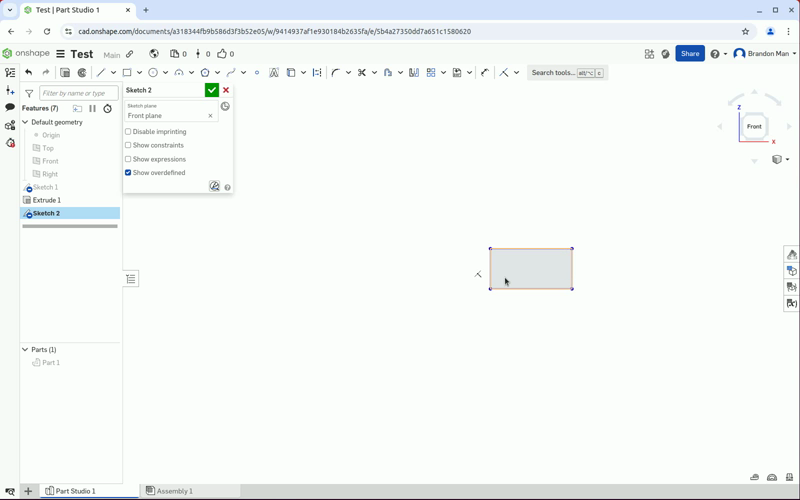
scroll(6)
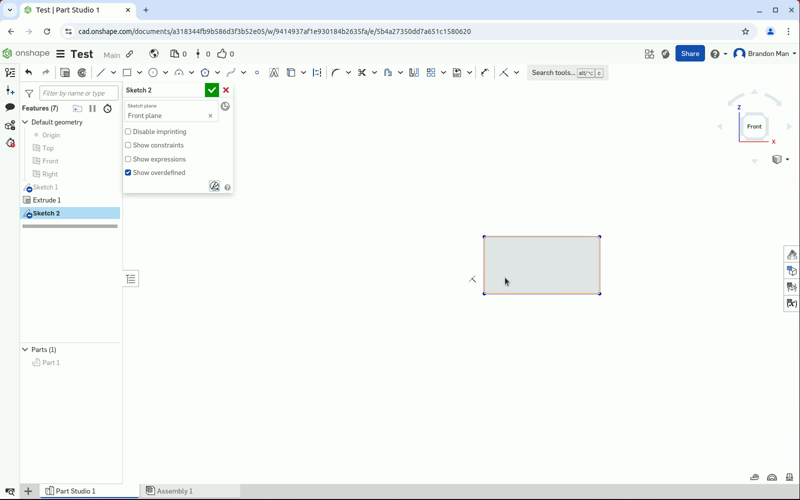
scroll(6)
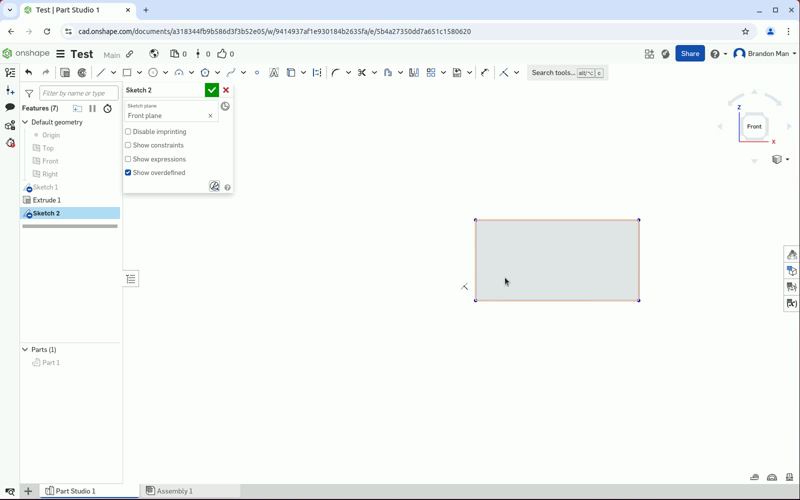
scroll(6)
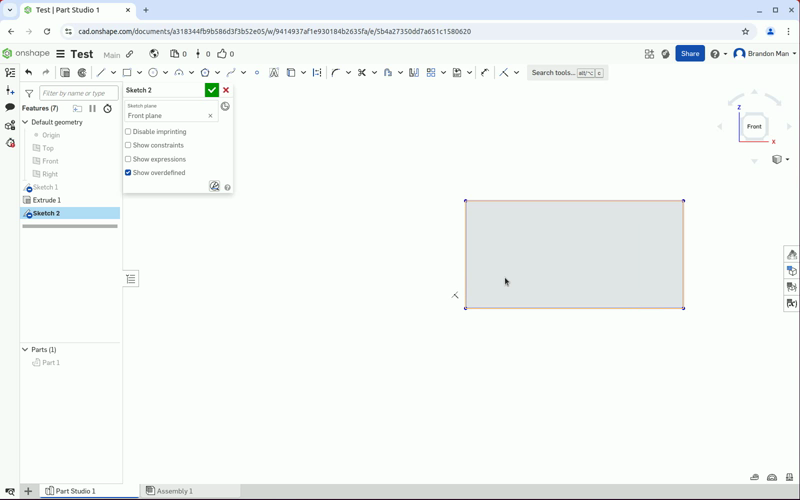
scroll(6)
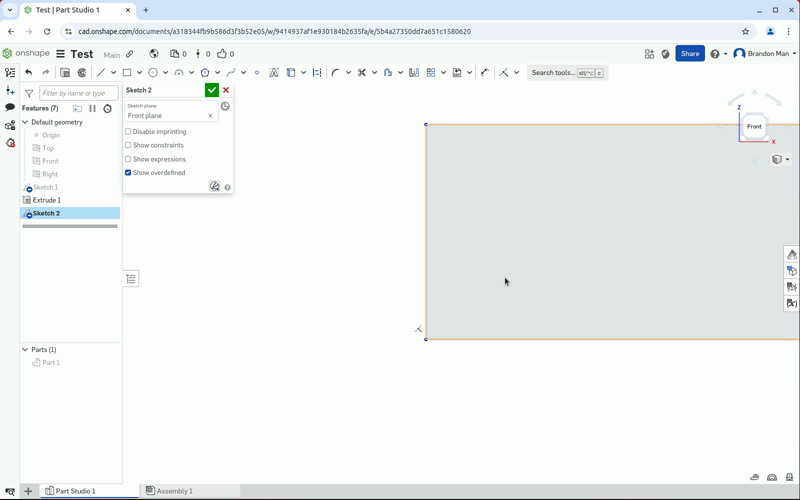
click(505, 277)
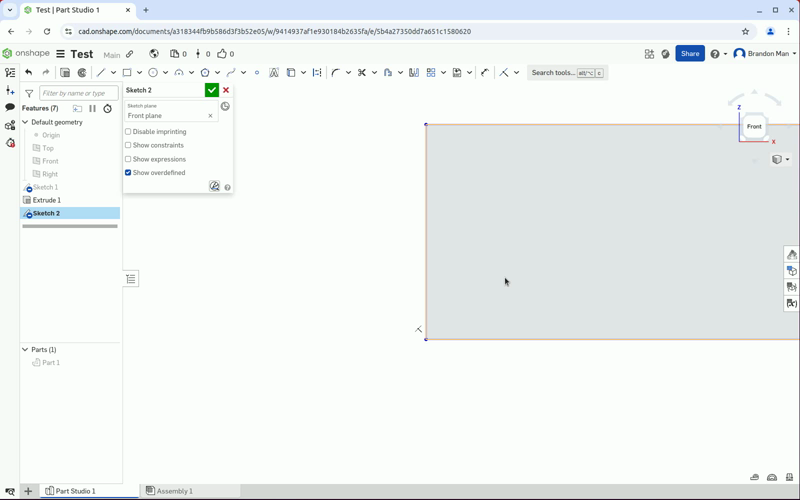
scroll(-6)
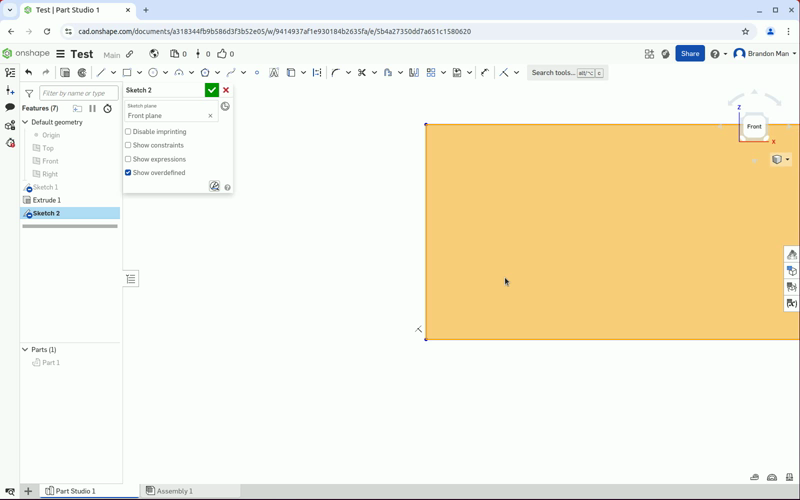
scroll(-6)
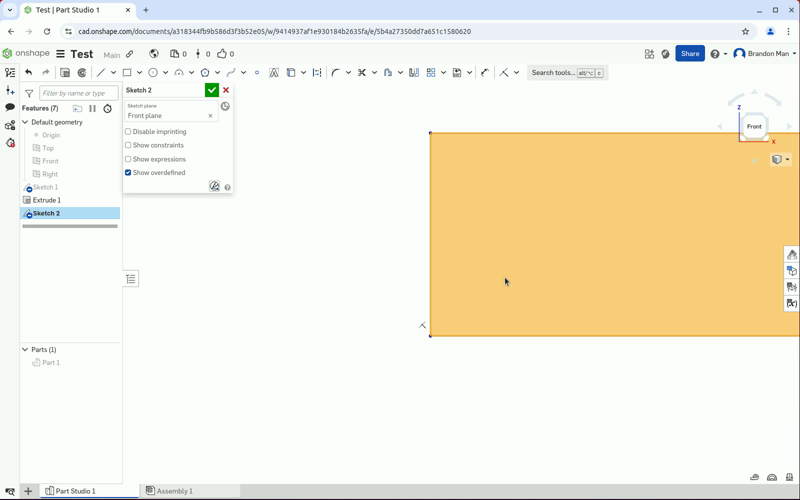
scroll(-6)
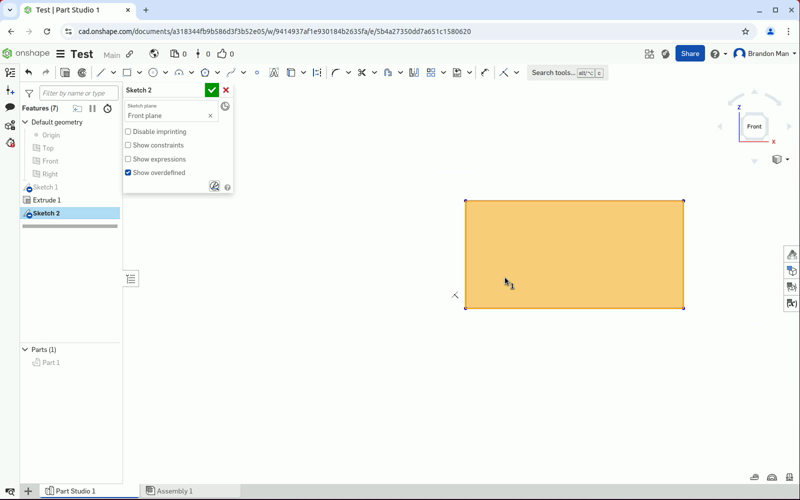
scroll(-6)
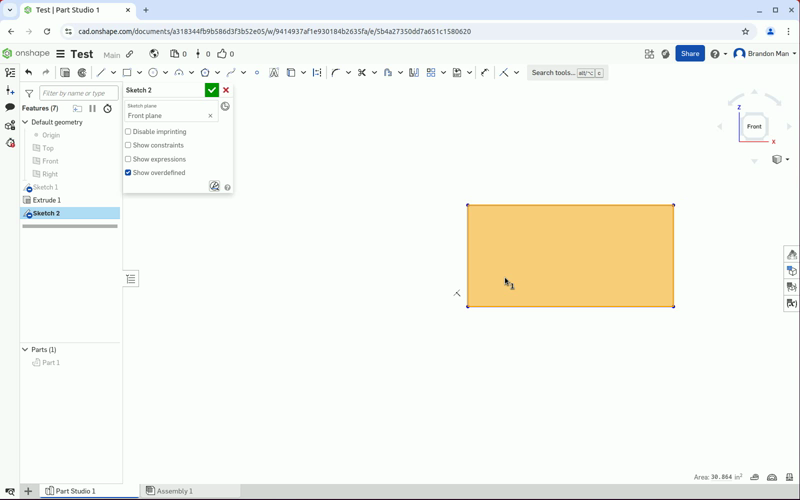
scroll(-6)
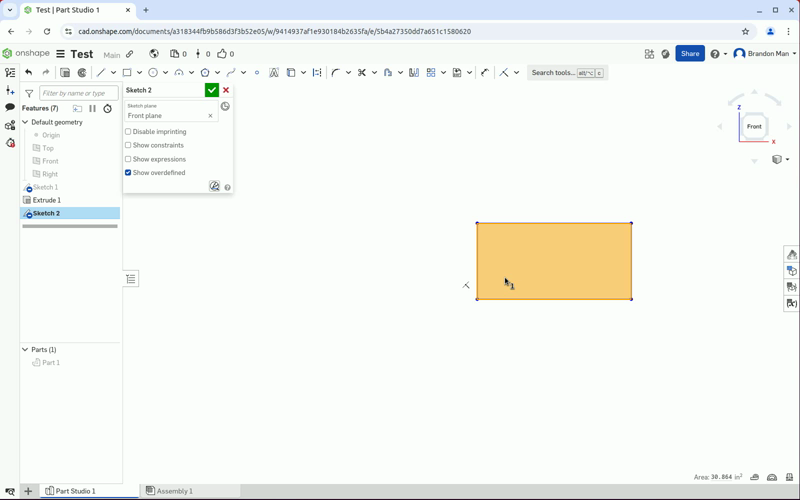
scroll(-6)
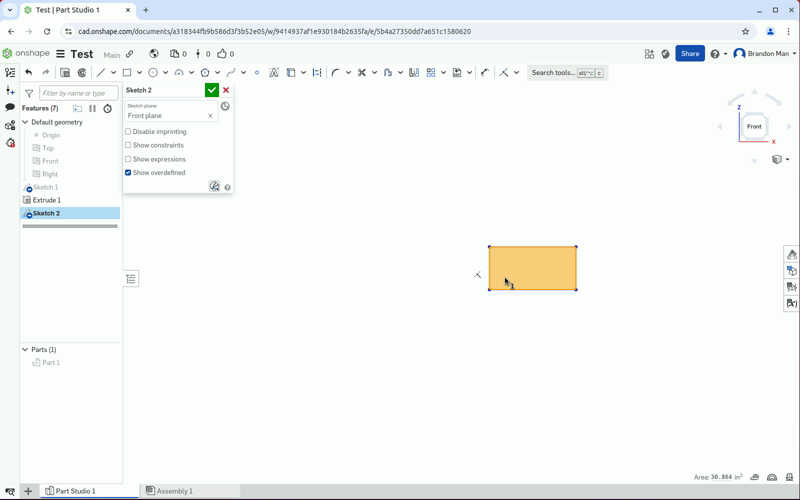
scroll(-6)
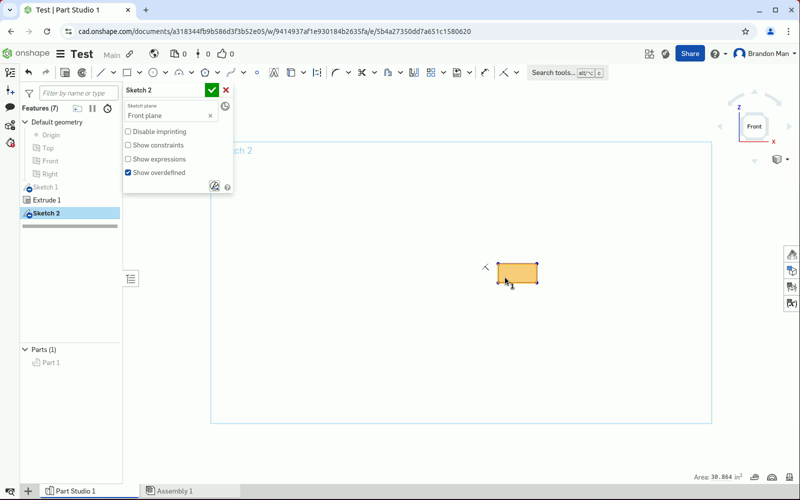
mouse_move(73, 352)
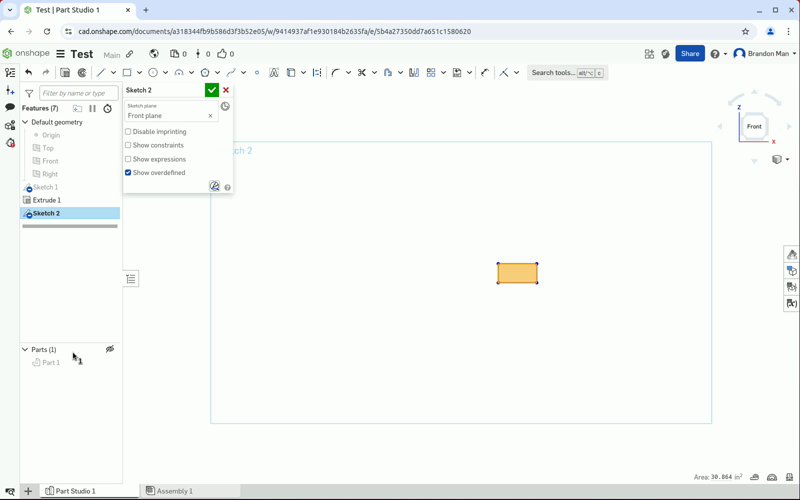
key(shift+y)
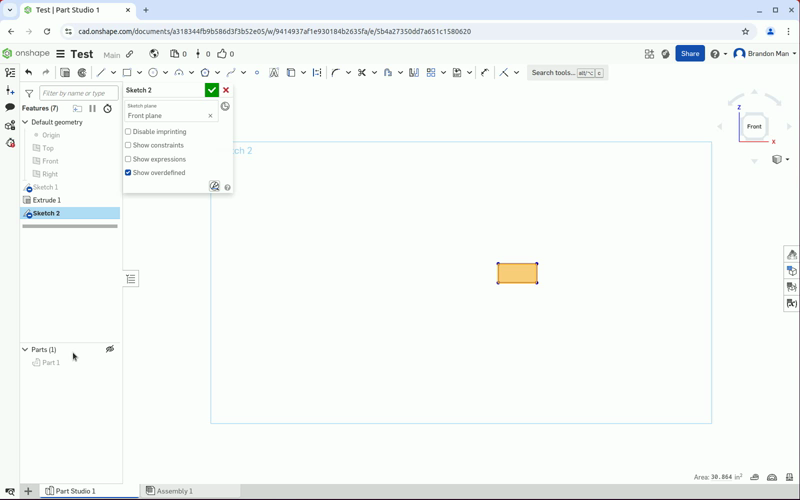
key(shift+e)
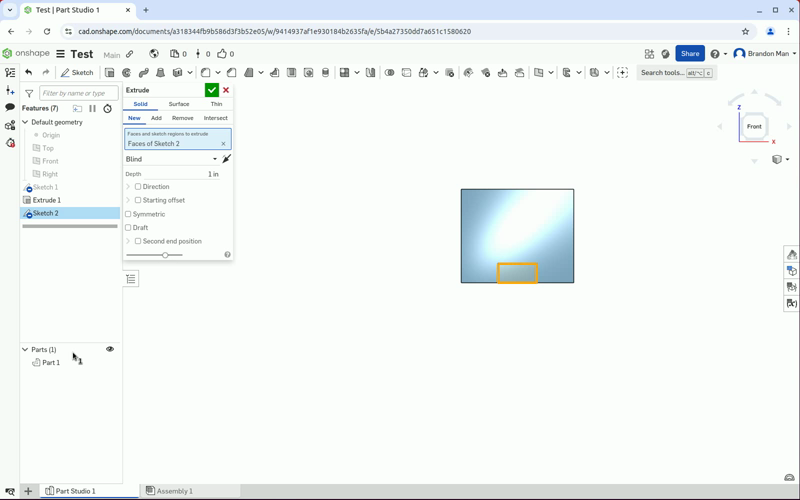
mouse_move(143, 106)
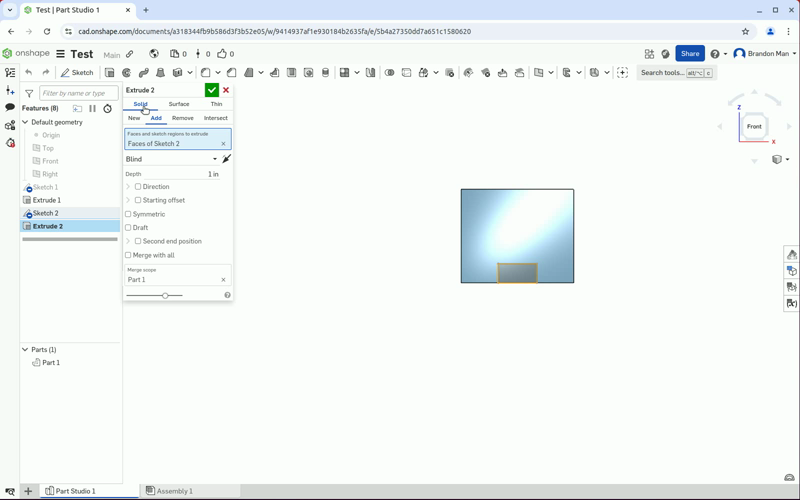
click(143, 106)
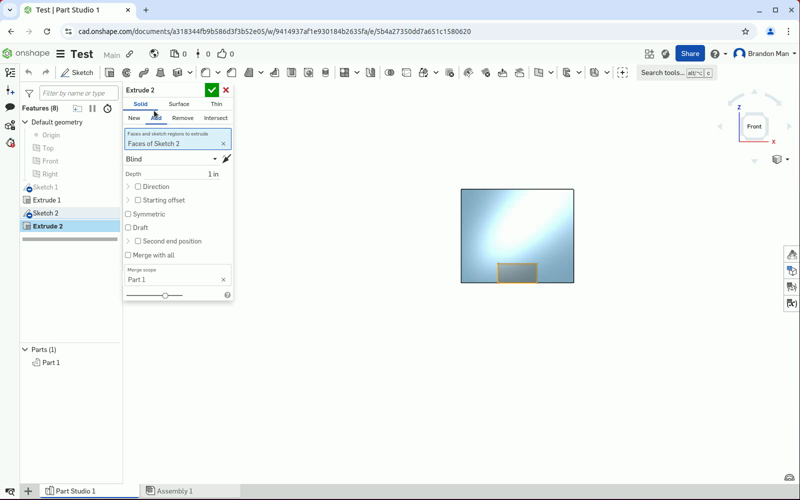
mouse_move(186, 120)
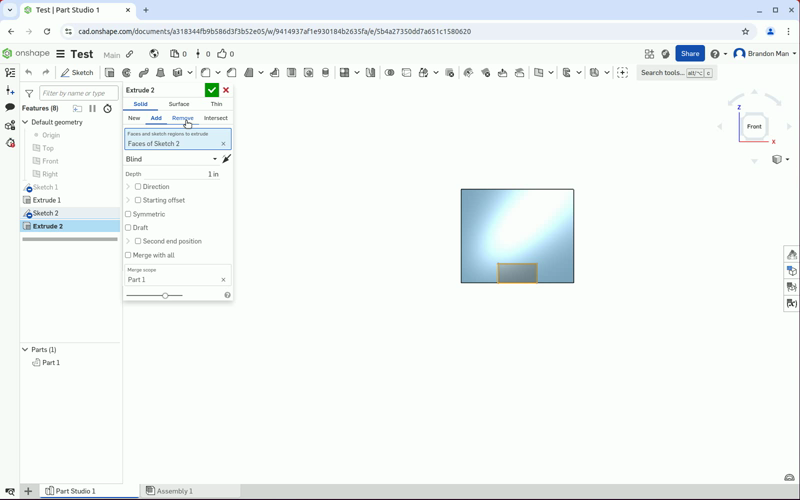
click(186, 120)
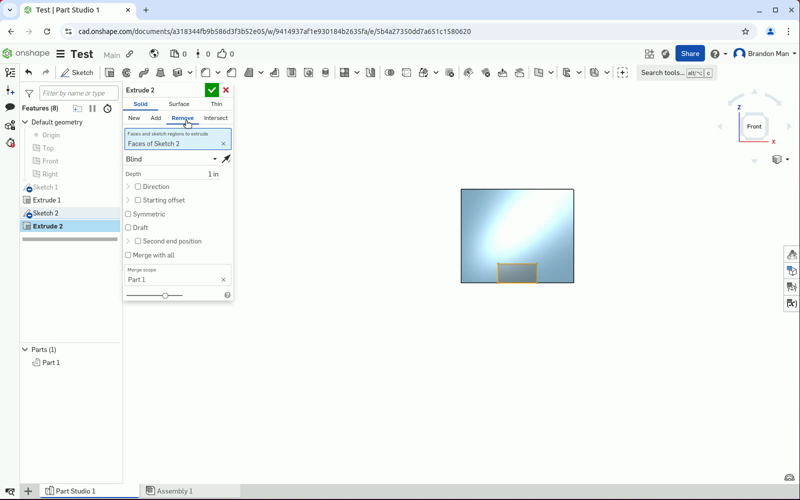
key(tab, 4)
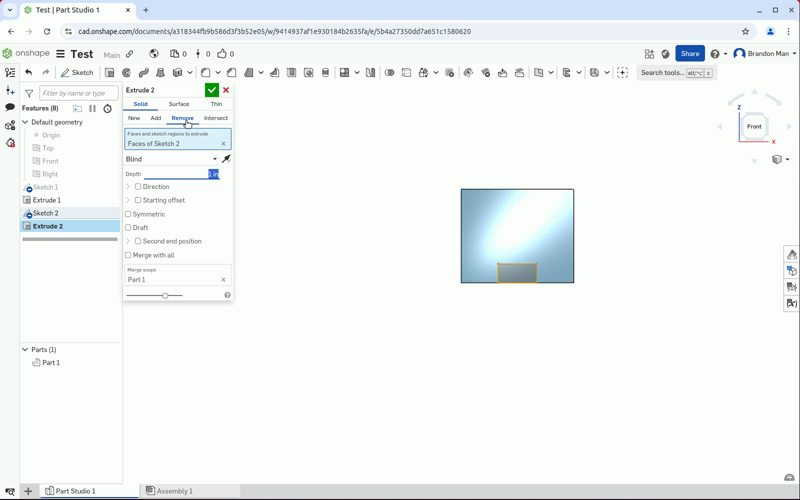
text(15.405)
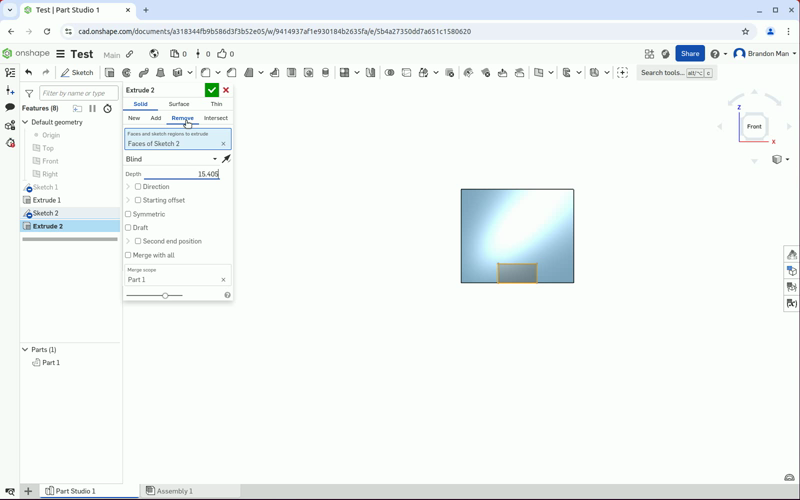
key(tab, 6)
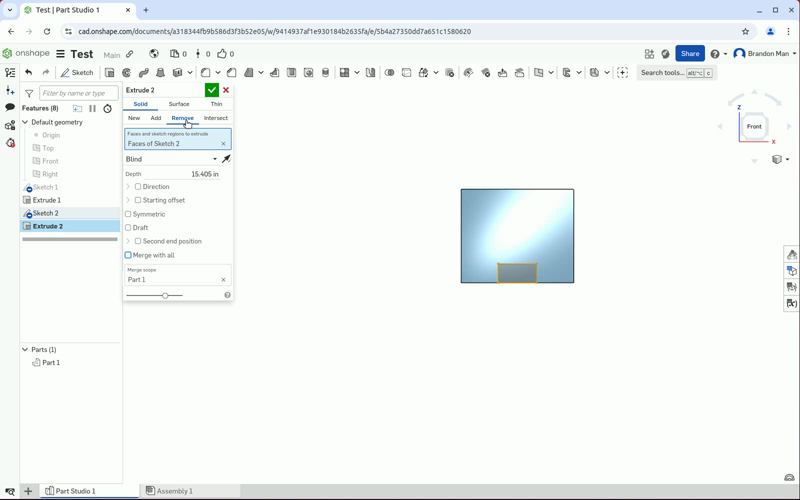
key(space)
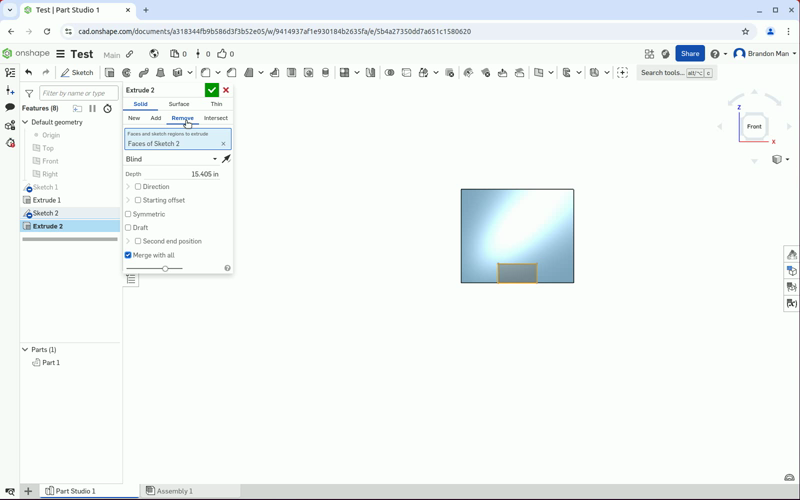
key(enter)
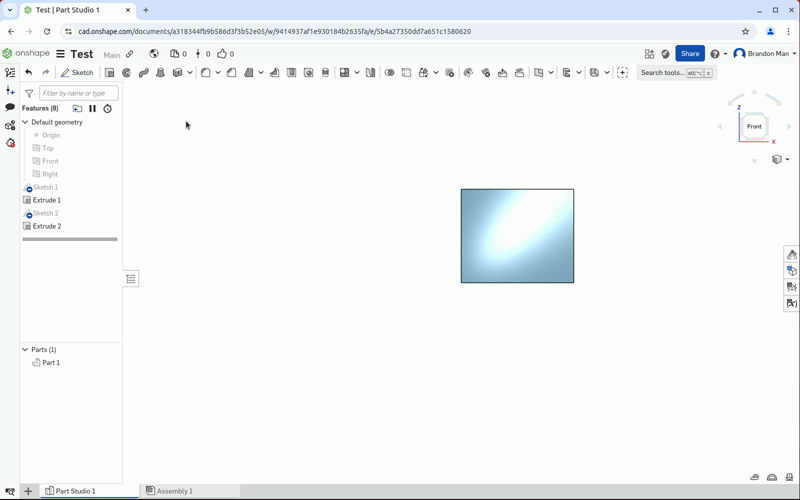
key(shift+h)
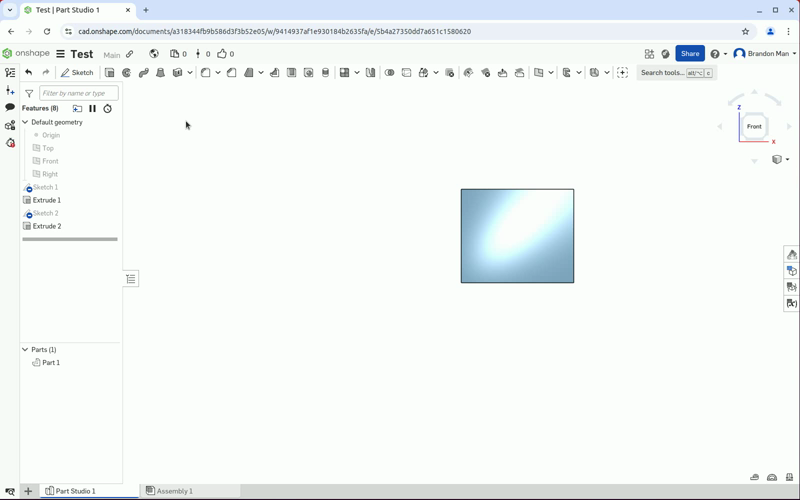
key(shift+h)
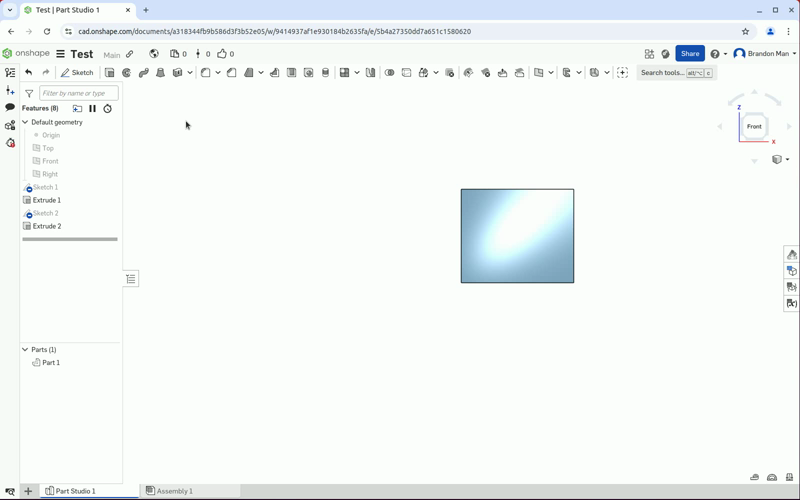
mouse_move(73, 189)
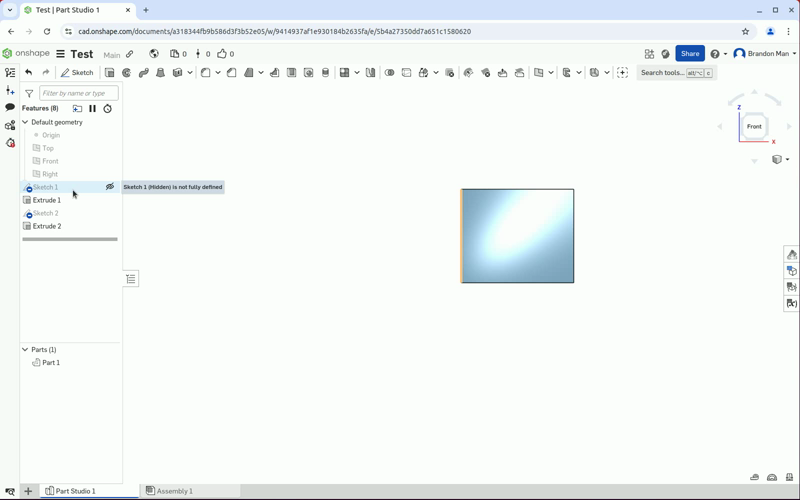
click(73, 189)
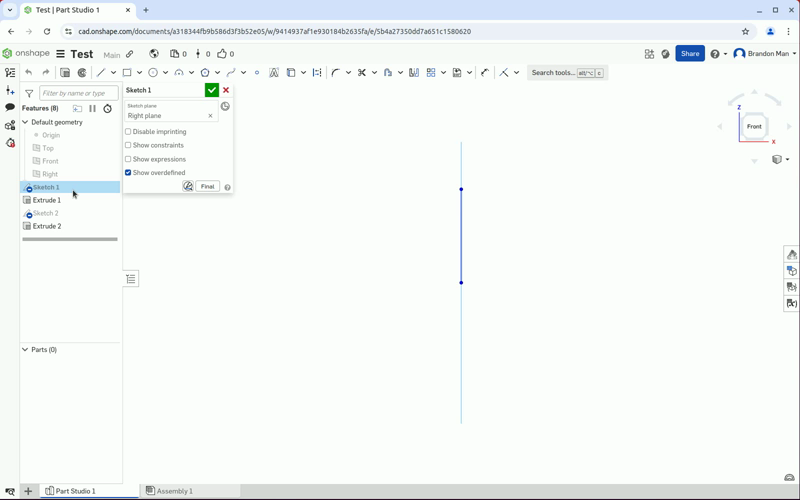
mouse_move(229, 92)
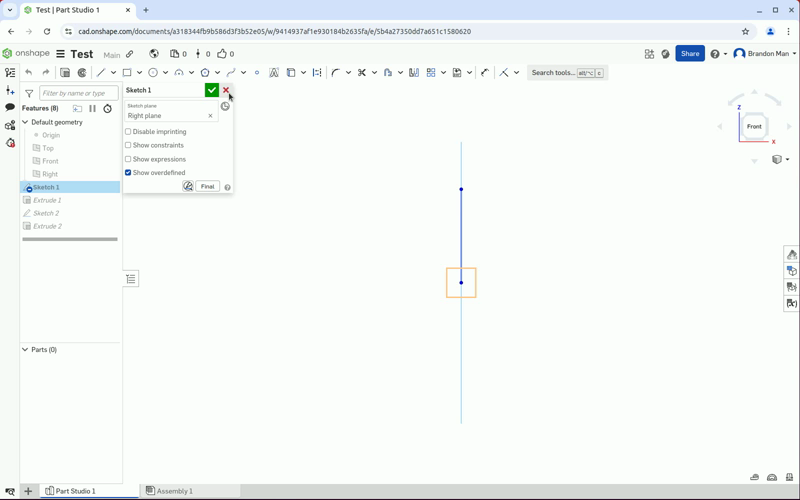
click(229, 92)
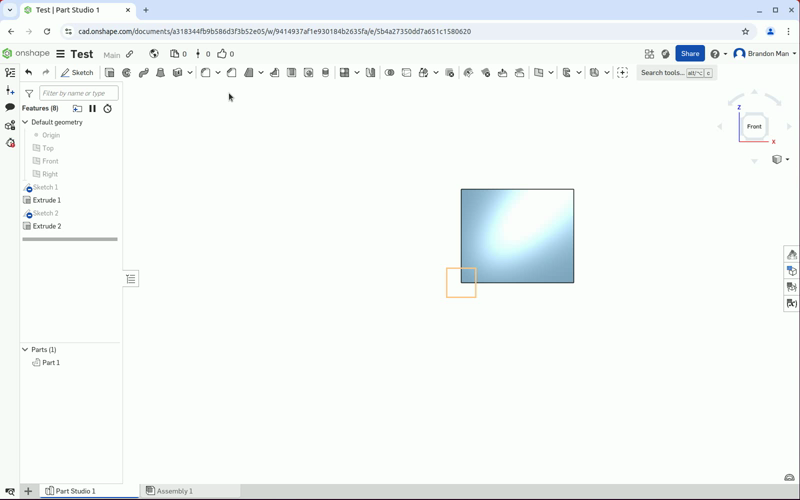
mouse_move(73, 352)
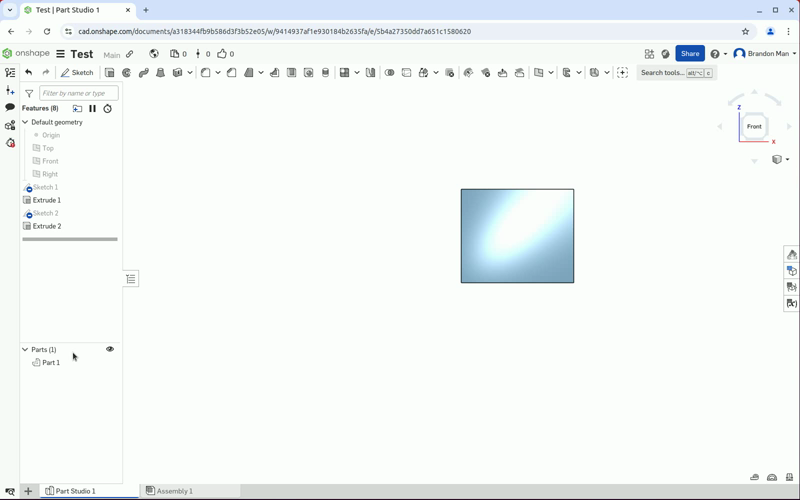
key(y)
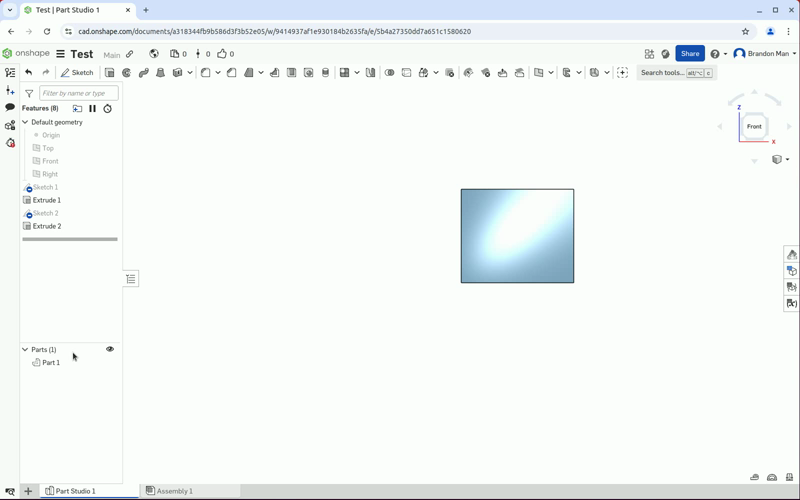
key(shift+p)
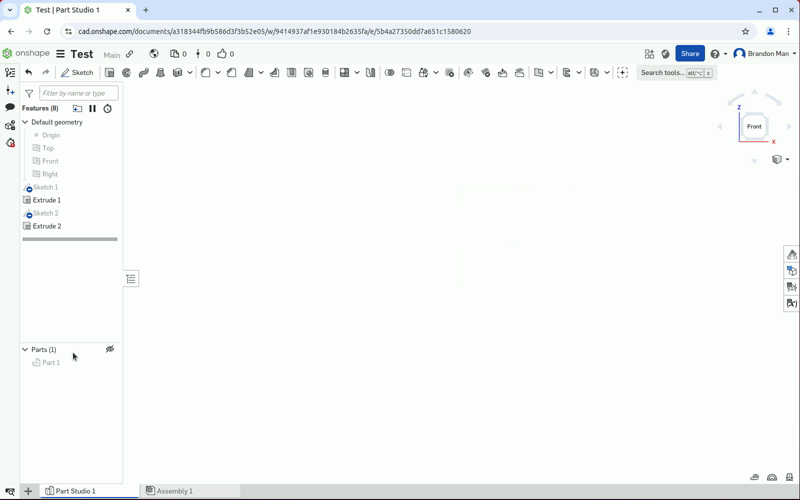
key(space)
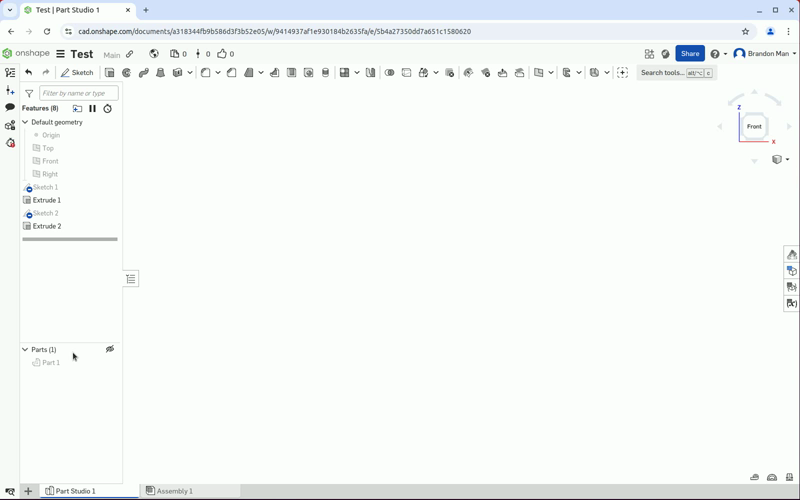
key_down(shift)
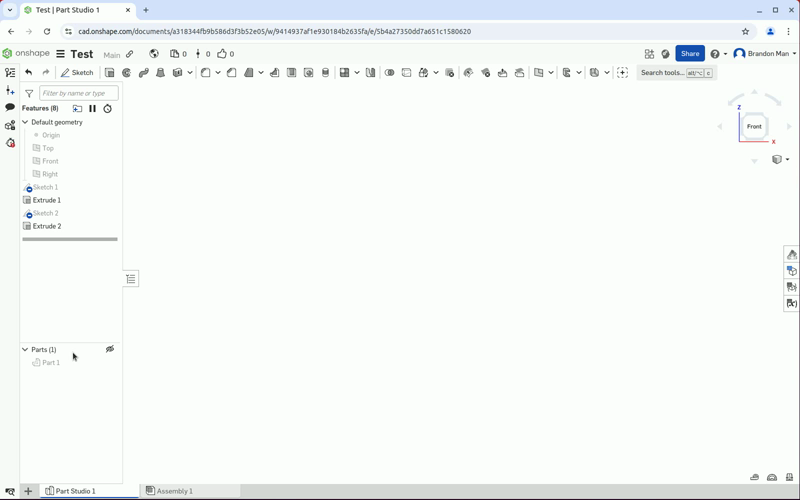
key(left)
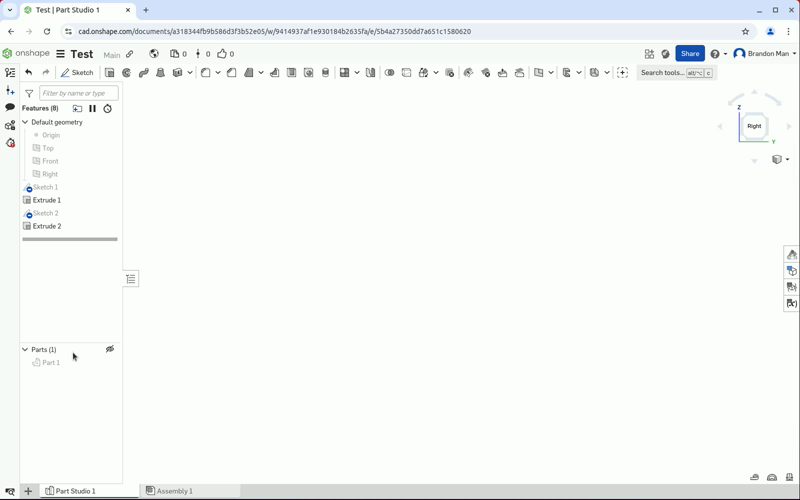
key_up(shift)
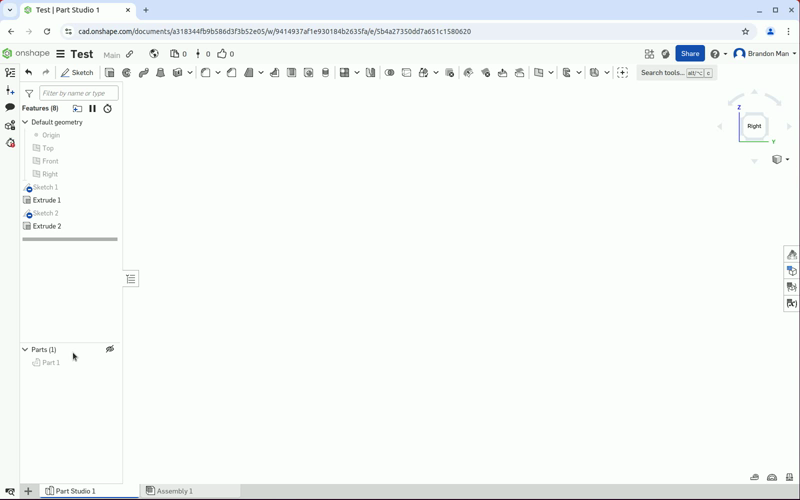
mouse_move(73, 352)
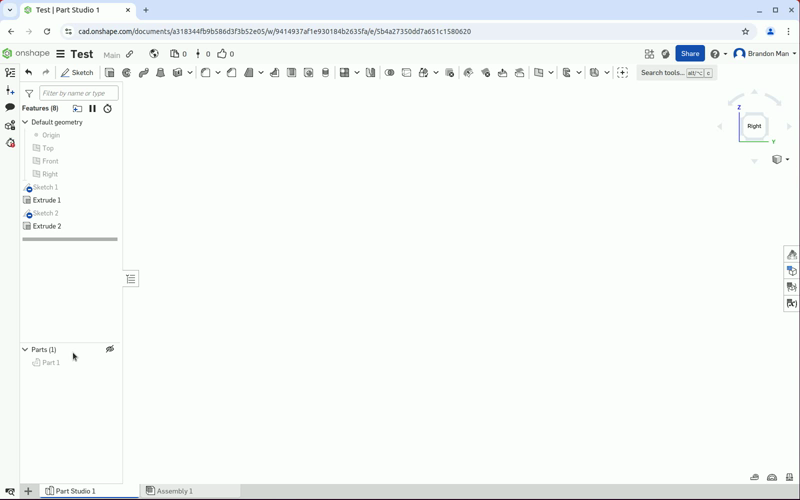
key(shift+y)
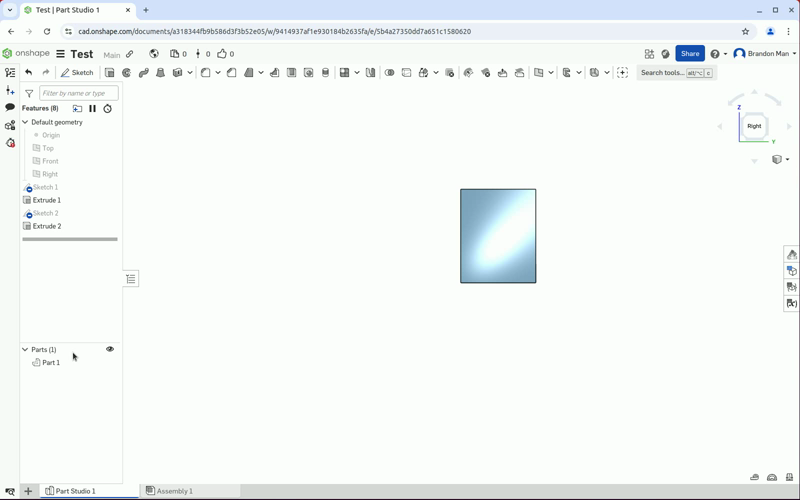
mouse_move(541, 75)
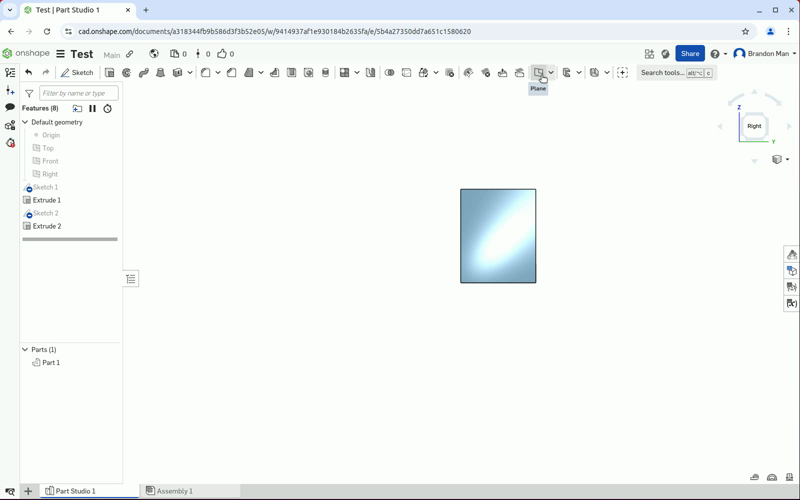
click(541, 75)
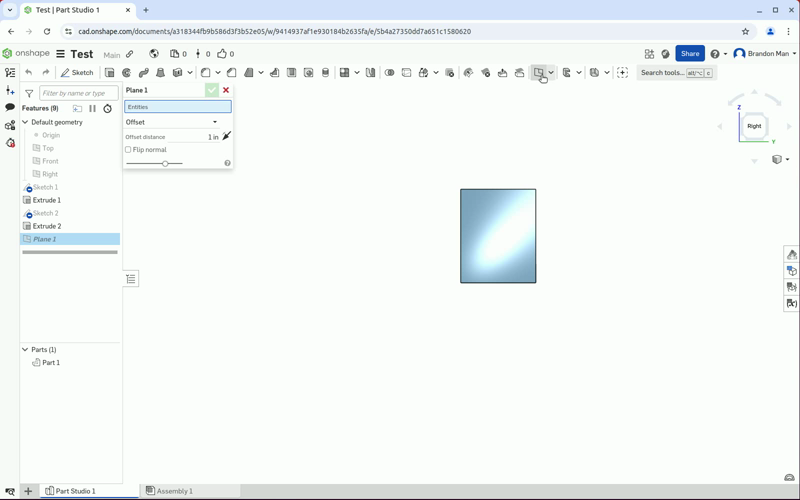
mouse_move(73, 176)
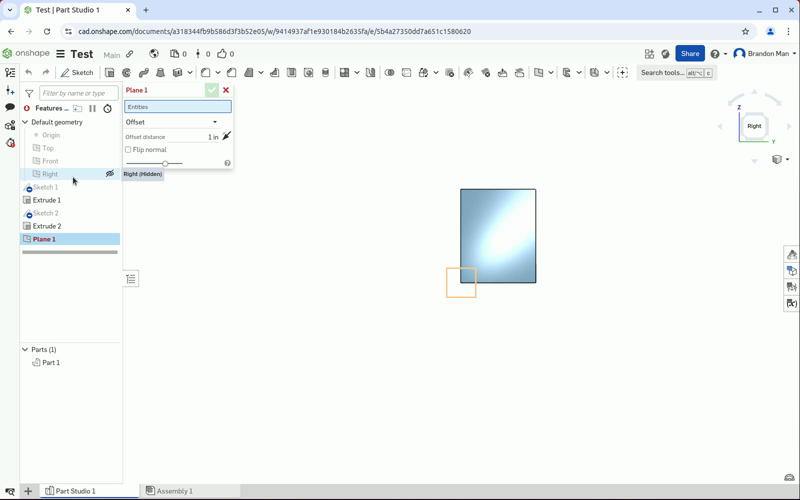
click(73, 176)
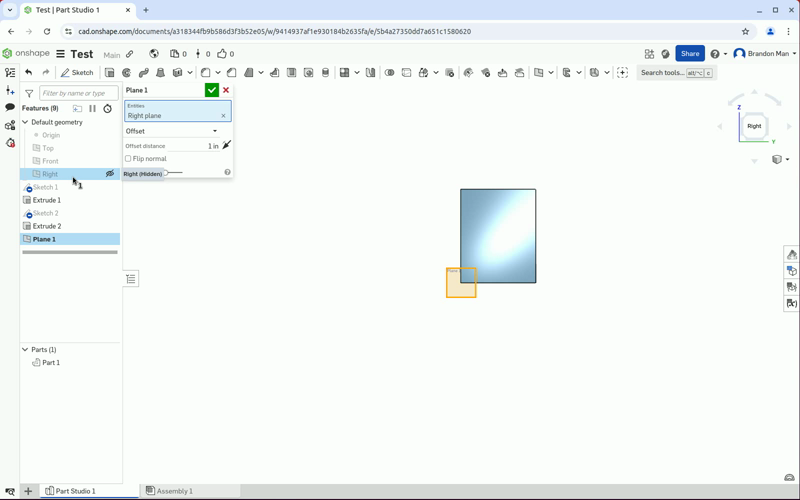
key(tab, 2)
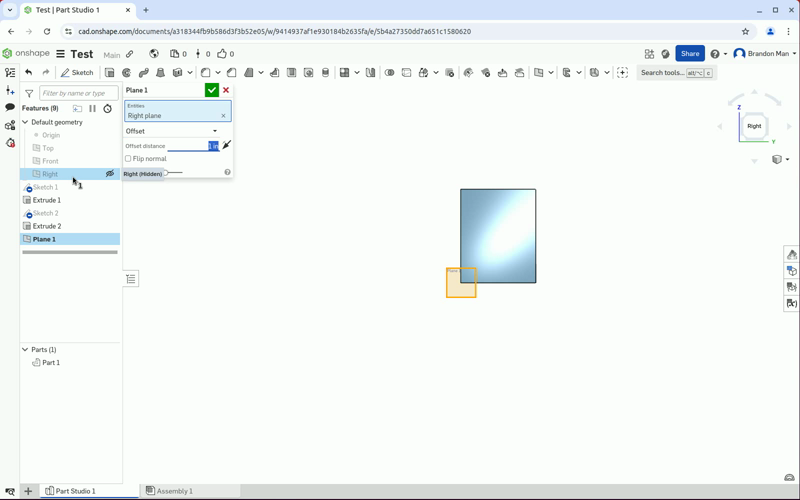
text(23.108)
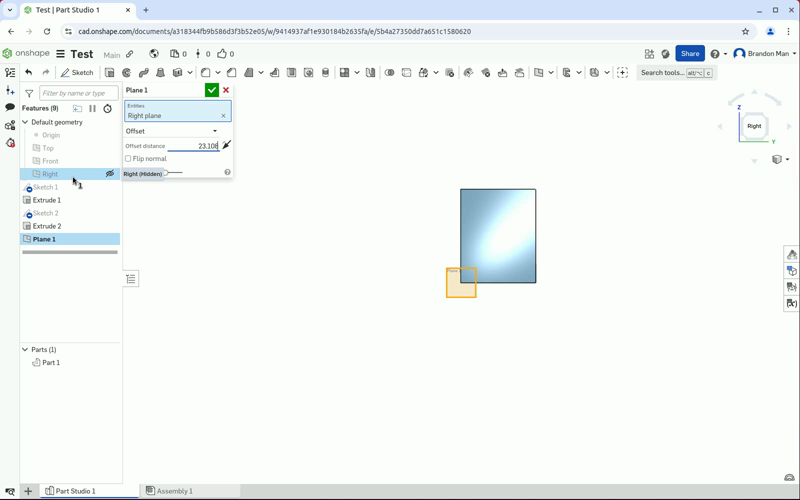
key(enter, 2)
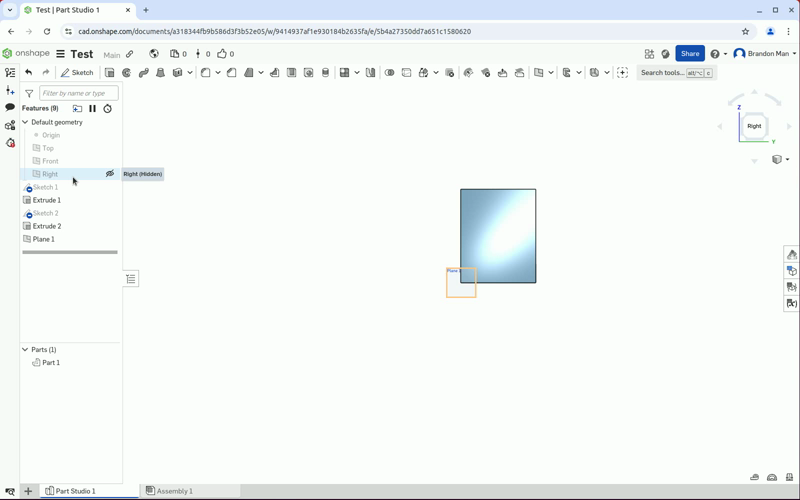
key(shift+s)
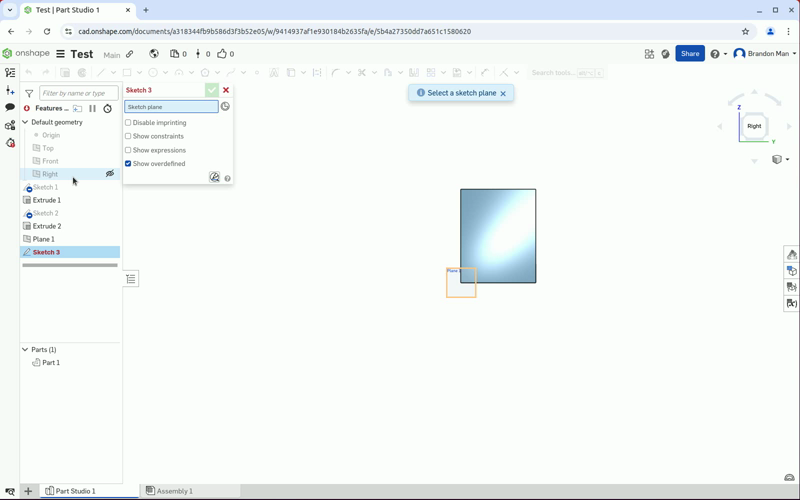
mouse_move(73, 241)
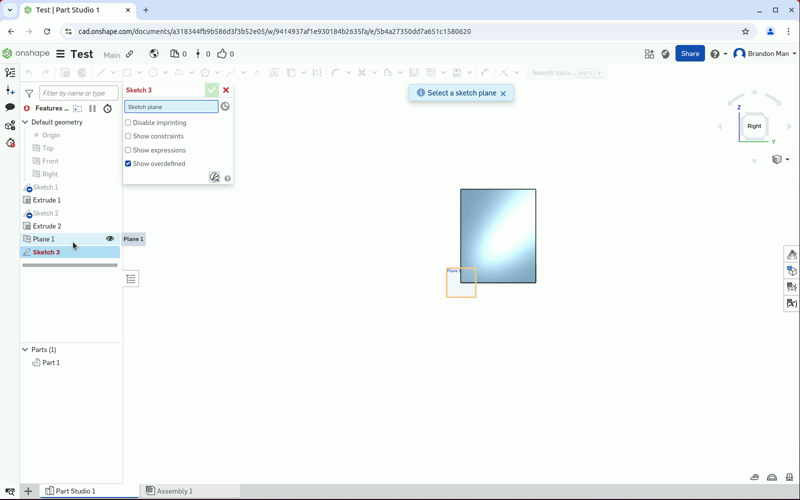
click(73, 241)
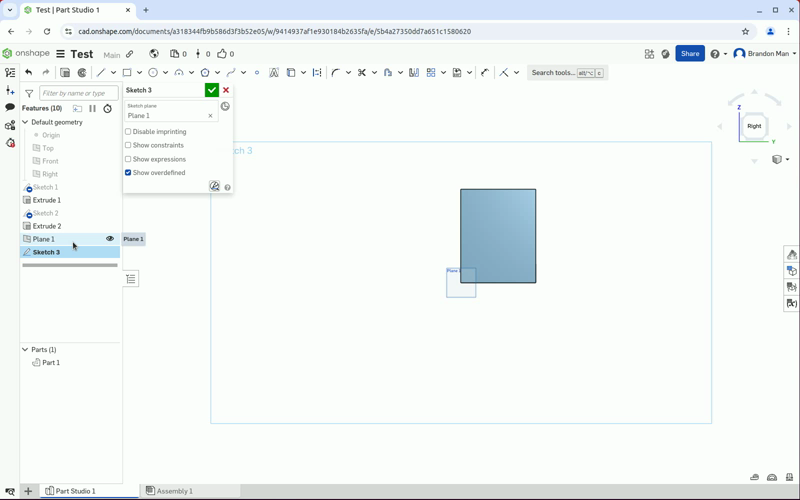
mouse_move(73, 352)
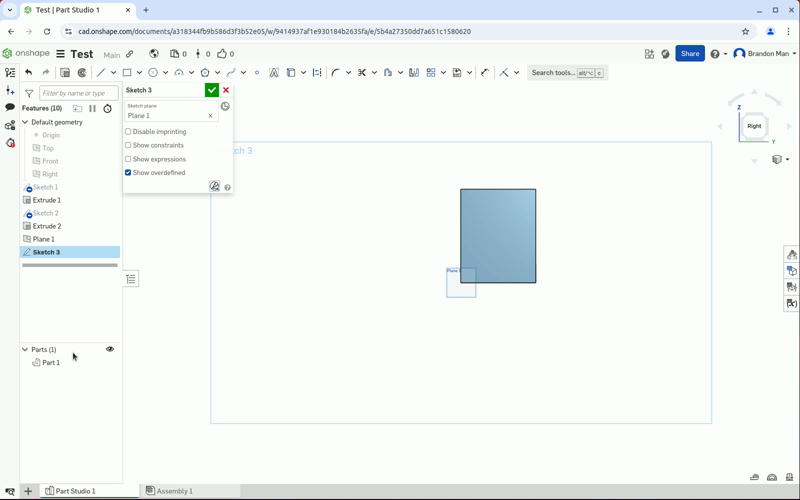
key(y)
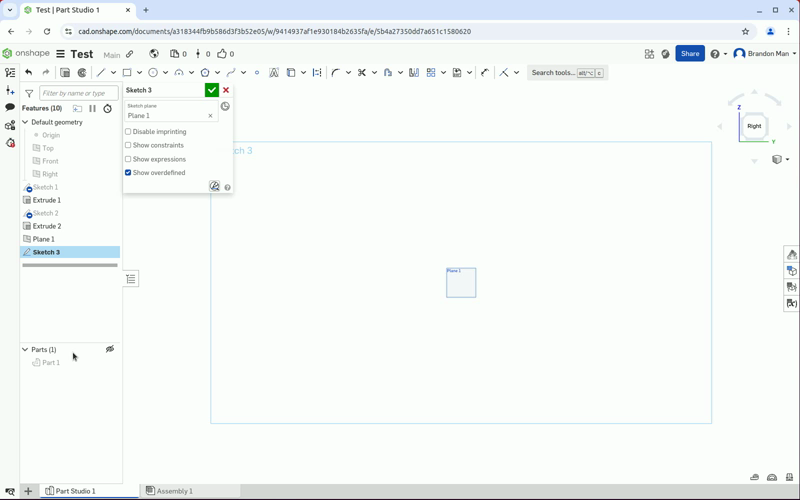
key(l)
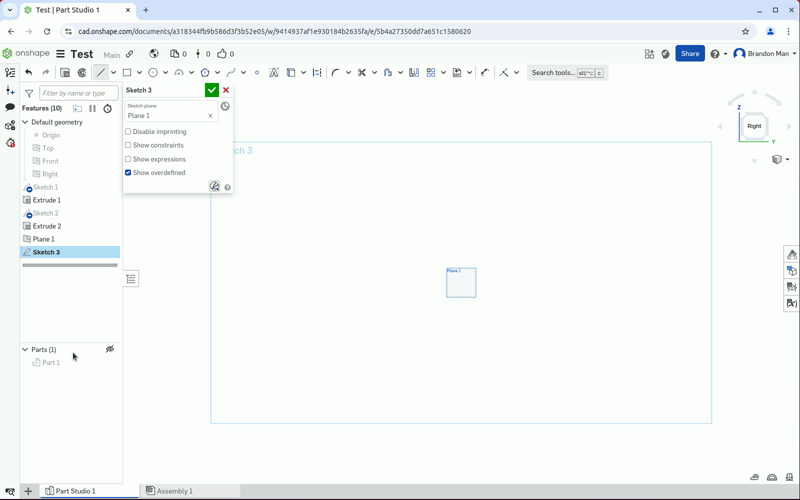
key_down(shift)
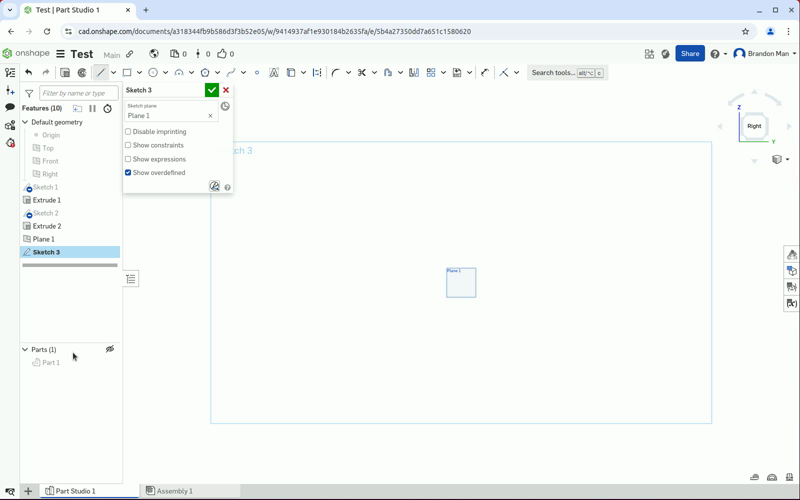
mouse_move(479, 207)
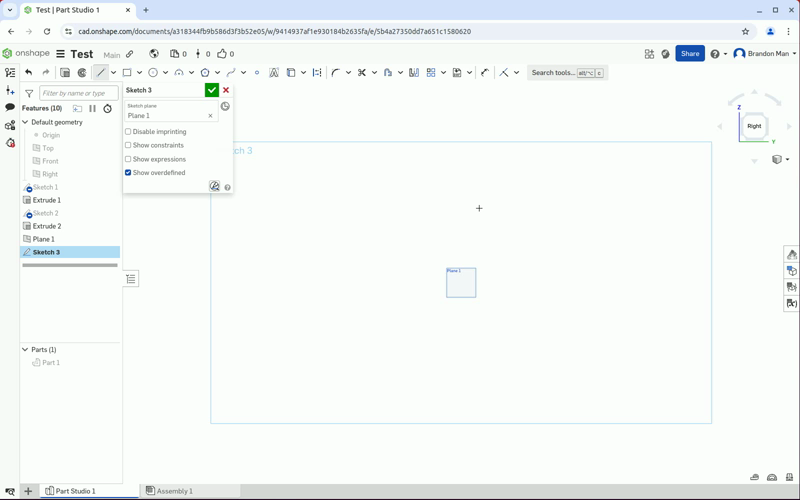
click(479, 207)
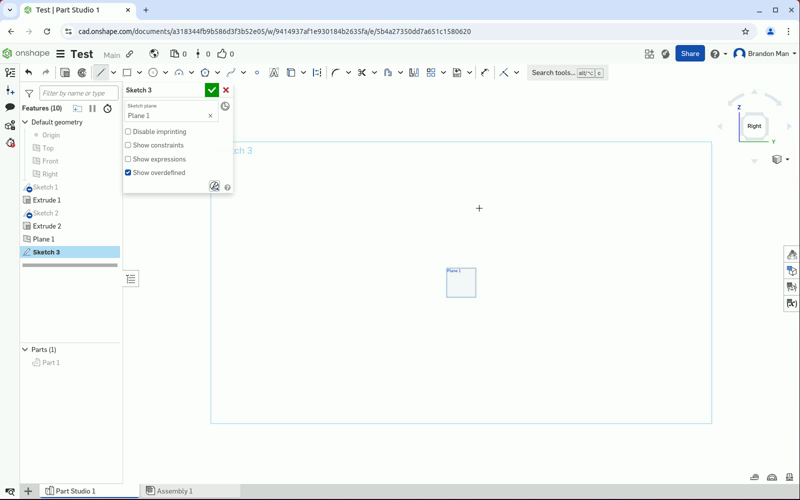
key_up(shift)
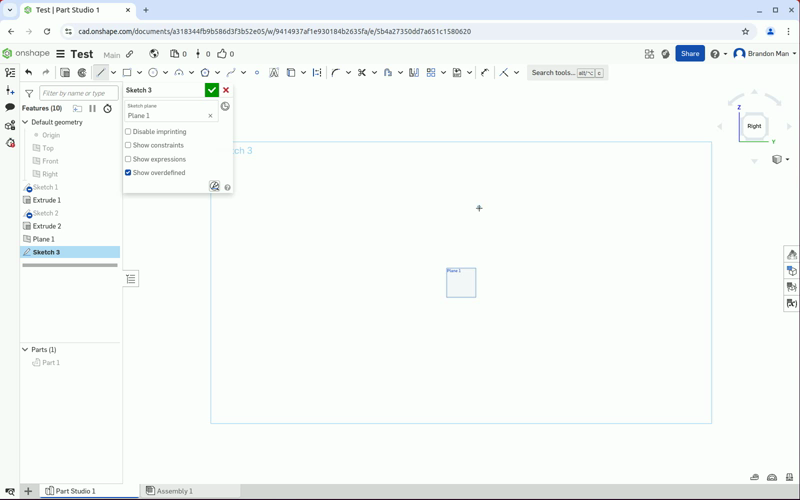
key_down(shift)
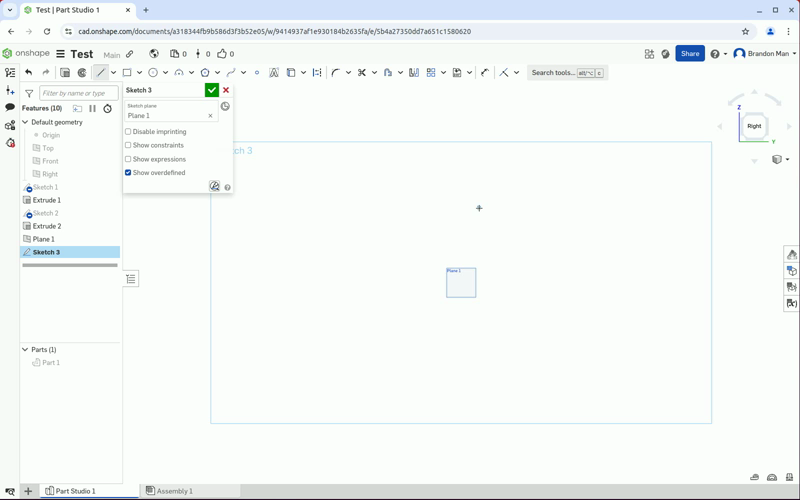
mouse_move(509, 207)
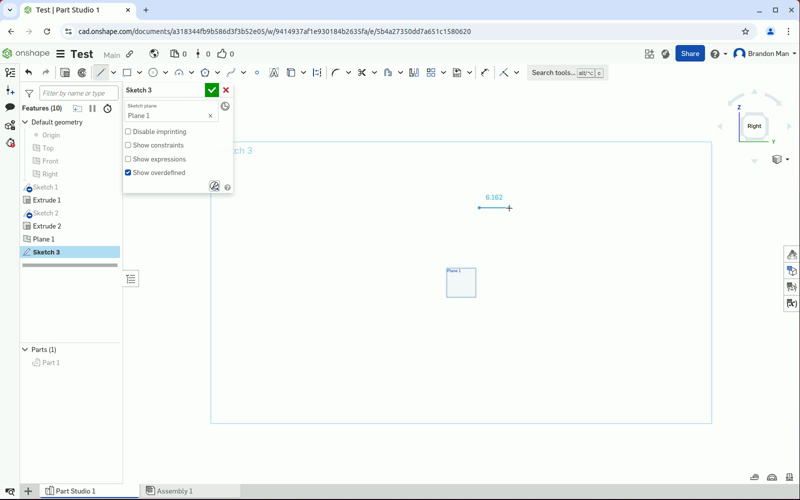
mouse_move(517, 207)
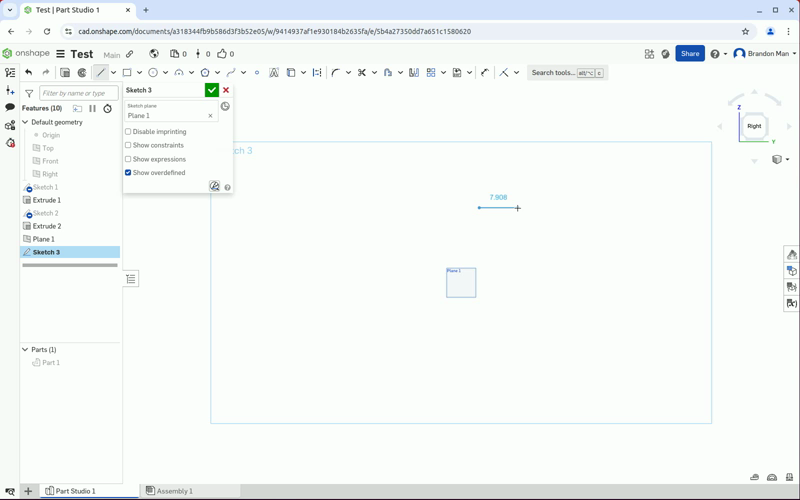
click(517, 207)
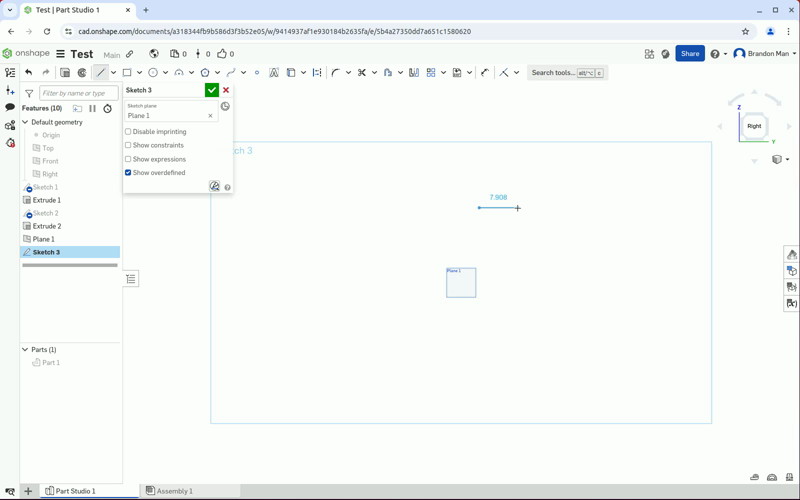
key_up(shift)
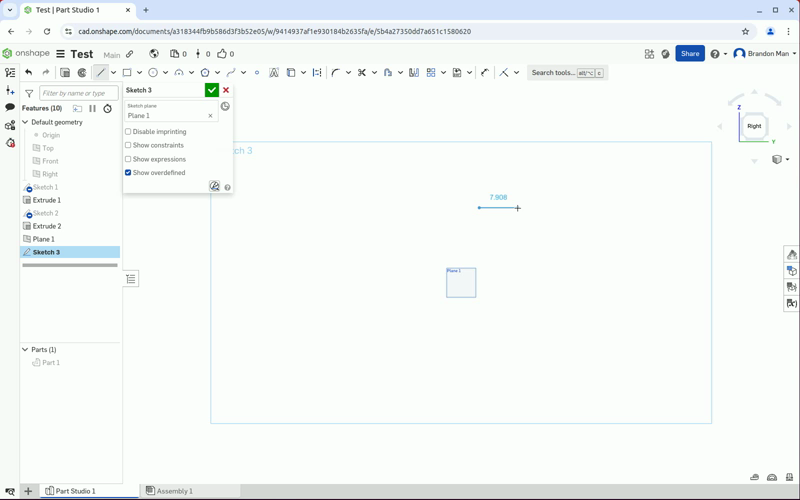
key_down(shift)
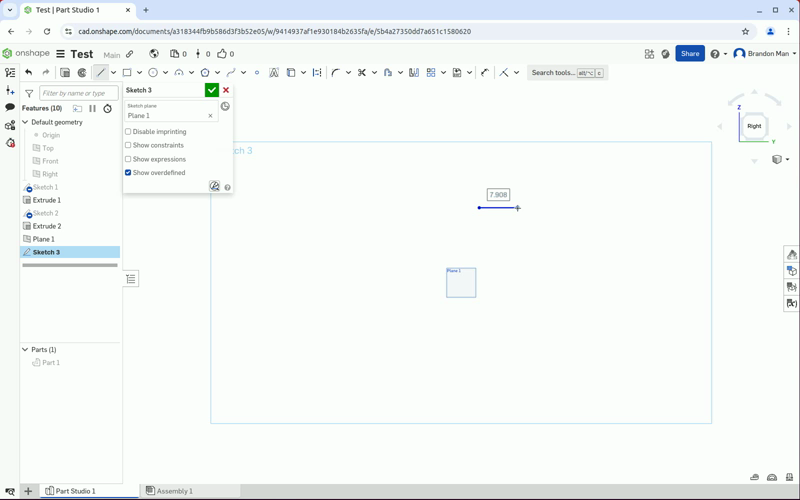
mouse_move(547, 207)
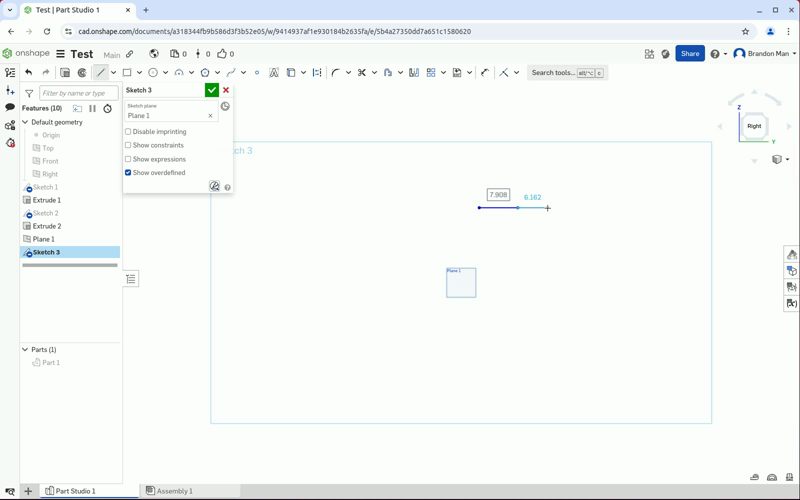
mouse_move(517, 188)
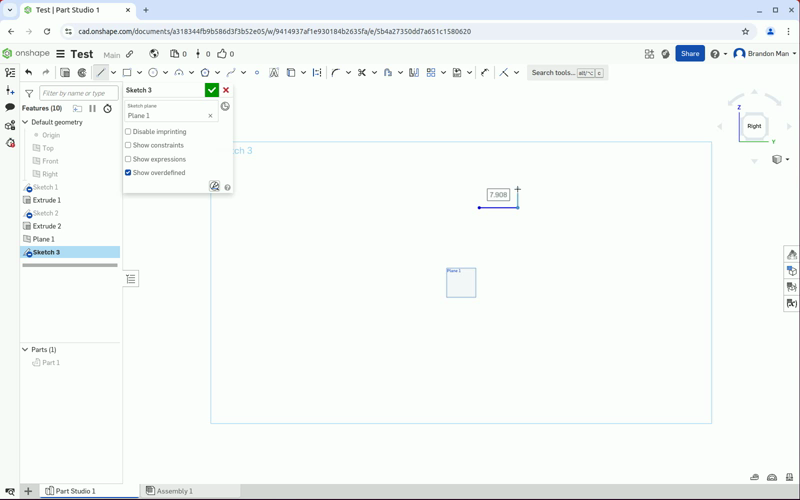
click(517, 188)
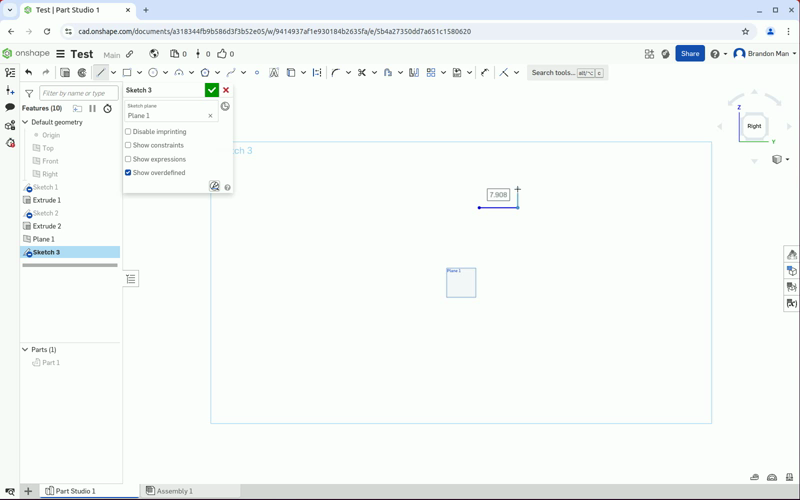
key_up(shift)
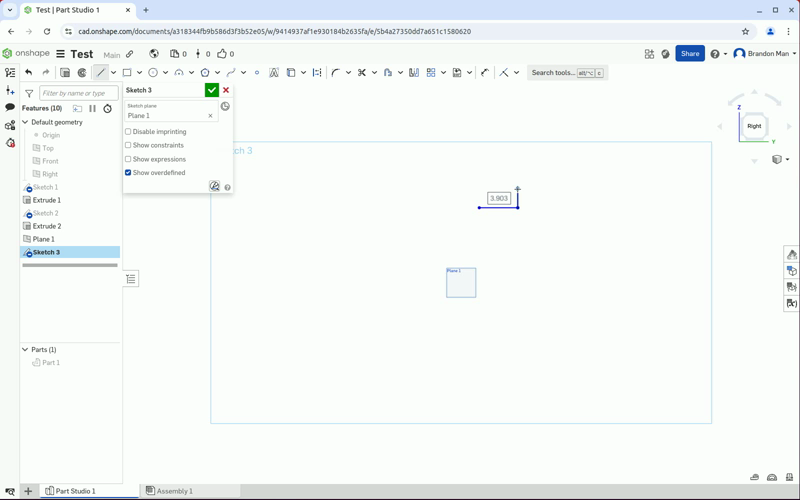
key_down(shift)
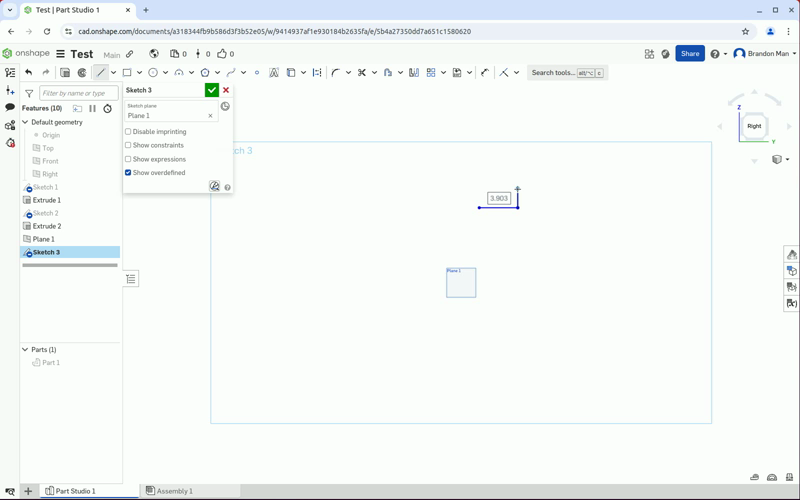
mouse_move(547, 188)
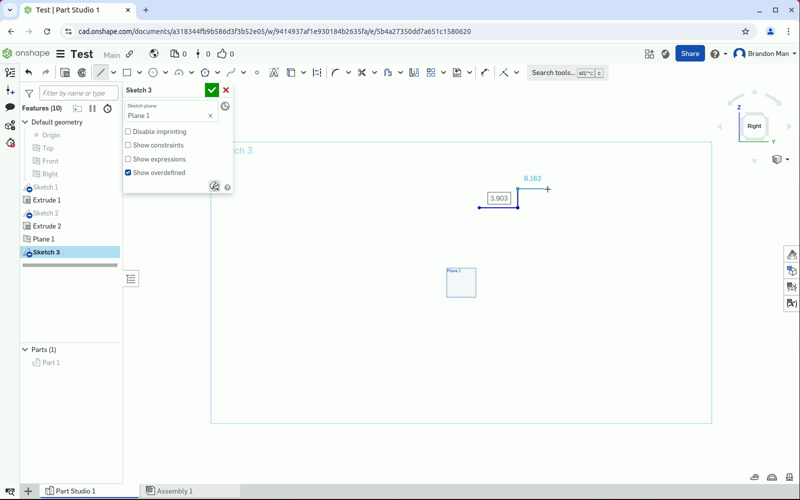
mouse_move(479, 188)
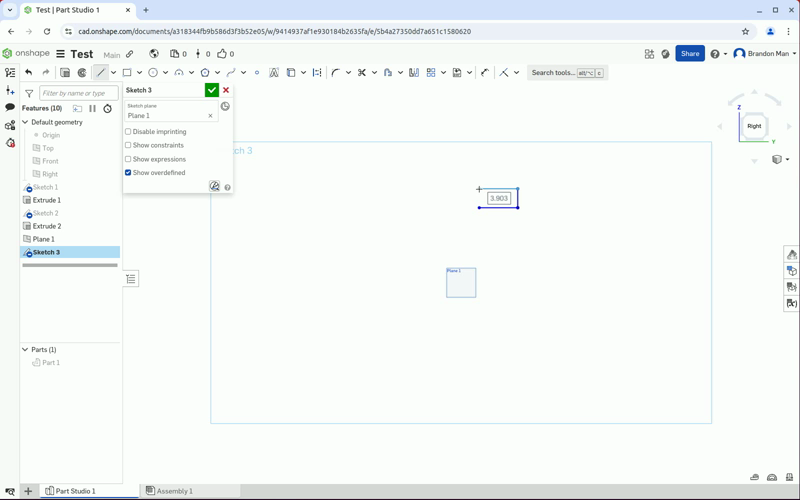
click(479, 188)
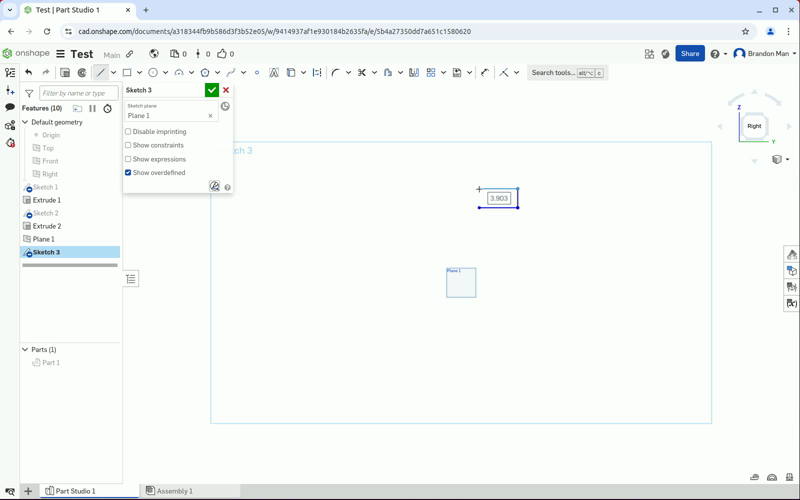
key_up(shift)
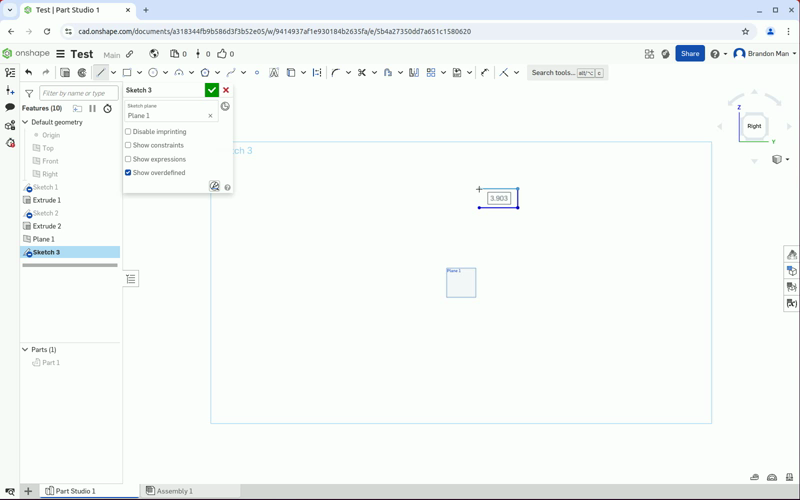
mouse_move(509, 188)
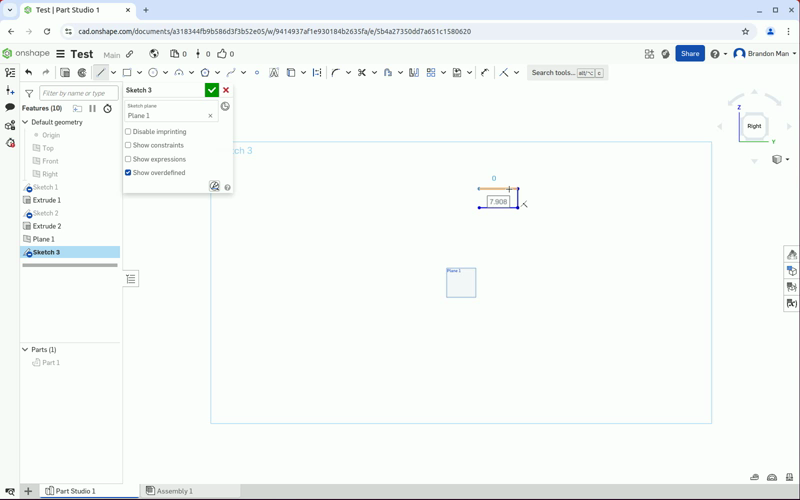
key_down(shift)
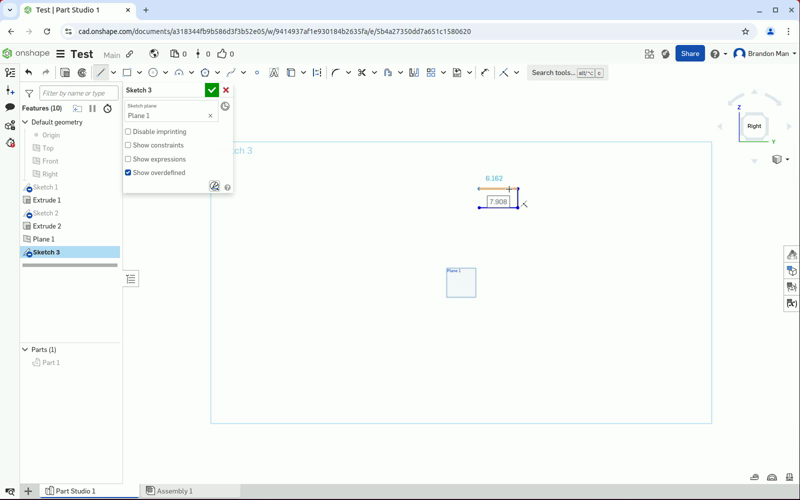
mouse_move(479, 207)
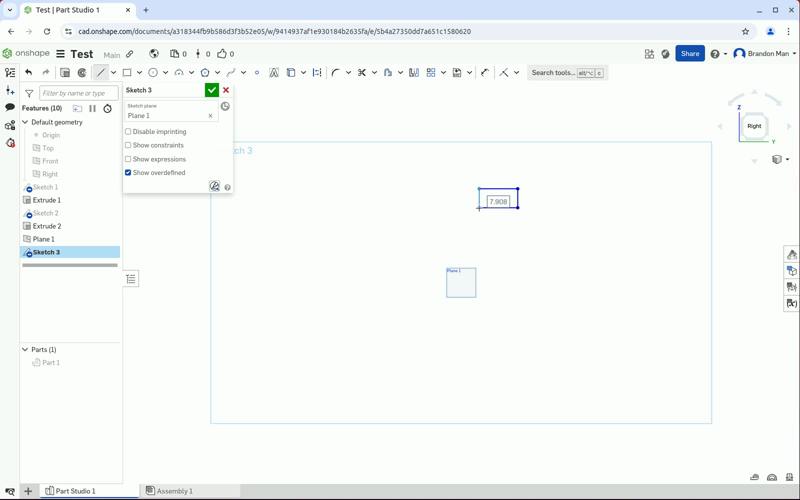
key_up(shift)
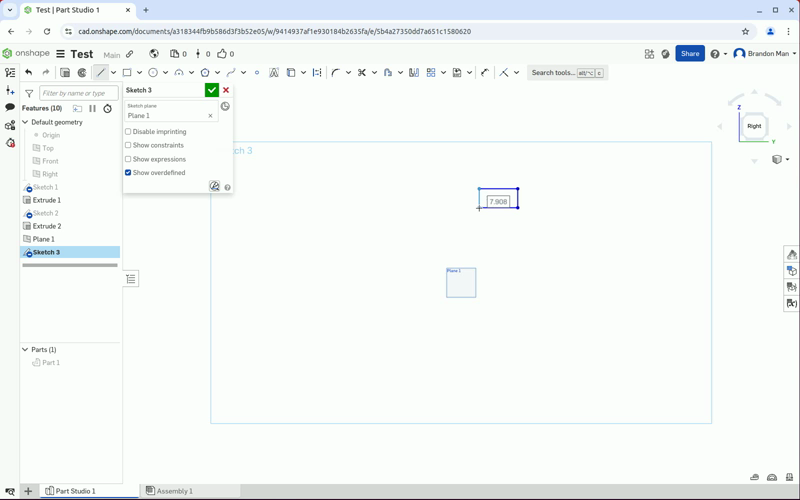
click(479, 207)
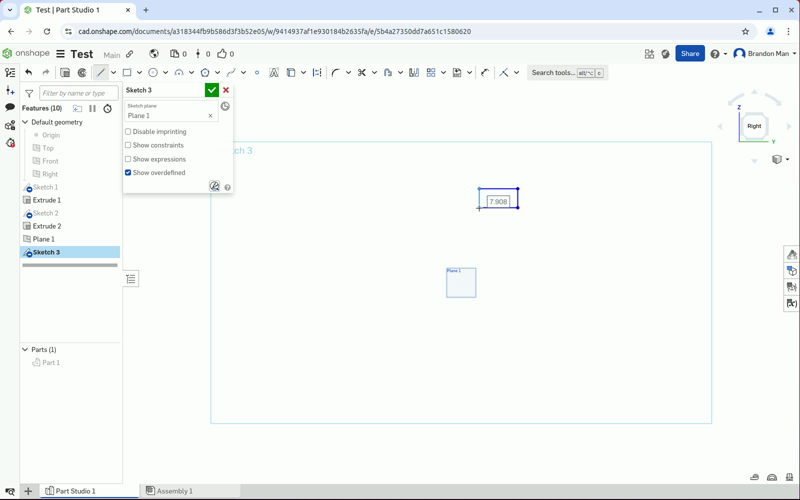
key(esc)
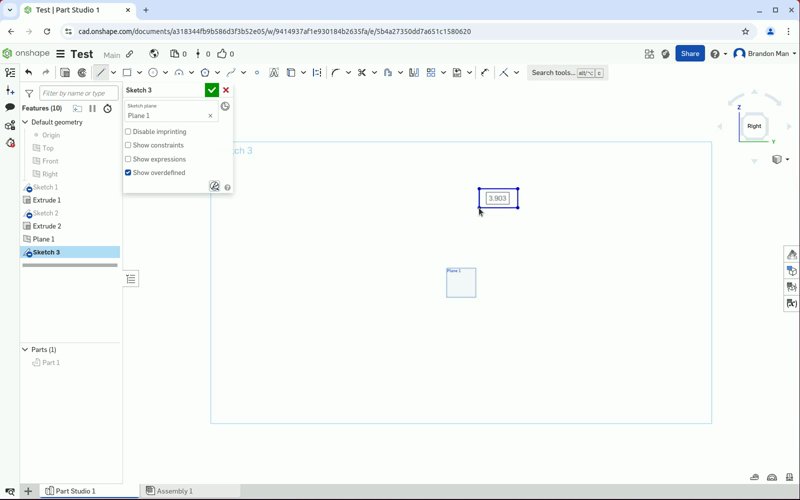
mouse_move(481, 192)
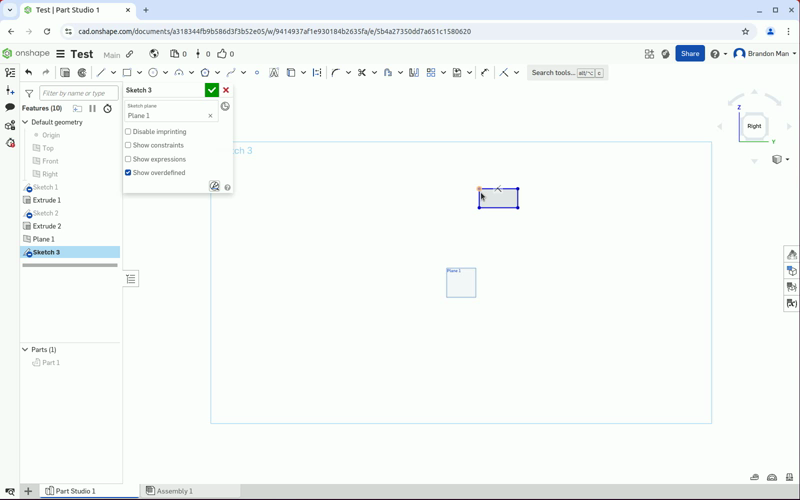
scroll(6)
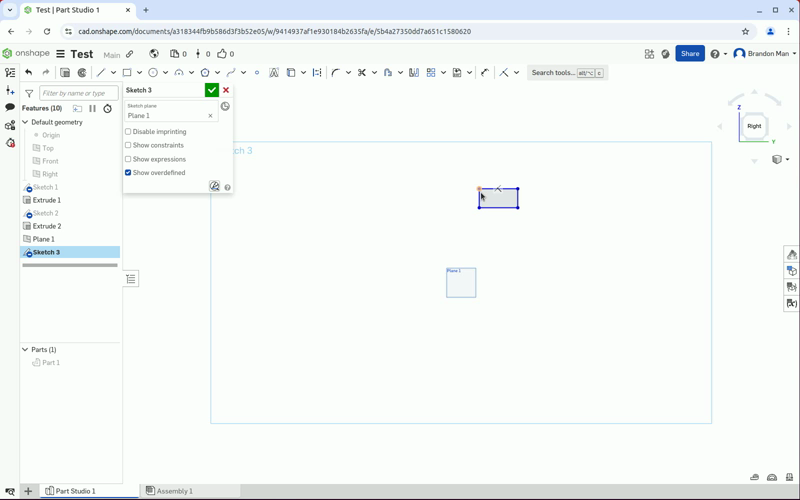
scroll(6)
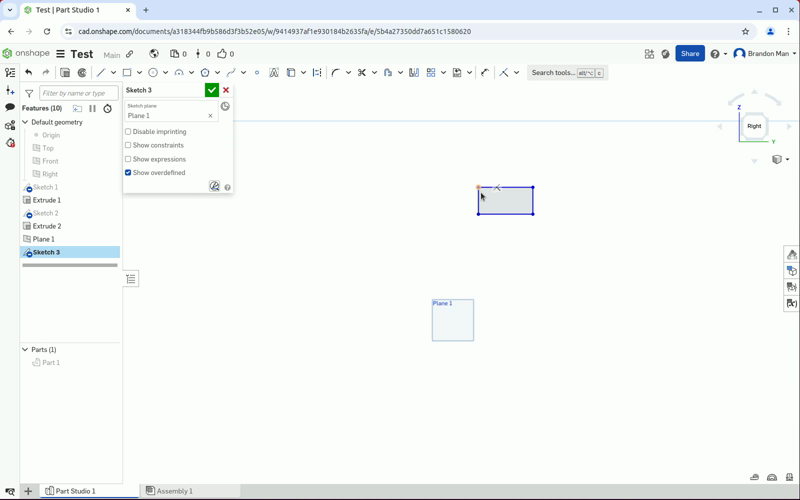
scroll(6)
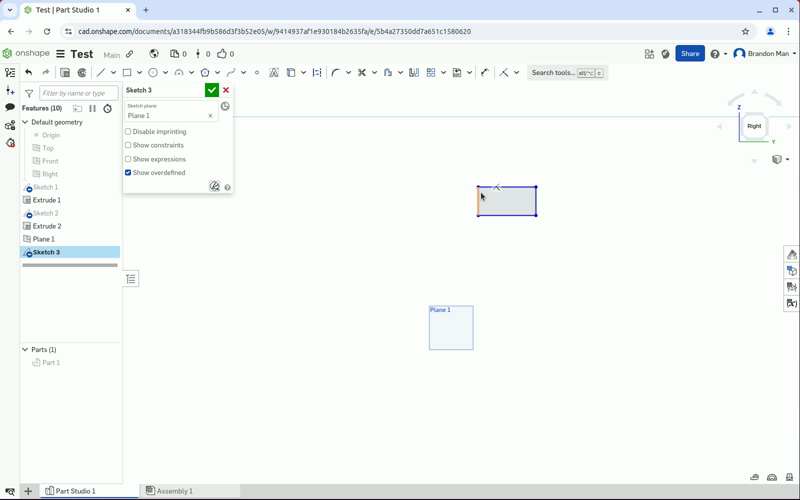
scroll(6)
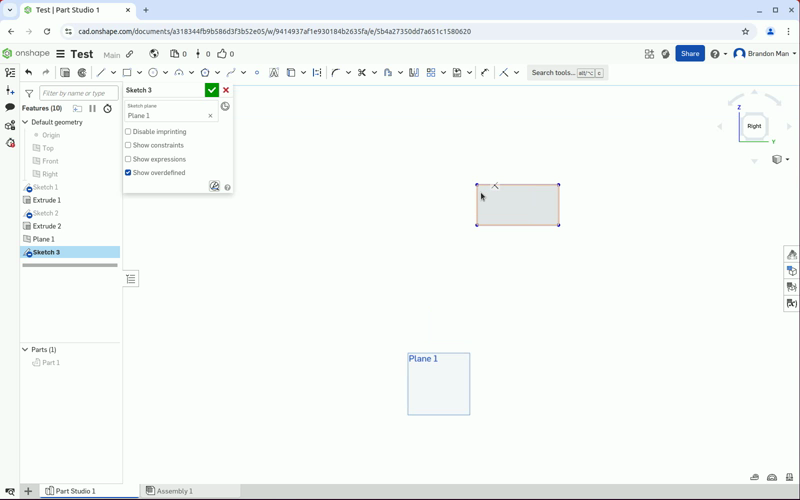
scroll(6)
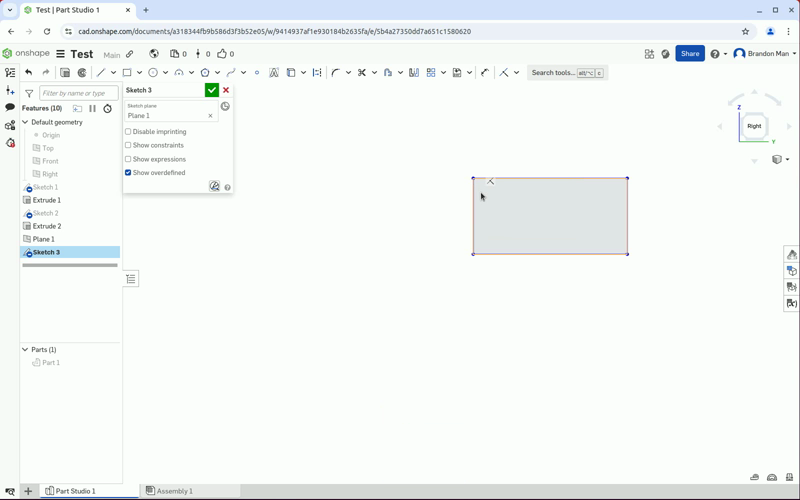
scroll(6)
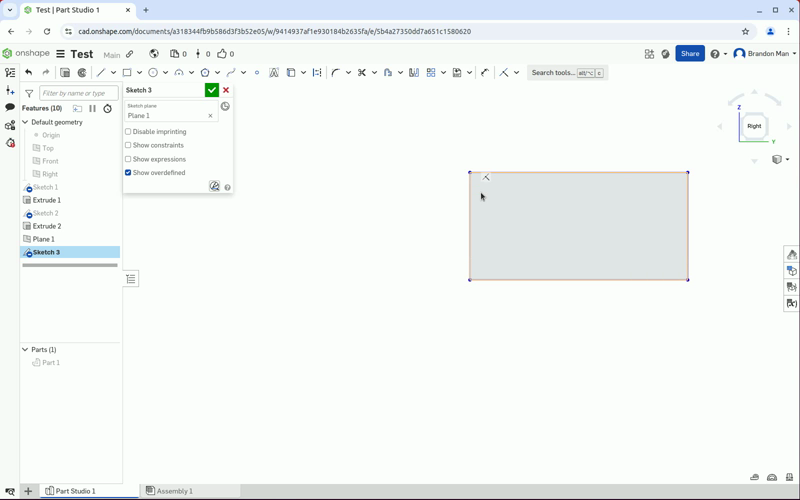
scroll(6)
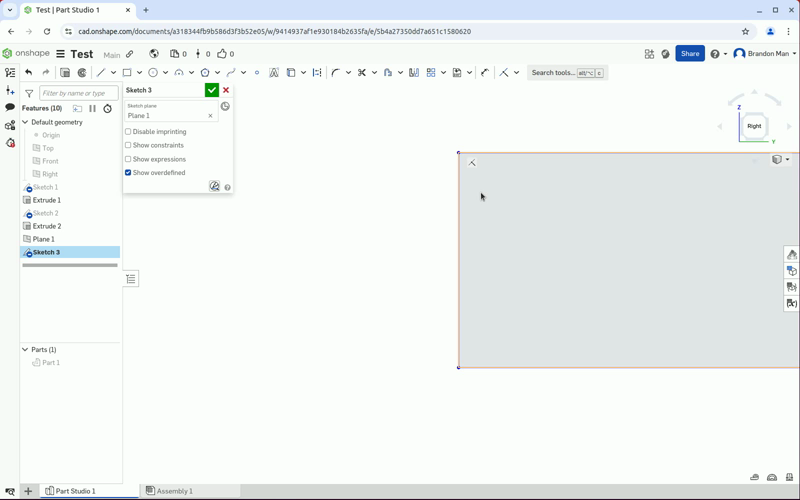
click(481, 192)
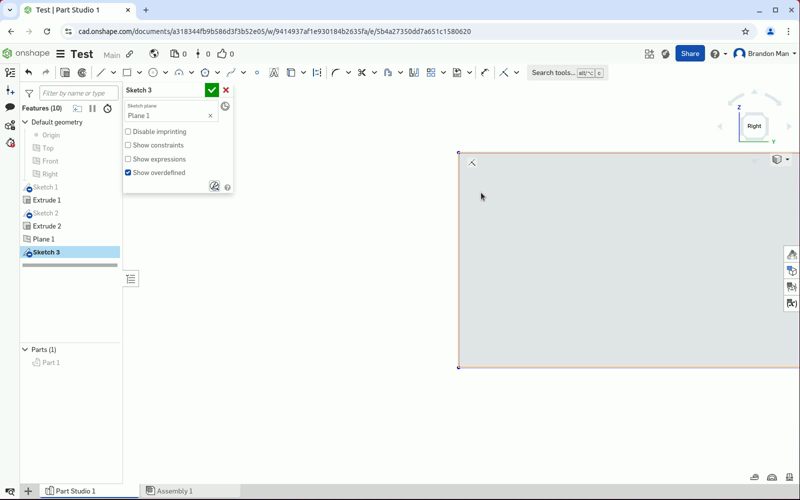
scroll(-6)
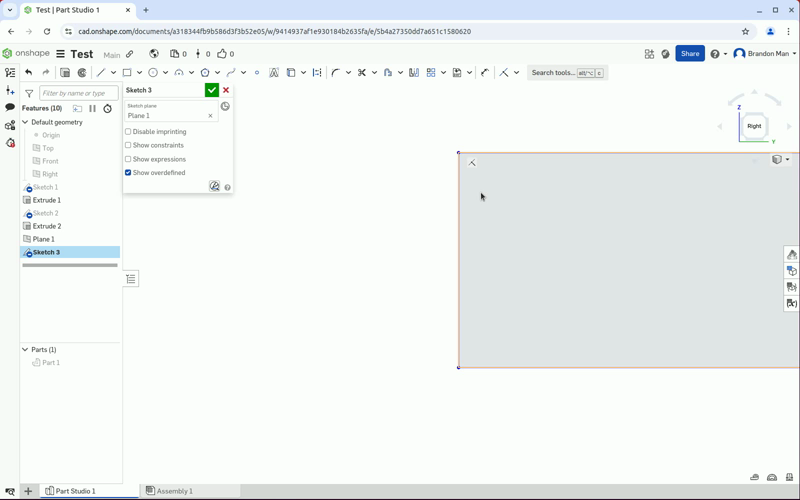
scroll(-6)
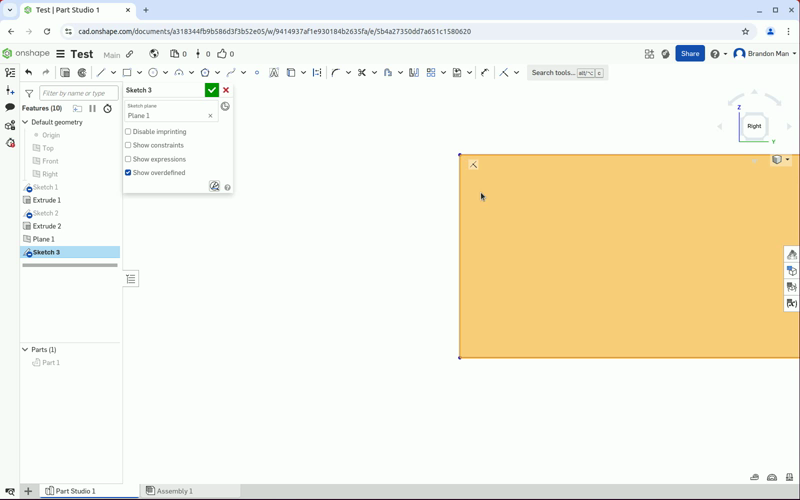
scroll(-6)
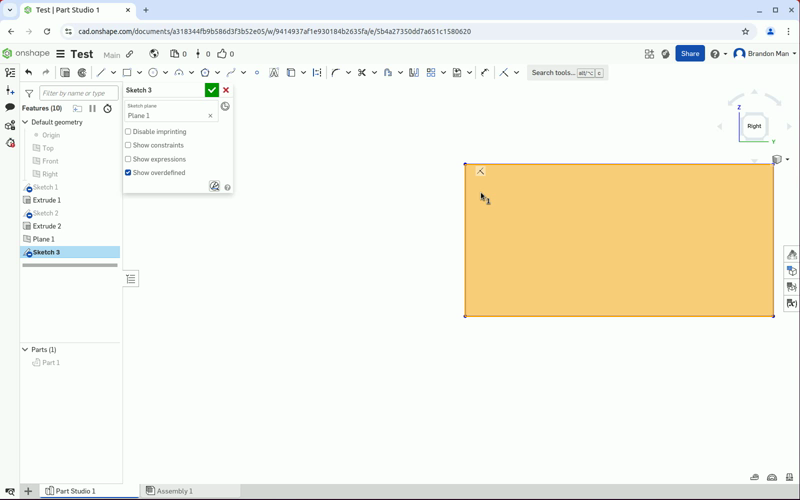
scroll(-6)
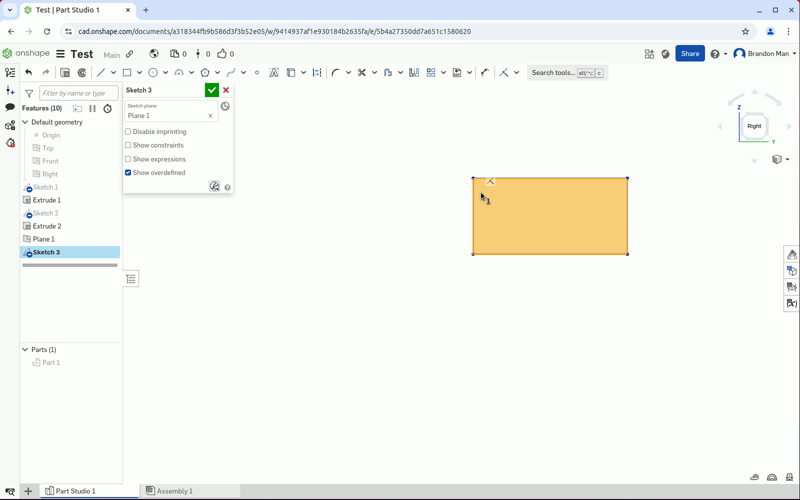
scroll(-6)
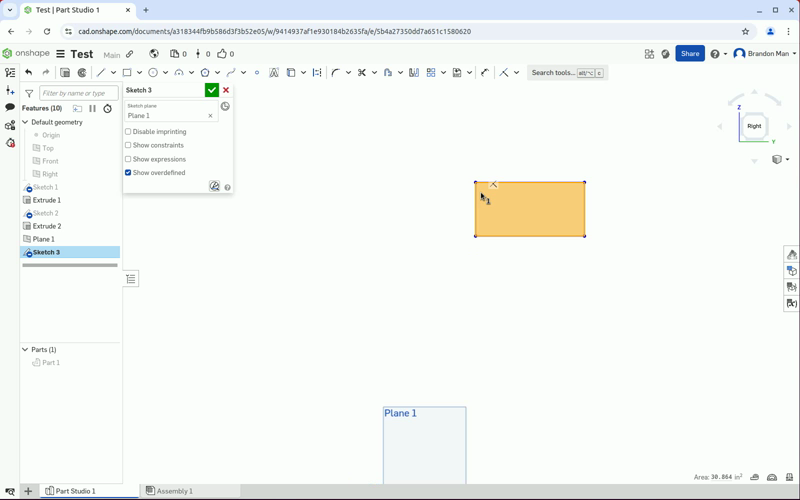
scroll(-6)
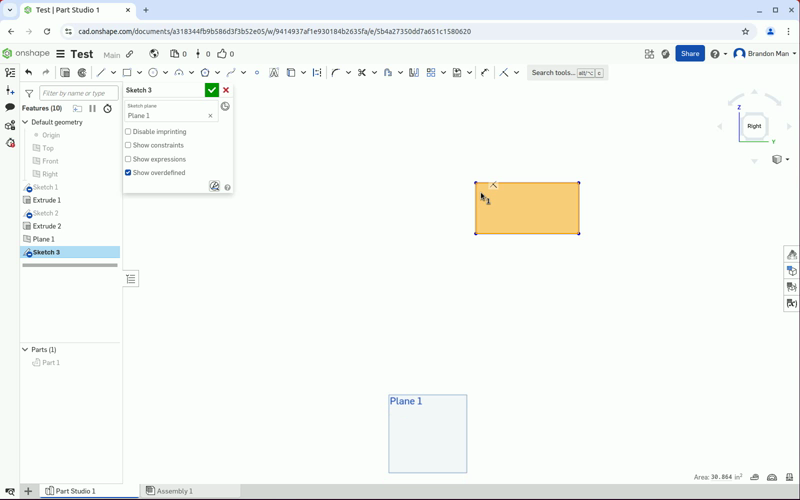
scroll(-6)
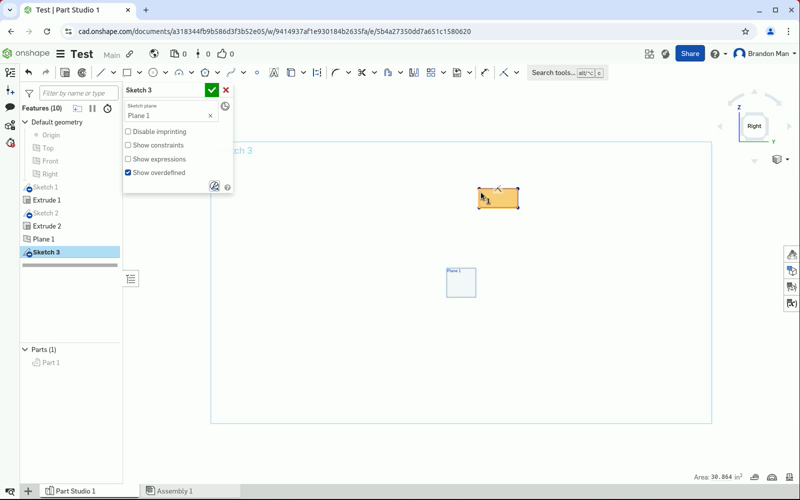
mouse_move(73, 352)
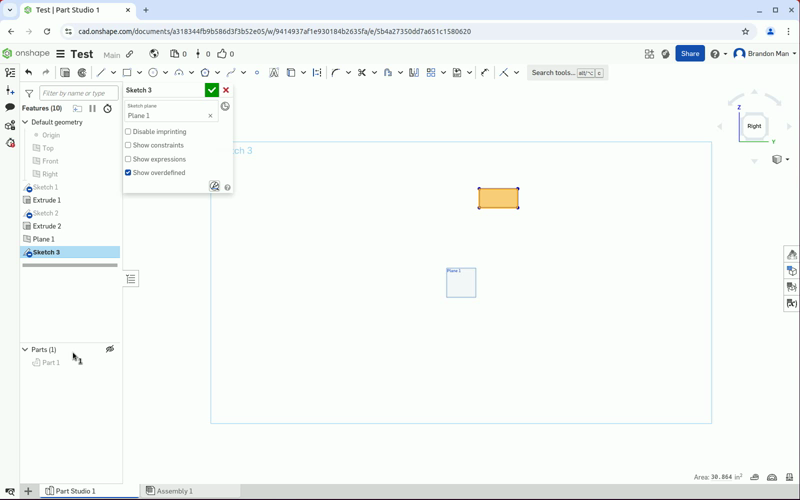
key(shift+y)
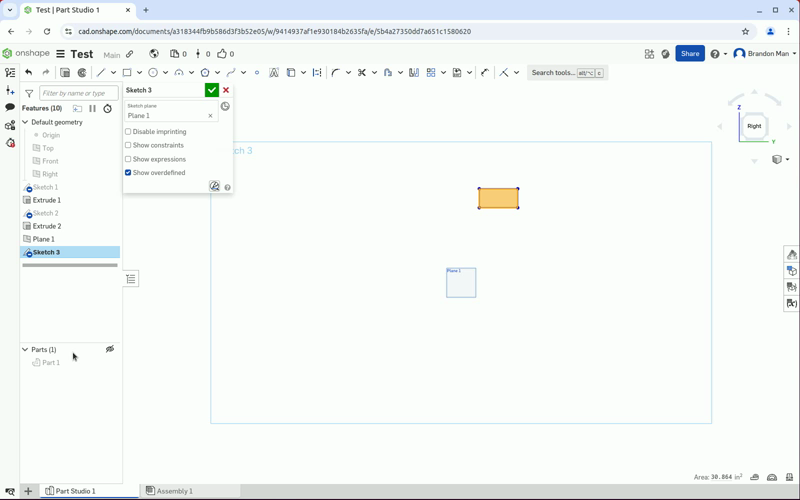
key(shift+e)
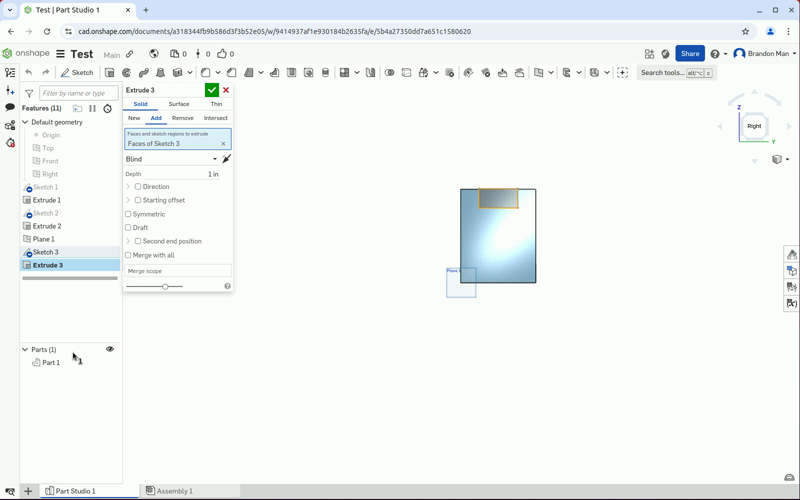
mouse_move(143, 106)
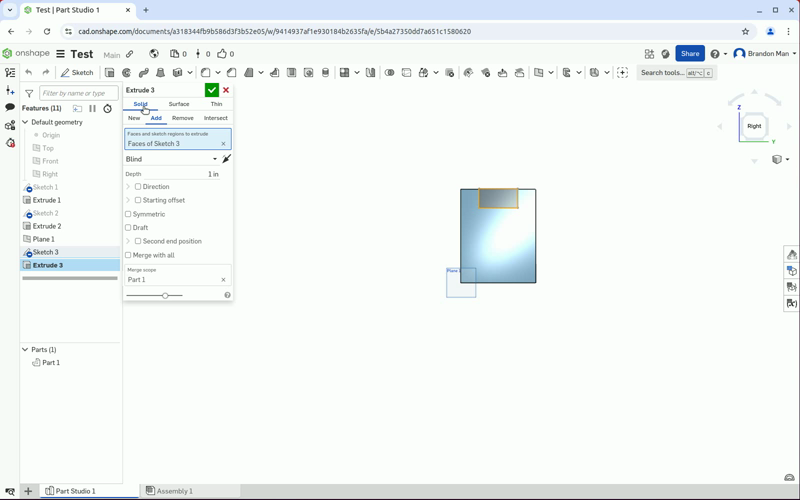
click(143, 106)
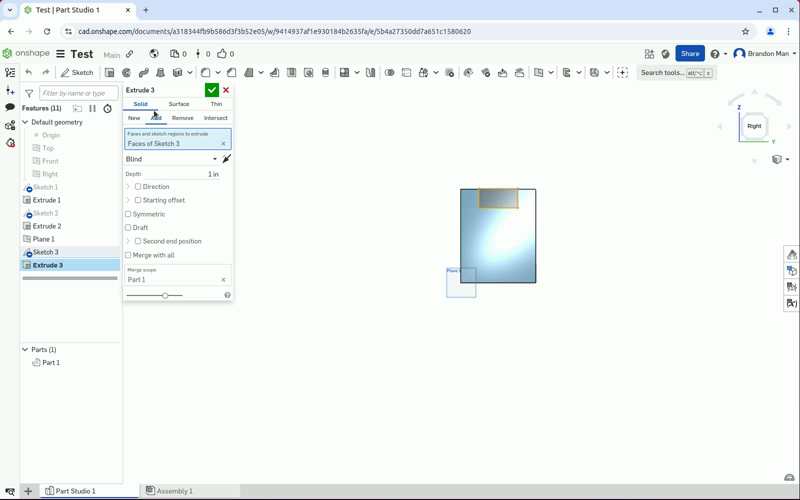
mouse_move(186, 120)
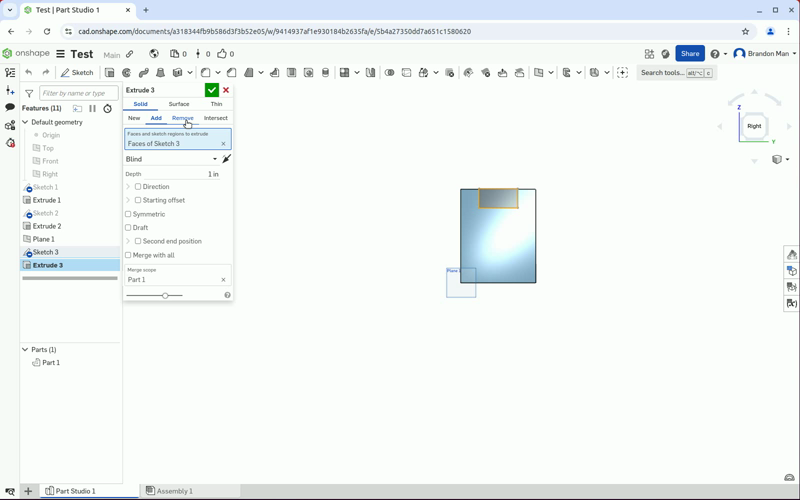
click(186, 120)
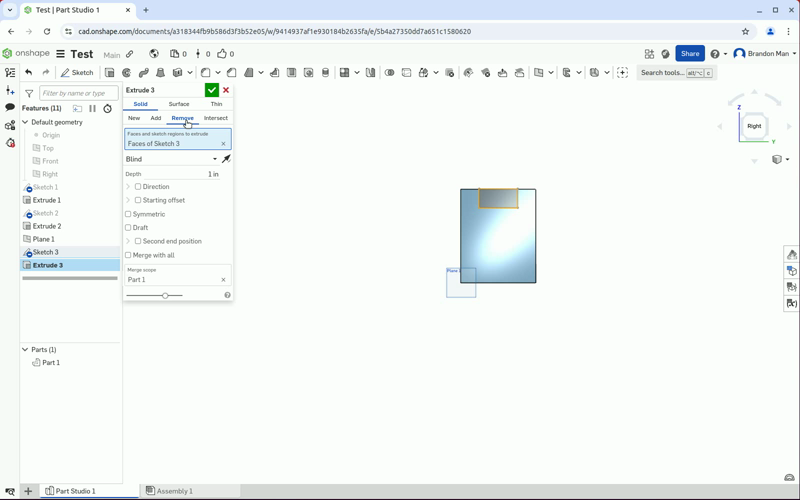
key(tab, 4)
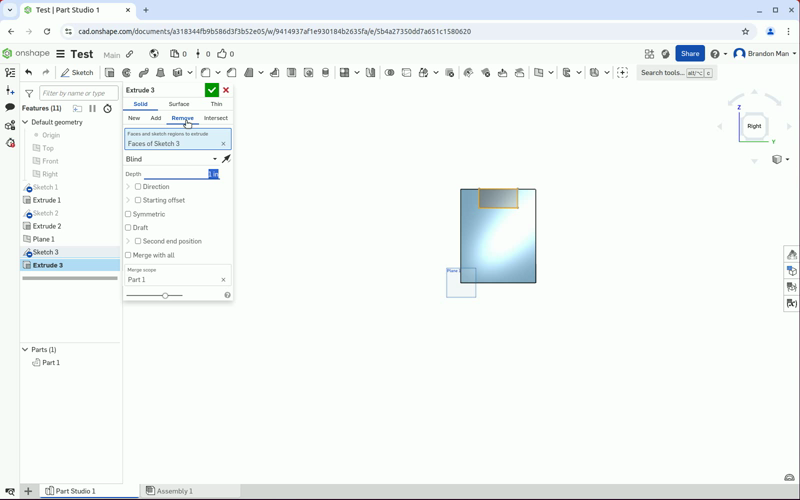
text(30.811)
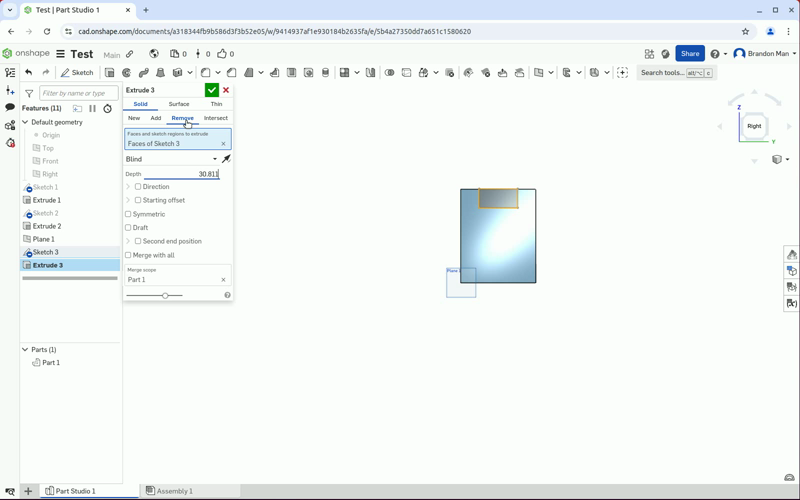
key(tab, 6)
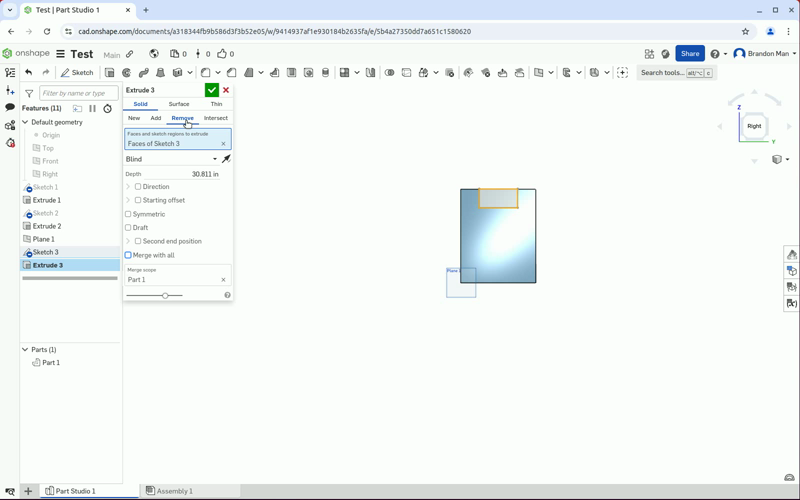
key(space)
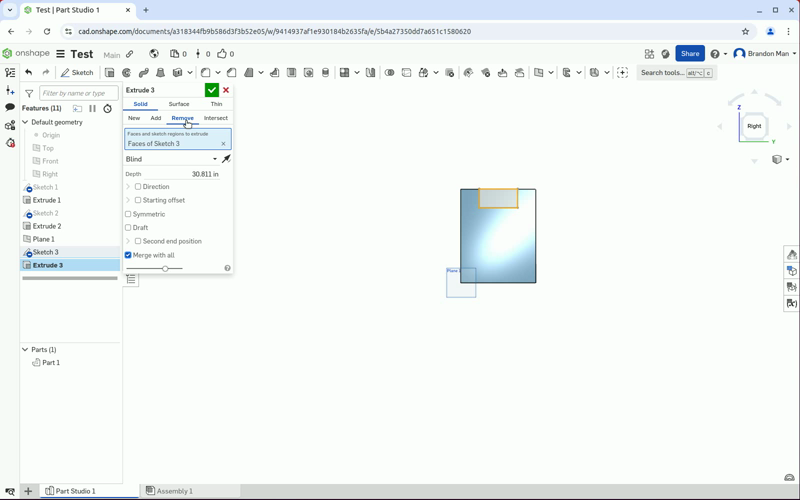
key(enter)
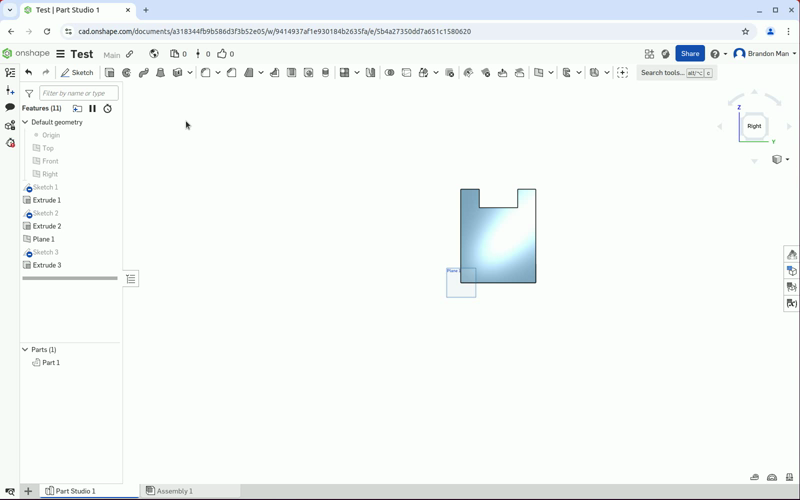
key(shift+h)
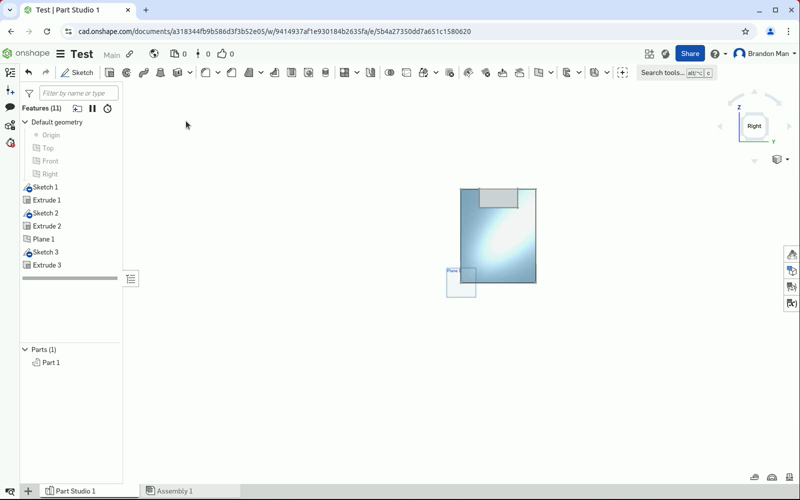
key(shift+h)
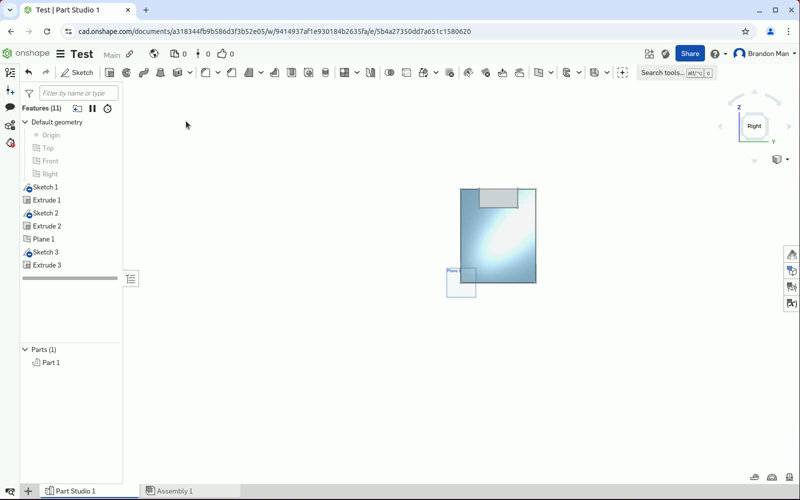
key(shift+7)
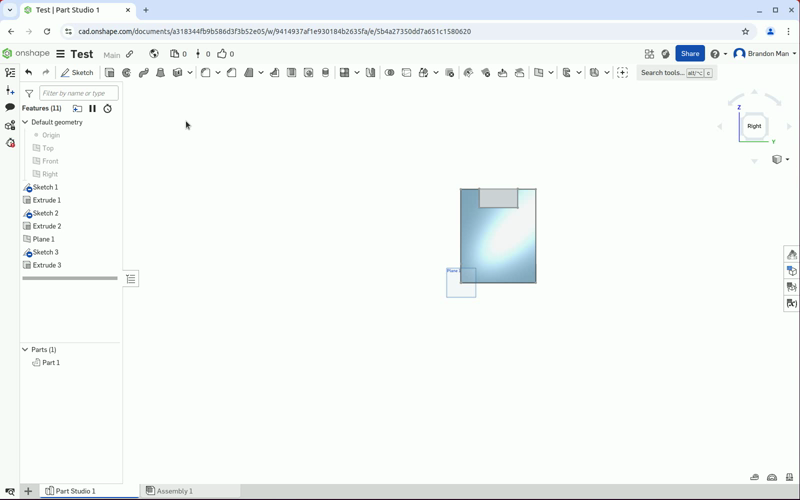
key(right, 2)
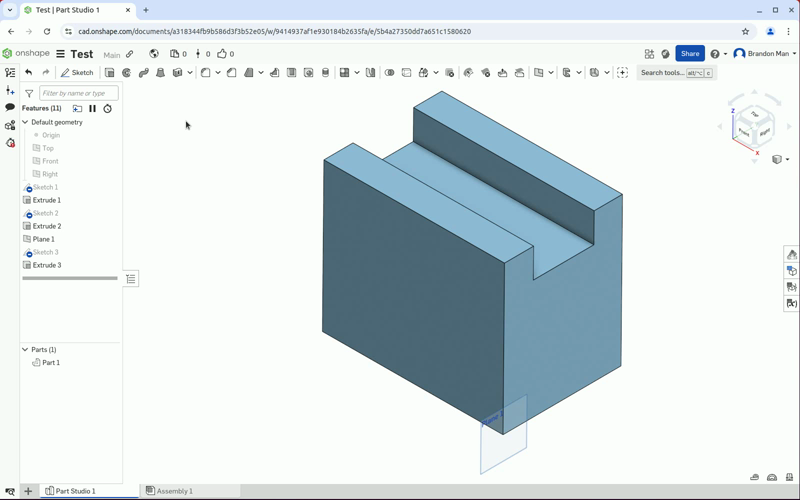
key(down, 2)
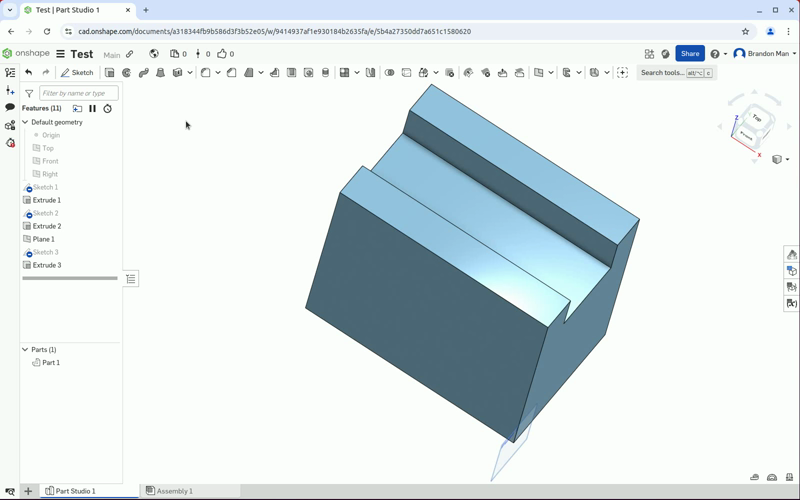
key(up, 2)
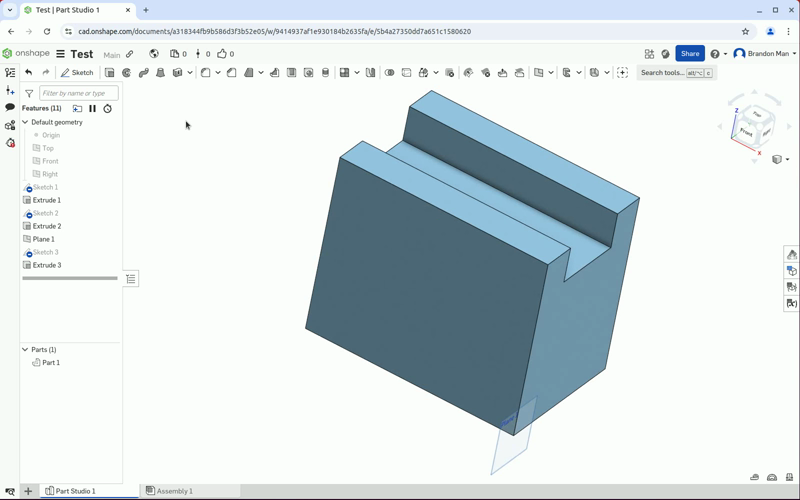
key(left, 2)
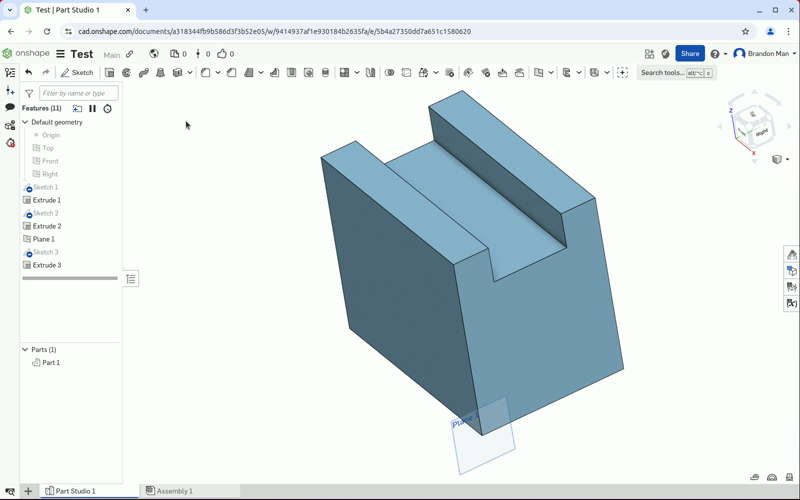
mouse_move(73, 189)
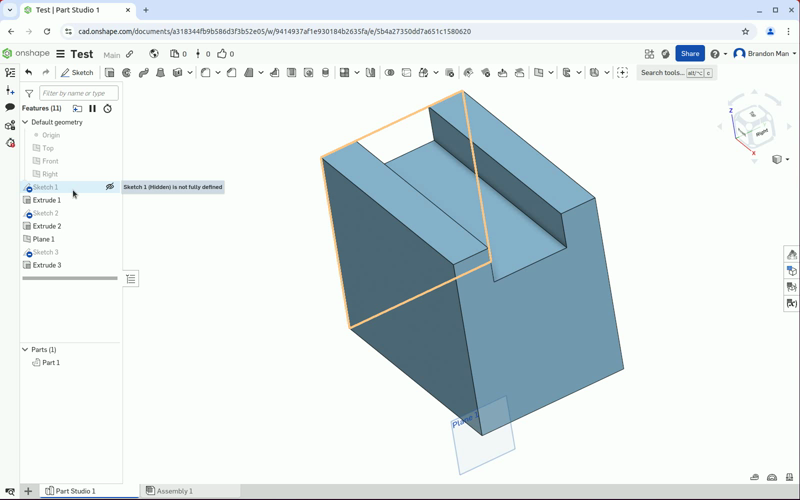
click(73, 189)